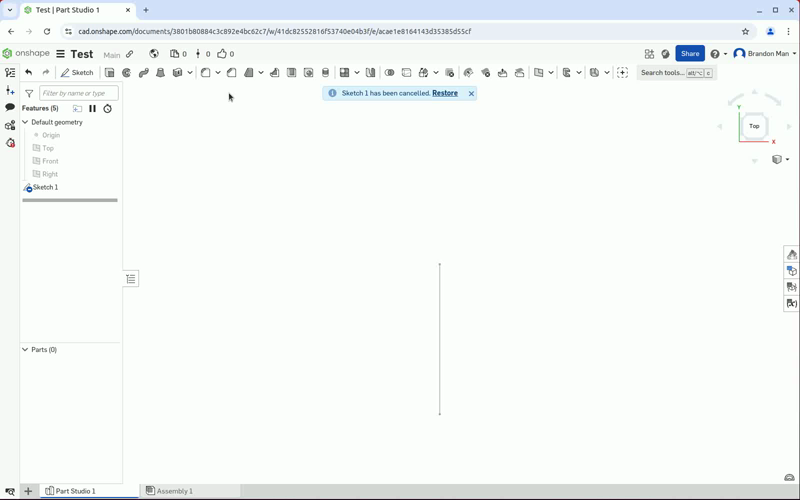
key(shift+h)
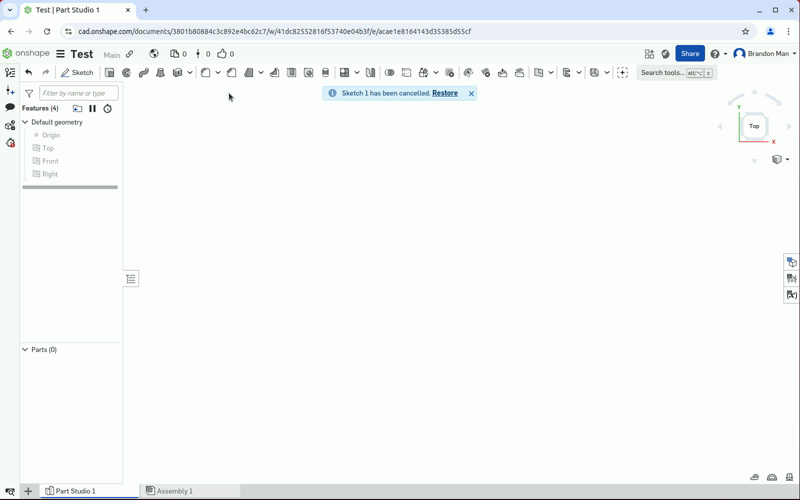
mouse_move(73, 352)
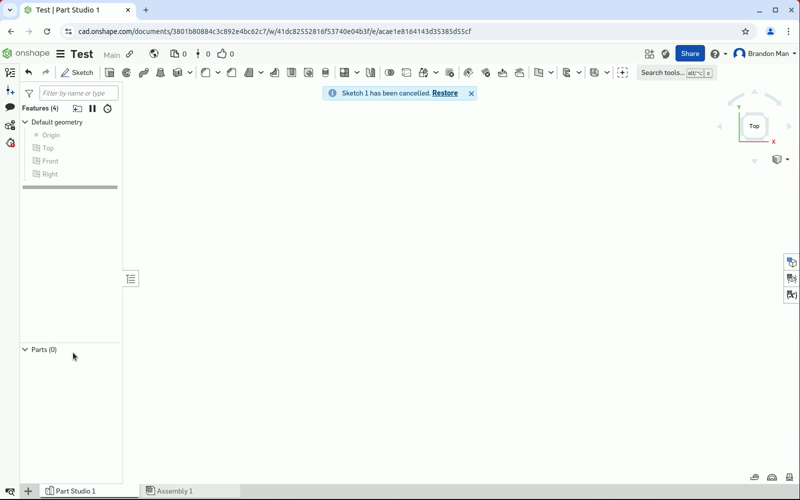
key(y)
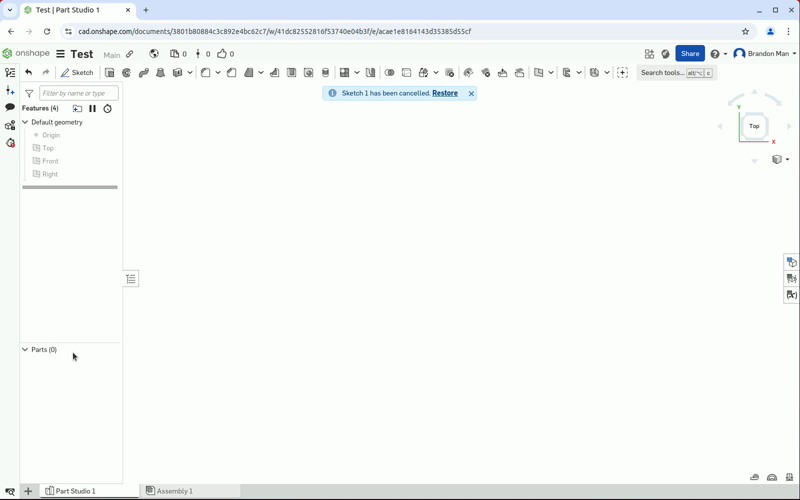
key(shift+p)
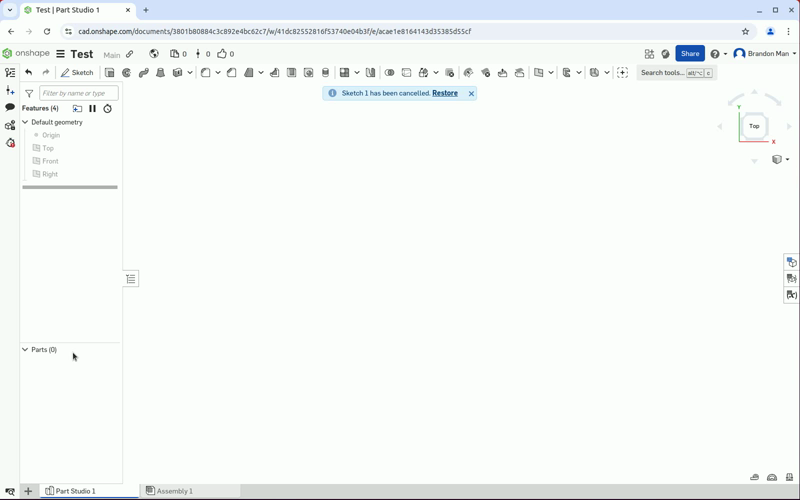
key(space)
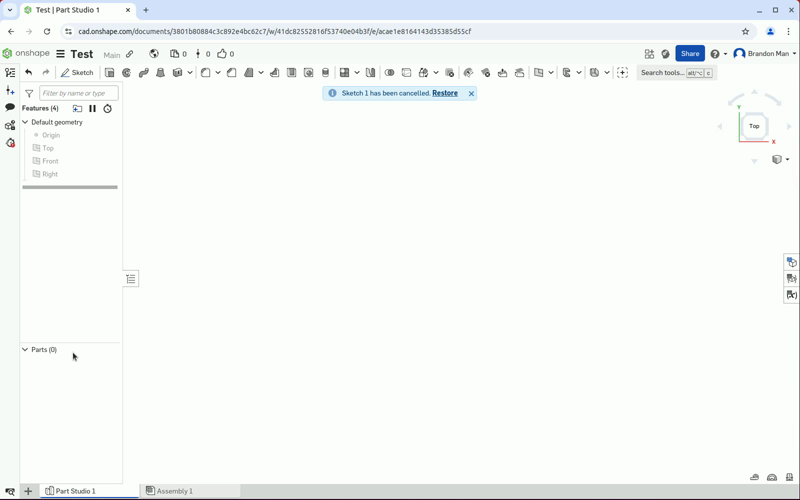
key_down(shift)
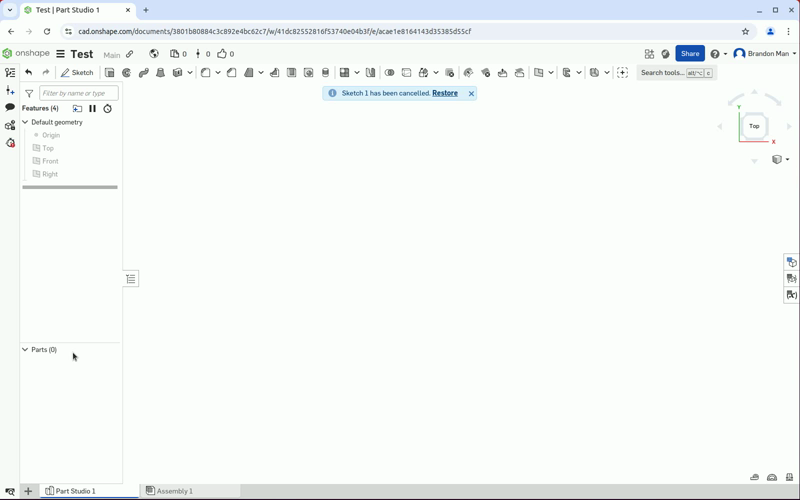
key(up)
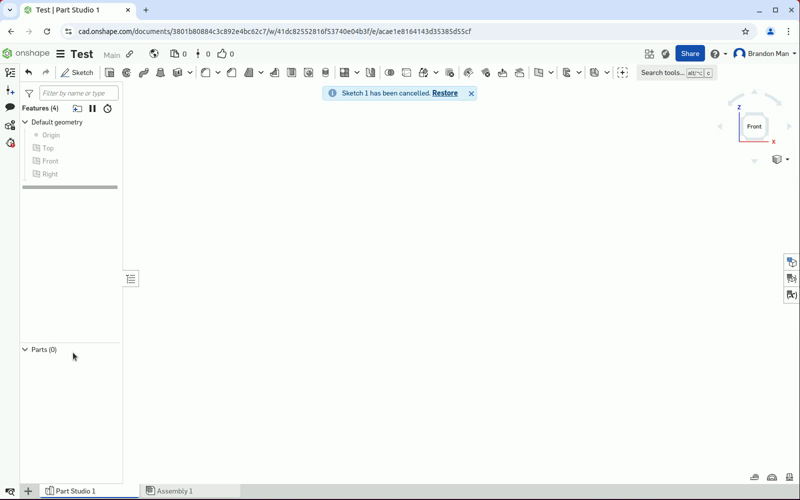
key_up(shift)
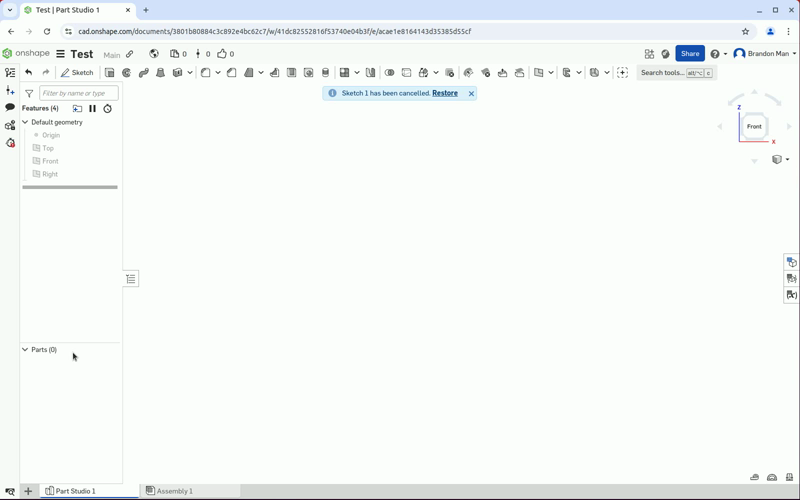
mouse_move(73, 352)
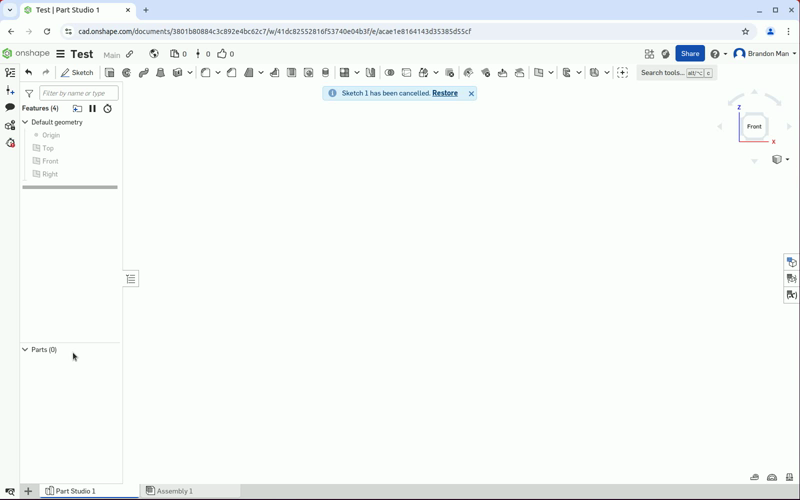
key(shift+y)
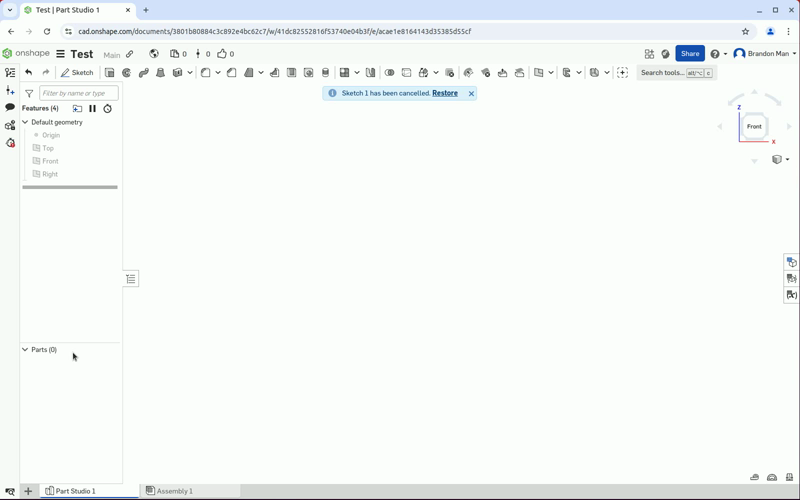
key(shift+s)
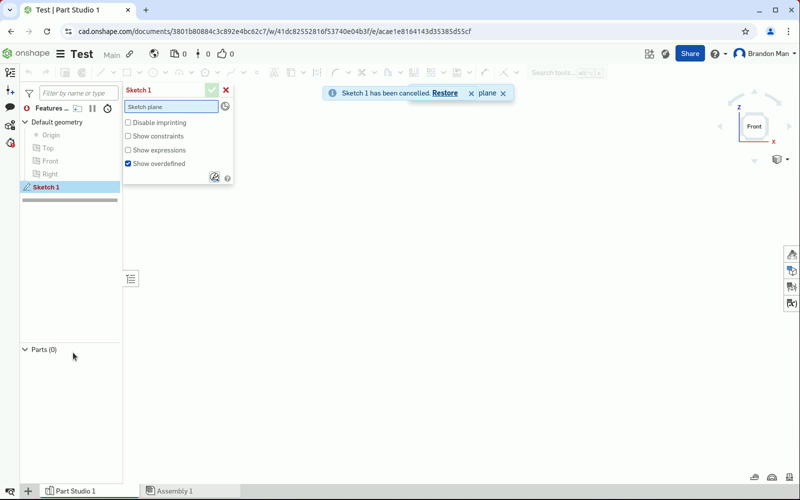
mouse_move(73, 163)
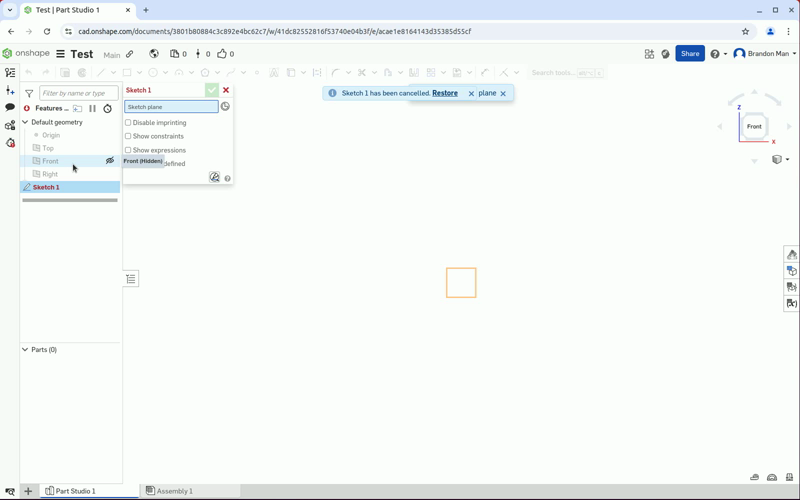
click(73, 163)
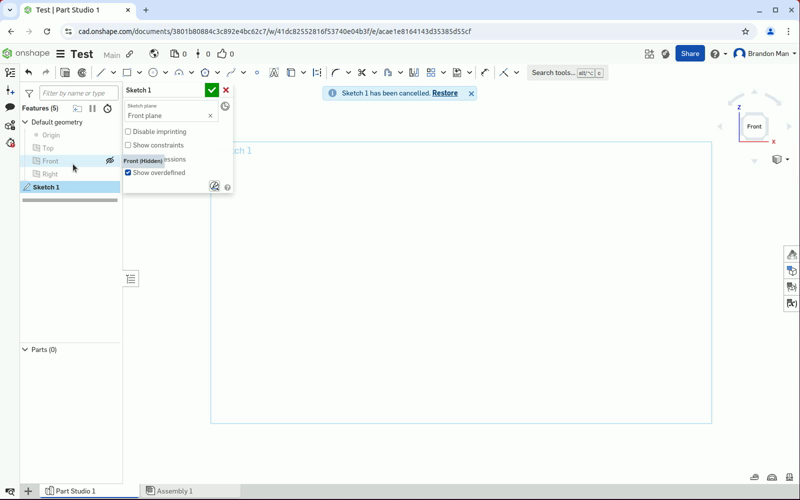
mouse_move(73, 352)
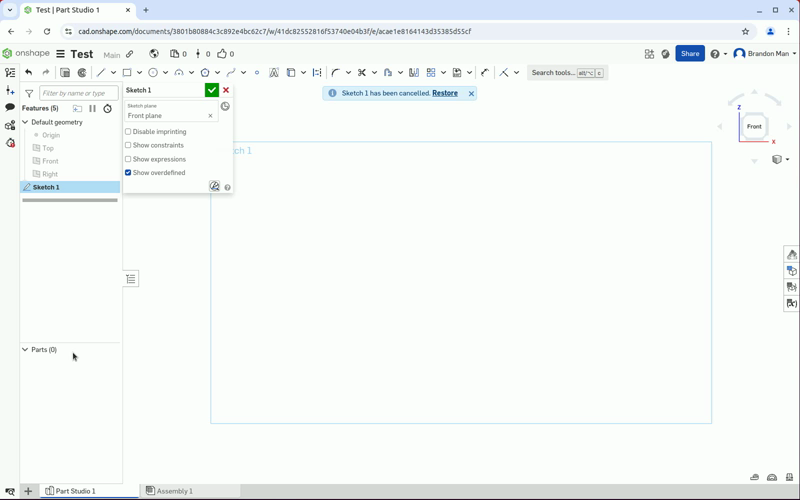
key(y)
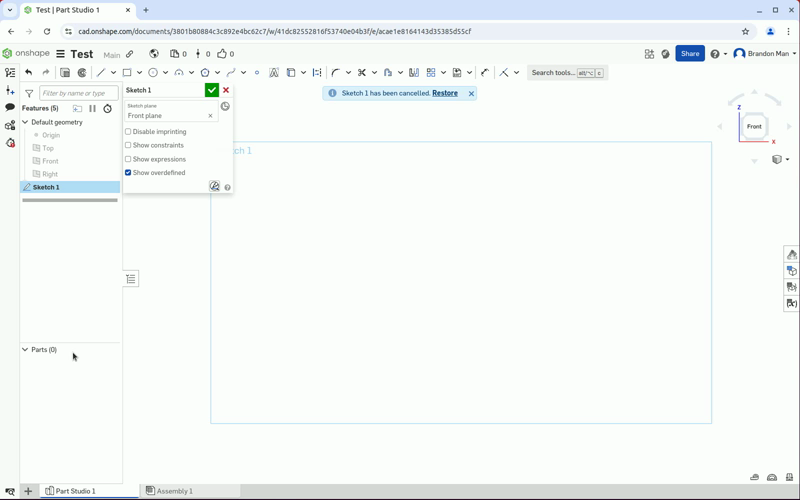
key(l)
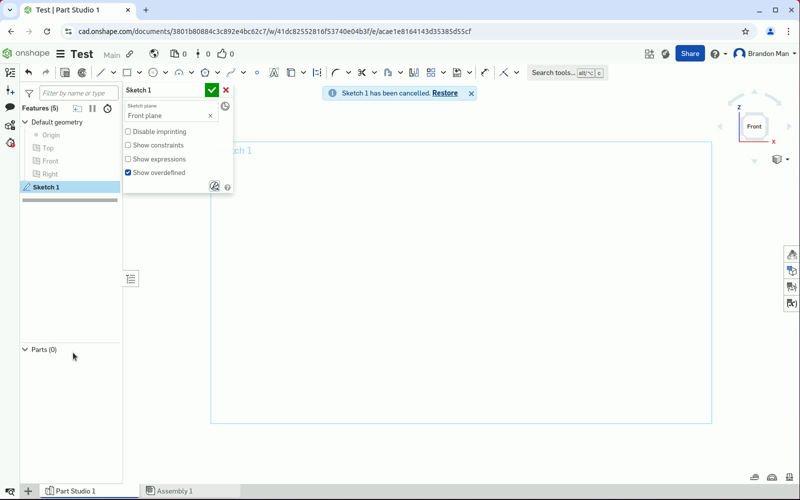
key_down(shift)
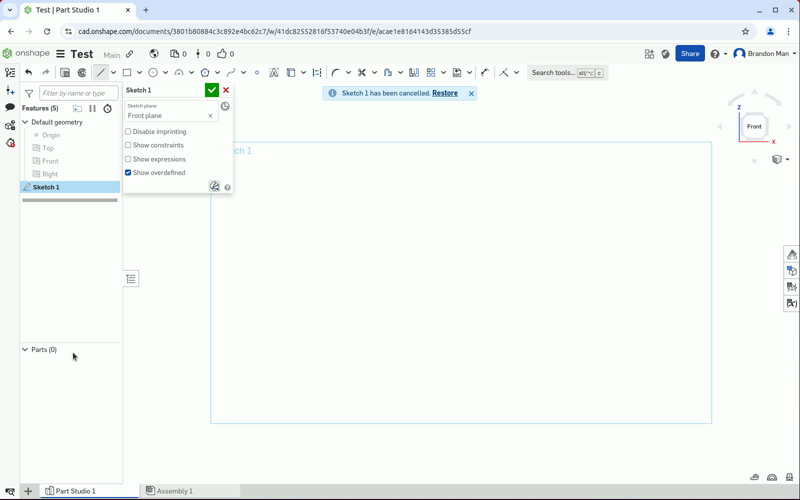
mouse_move(451, 218)
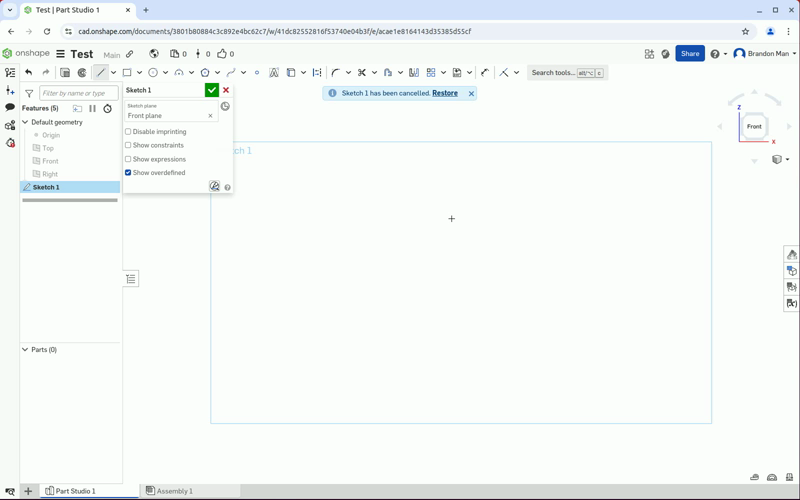
click(451, 218)
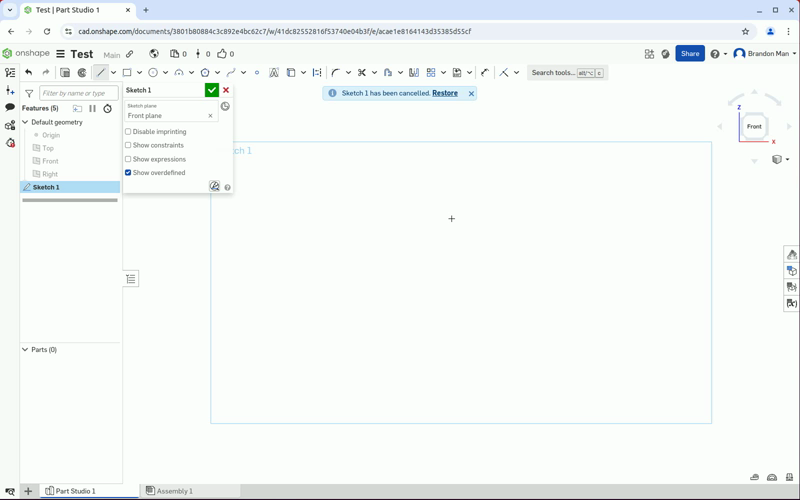
key_up(shift)
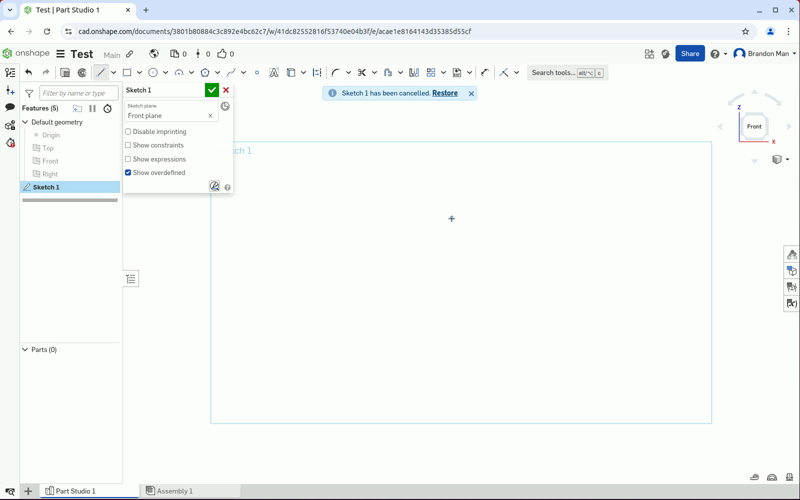
key_down(shift)
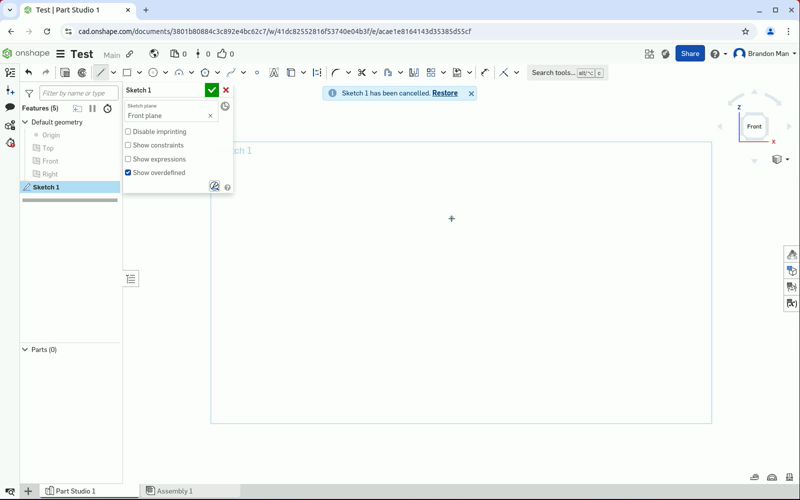
mouse_move(532, 218)
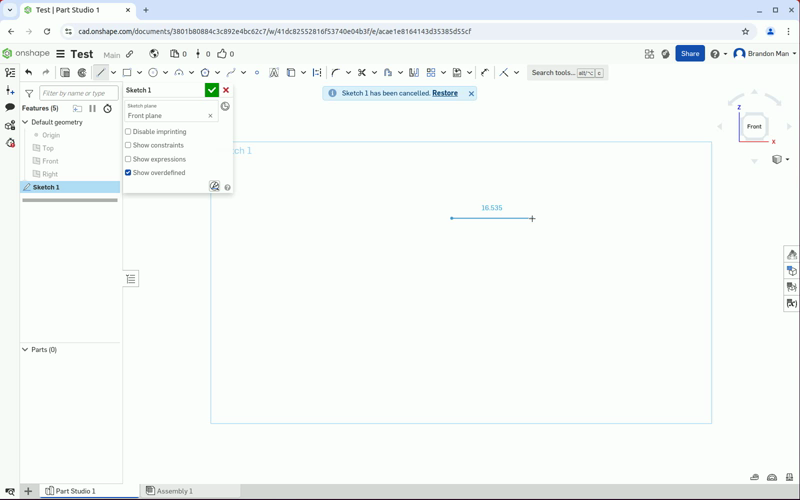
click(532, 218)
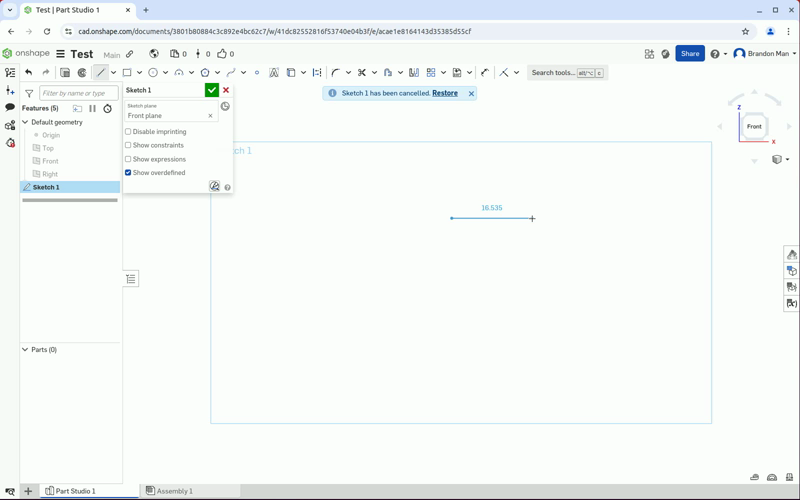
key_up(shift)
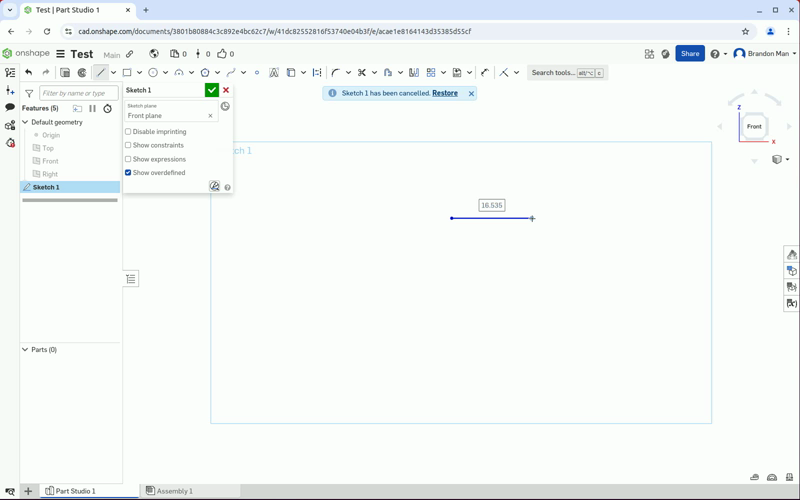
key_down(shift)
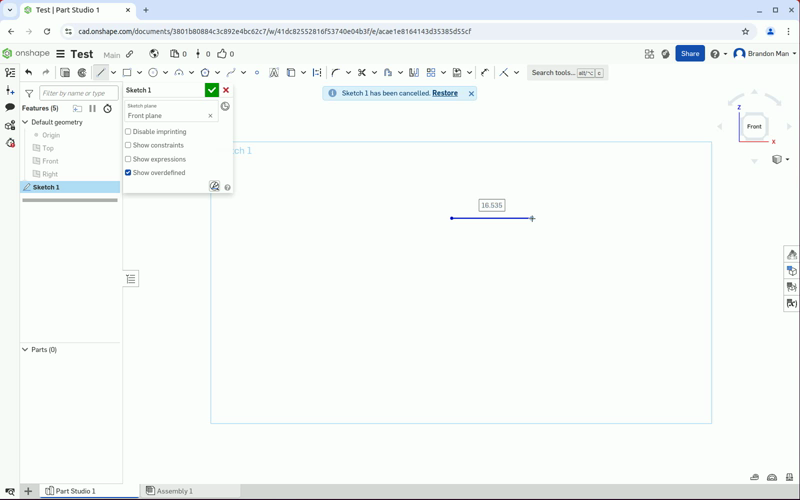
mouse_move(562, 218)
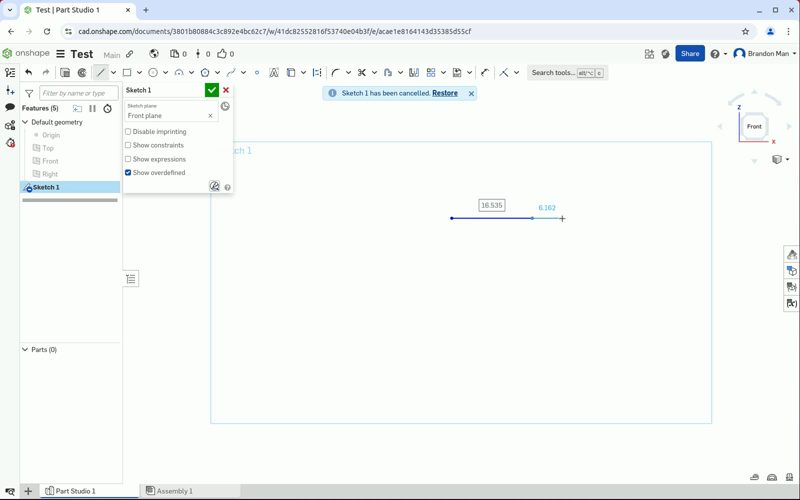
mouse_move(552, 218)
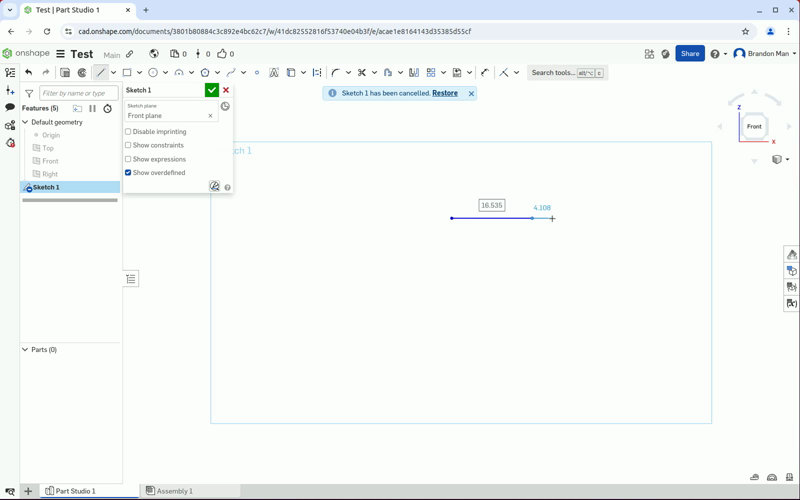
click(552, 218)
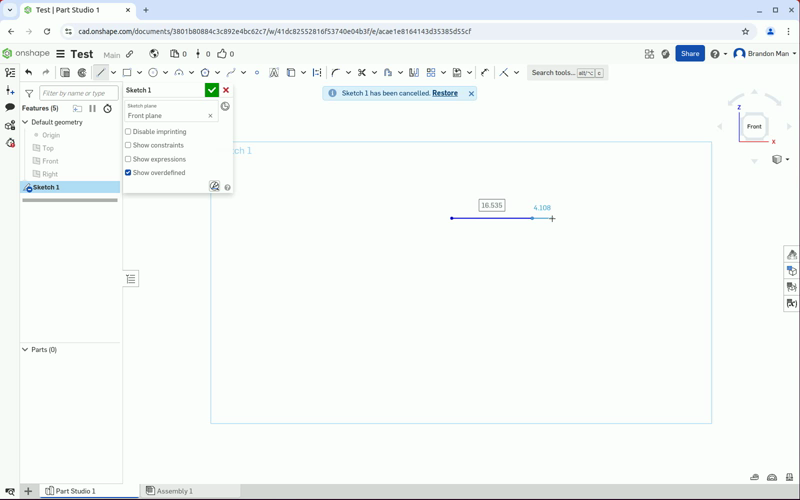
key_up(shift)
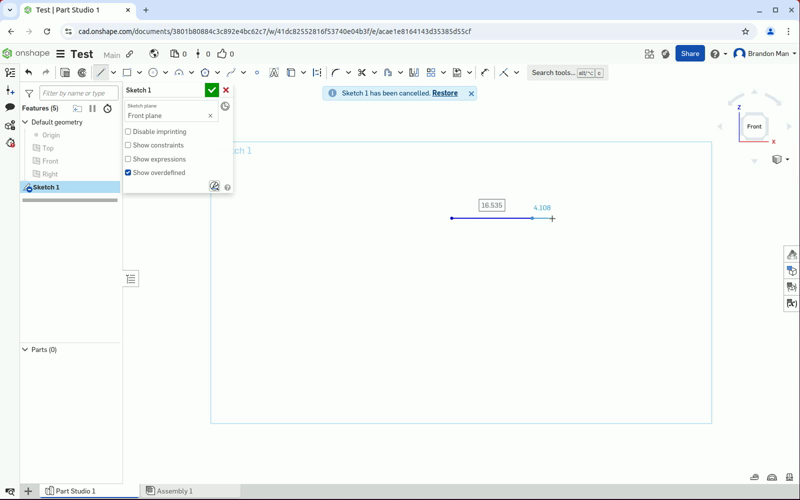
key_down(shift)
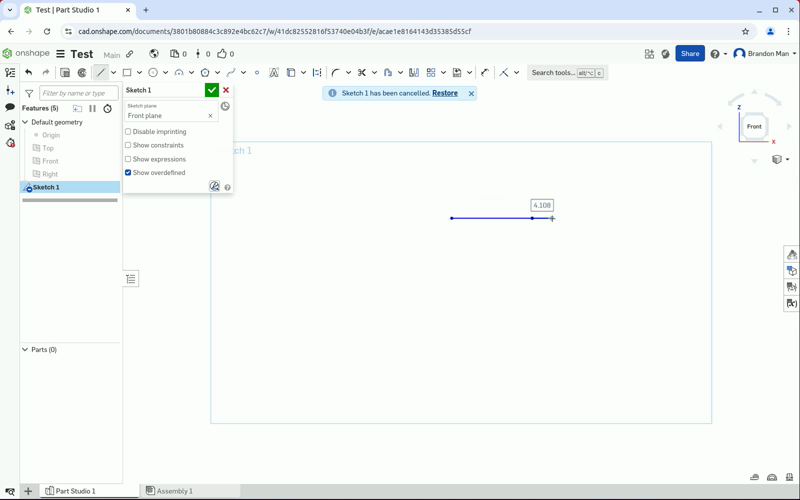
mouse_move(582, 218)
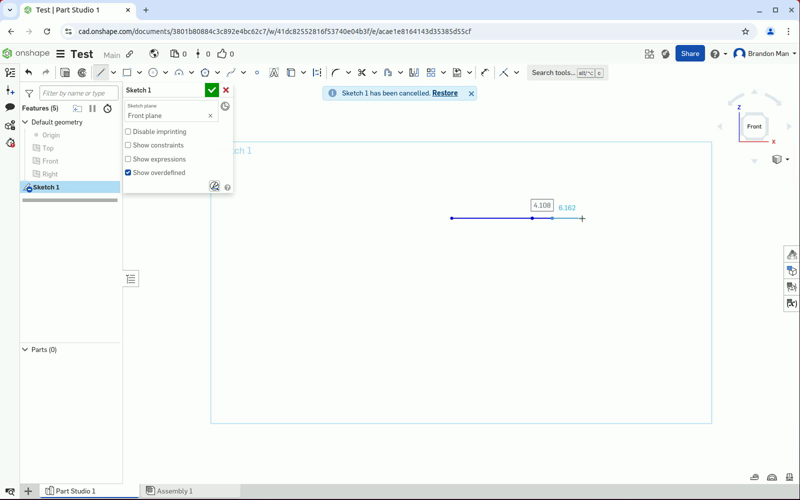
mouse_move(552, 177)
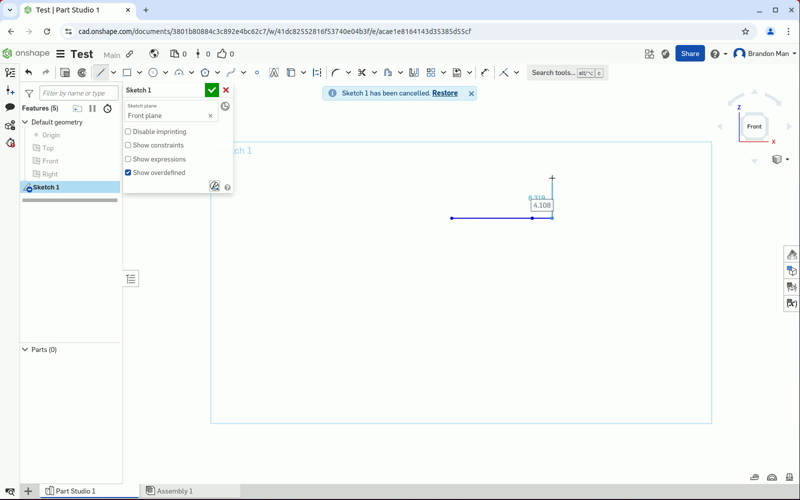
click(552, 177)
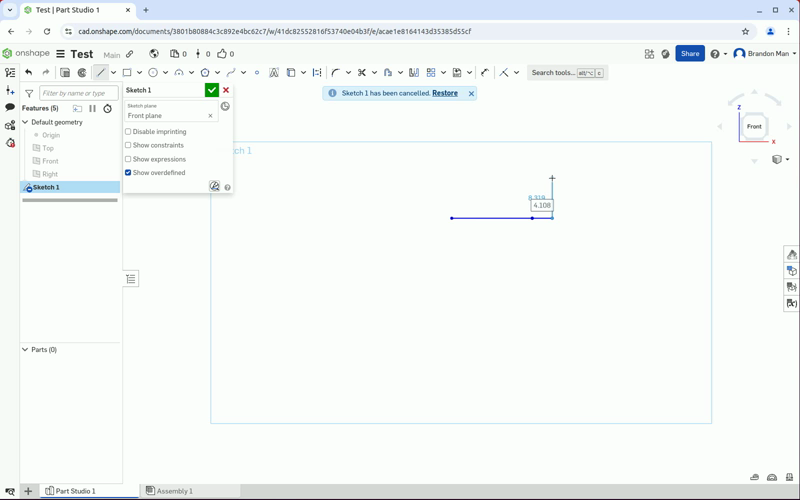
key_up(shift)
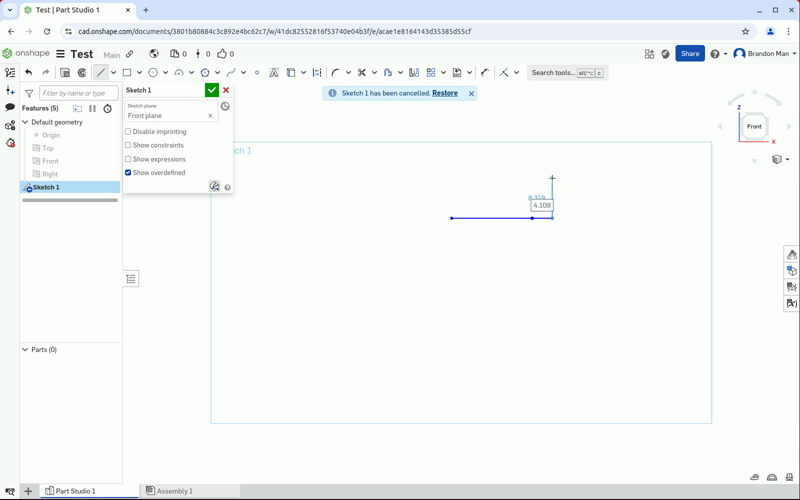
key_down(shift)
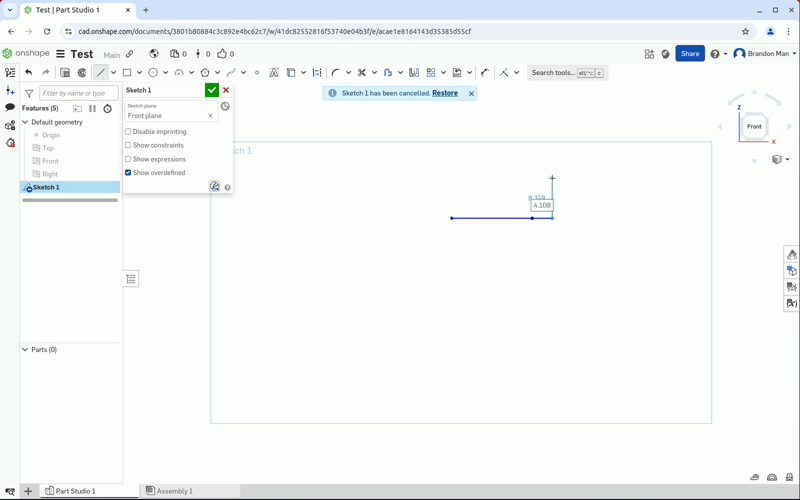
mouse_move(451, 177)
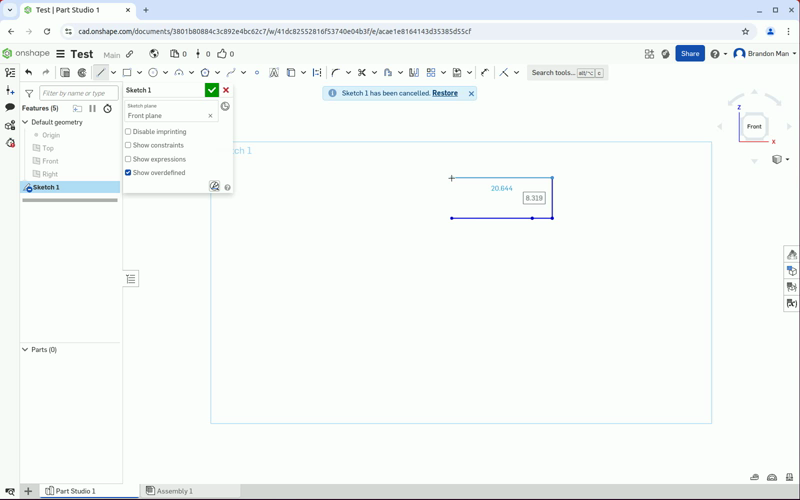
click(451, 177)
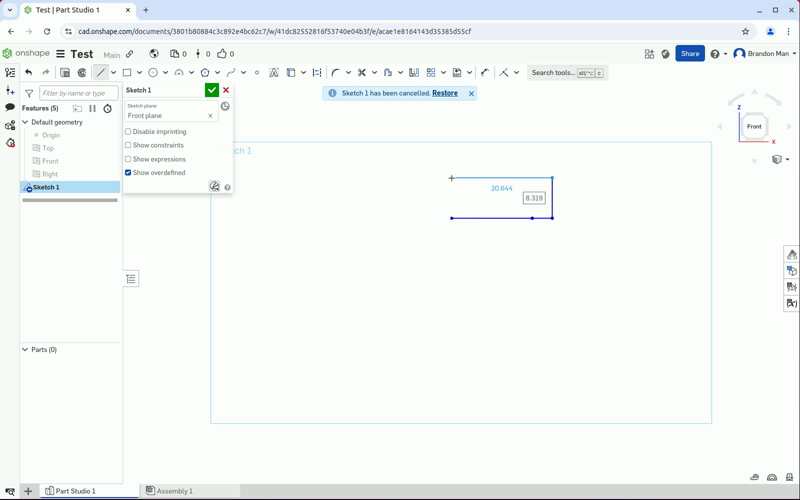
key_up(shift)
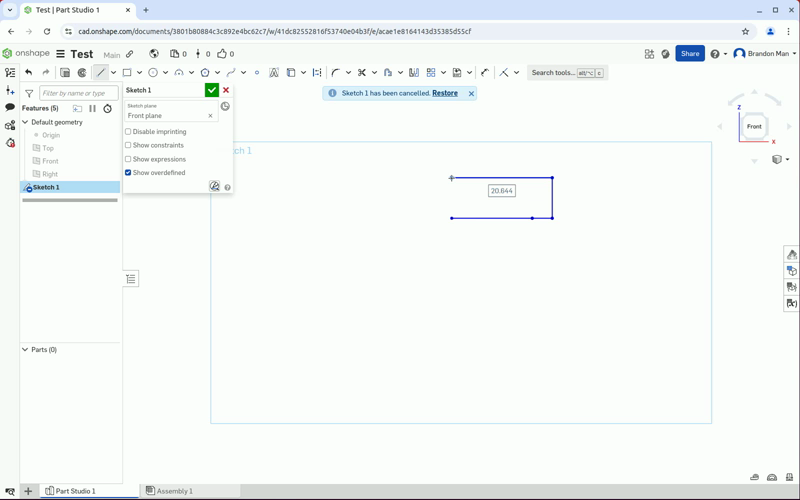
mouse_move(481, 177)
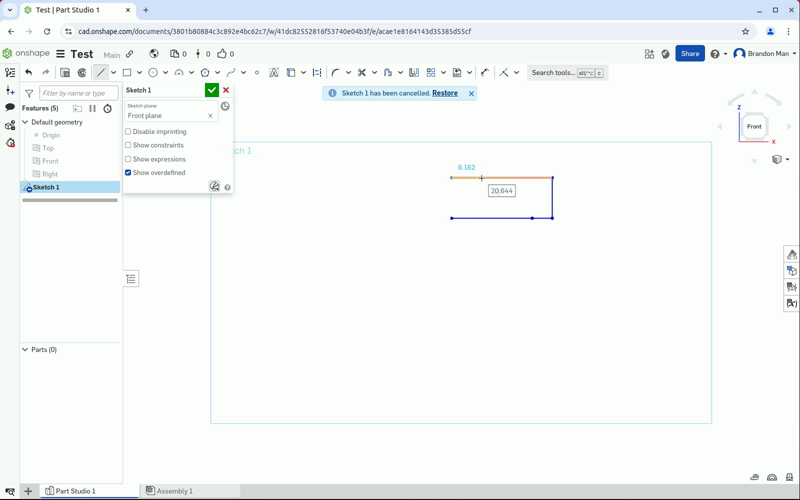
key_down(shift)
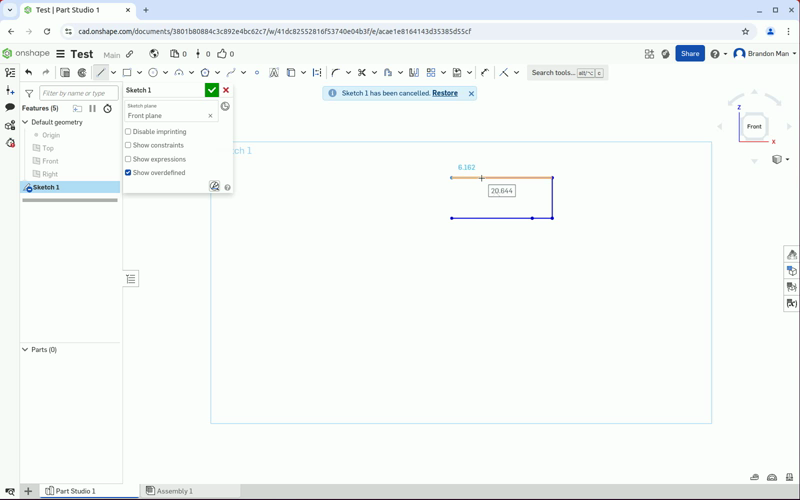
mouse_move(451, 218)
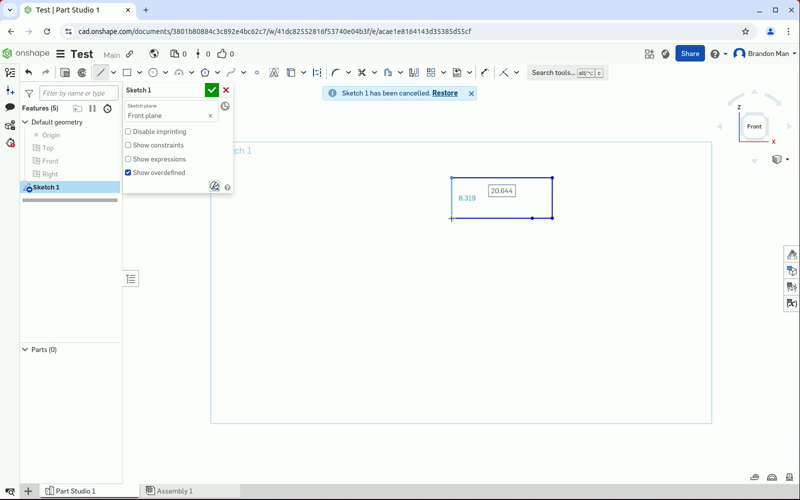
key_up(shift)
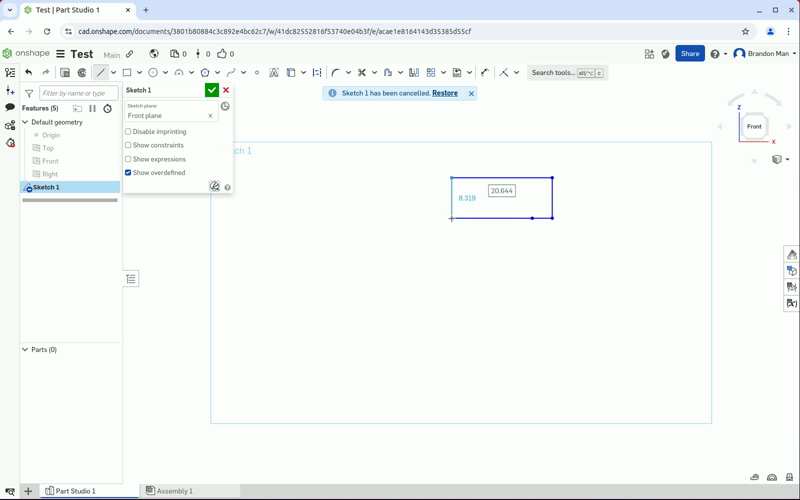
click(451, 218)
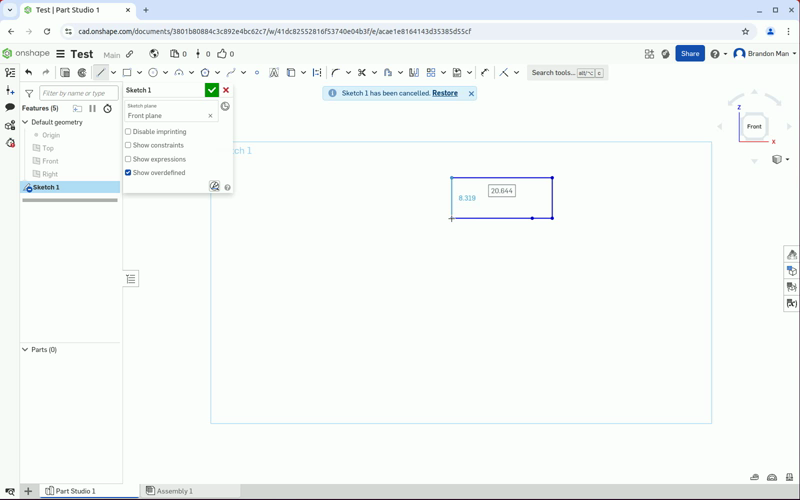
key(esc)
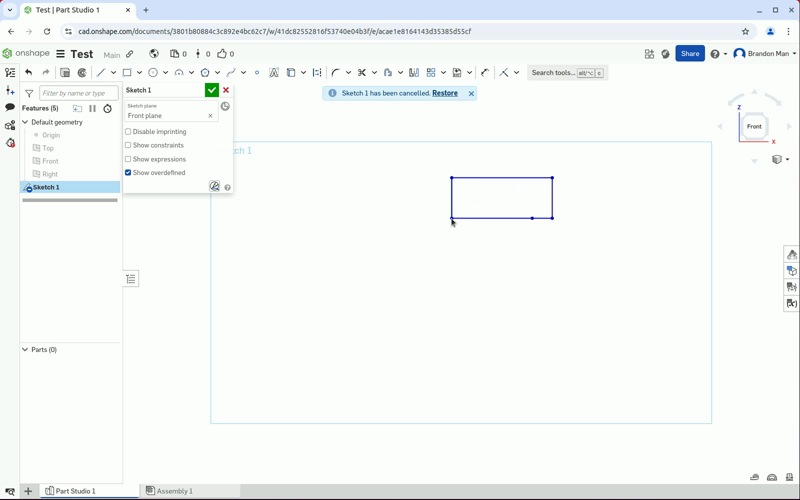
mouse_move(496, 212)
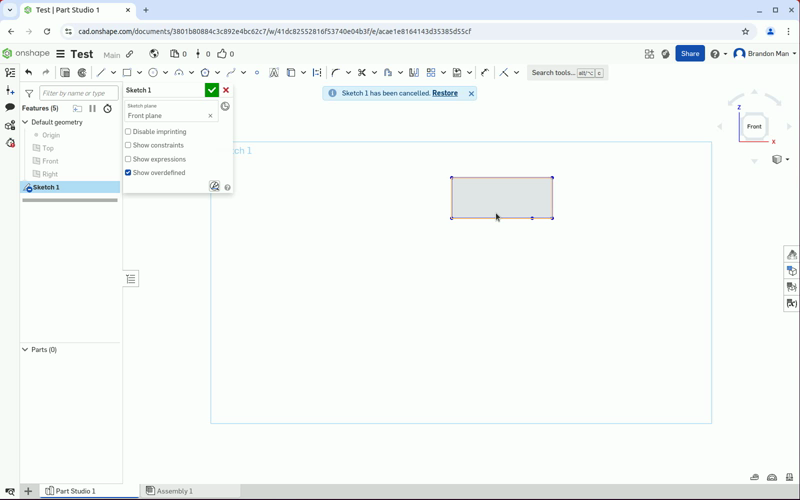
click(496, 212)
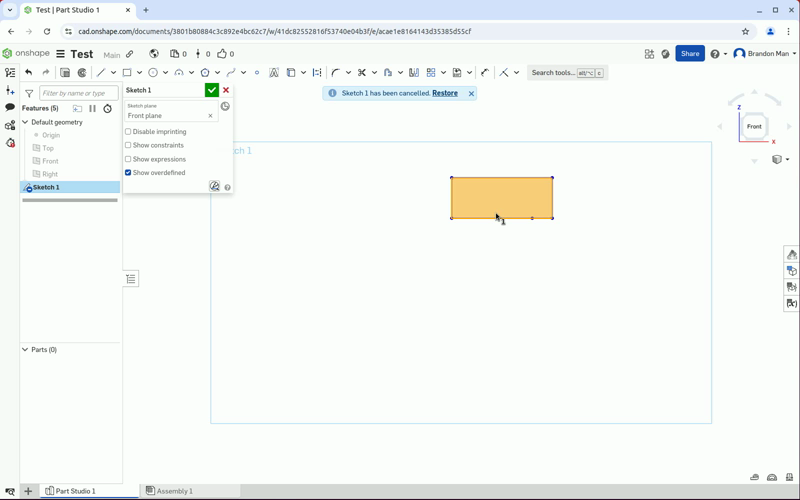
mouse_move(73, 352)
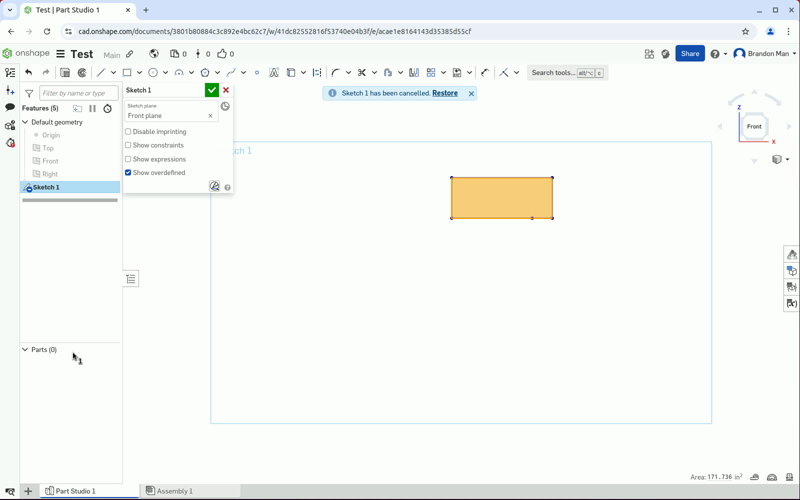
key(shift+y)
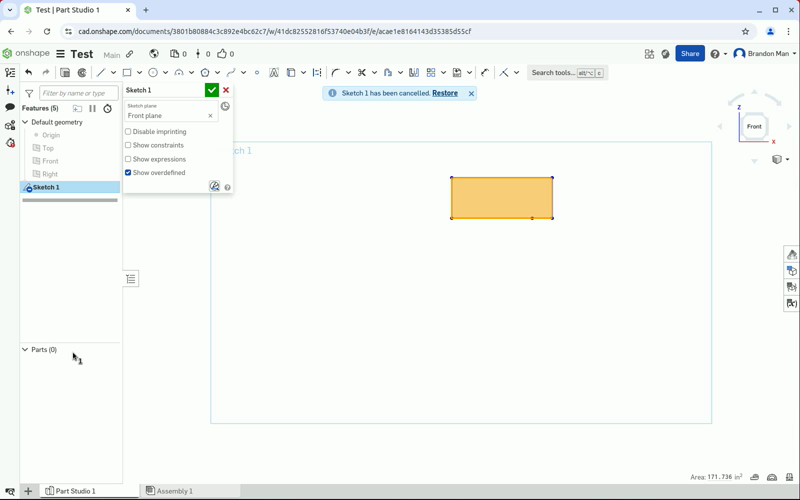
key(shift+e)
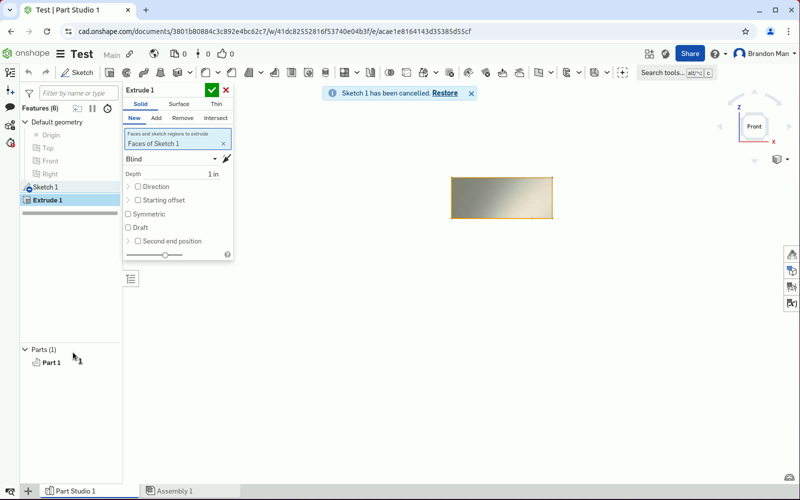
mouse_move(143, 106)
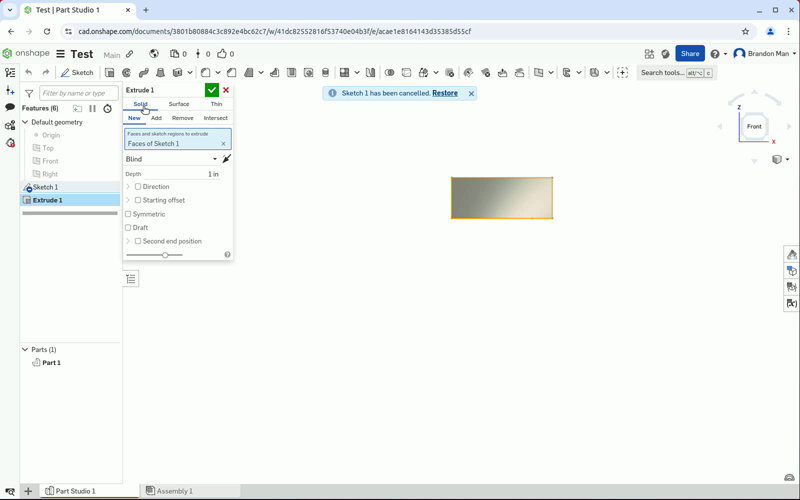
click(143, 106)
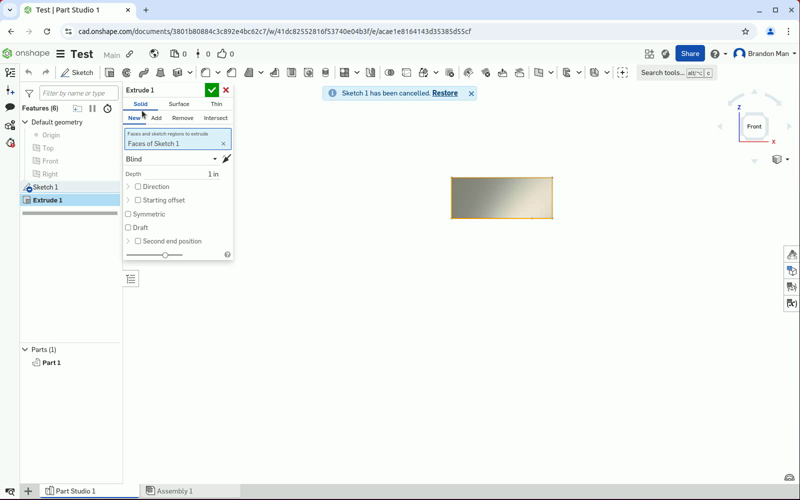
mouse_move(137, 120)
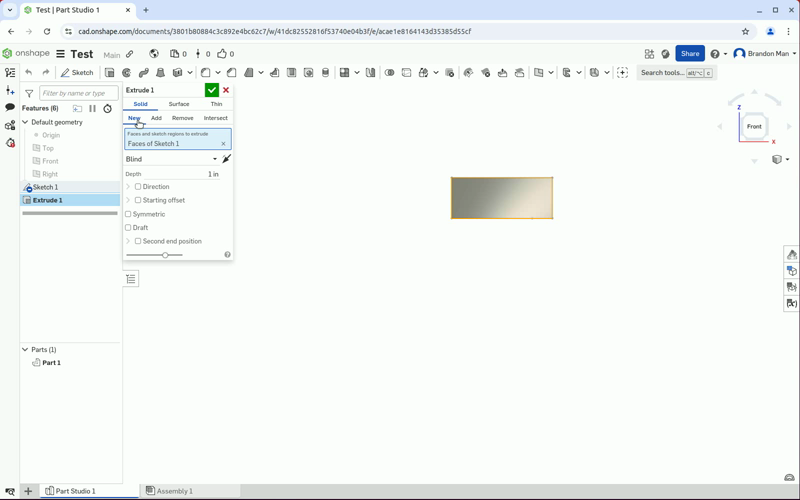
click(137, 120)
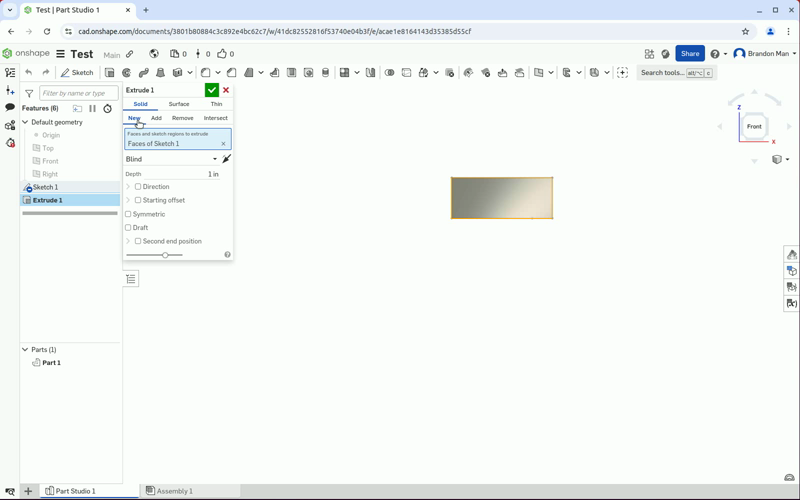
key(tab, 4)
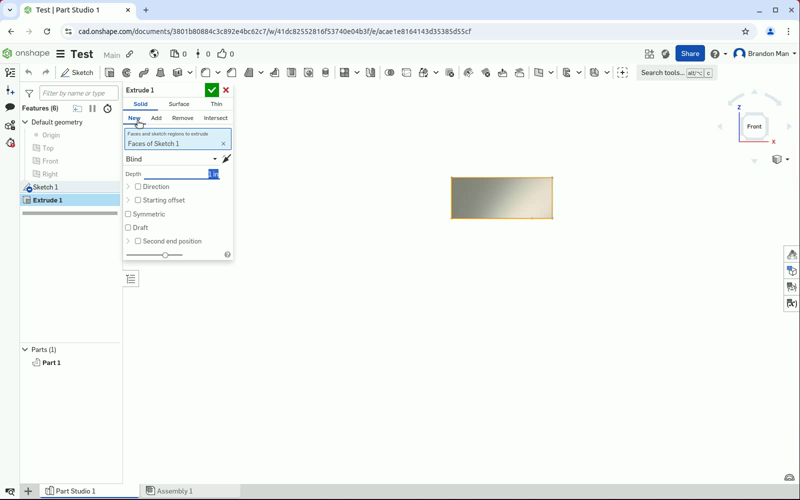
text(16.609)
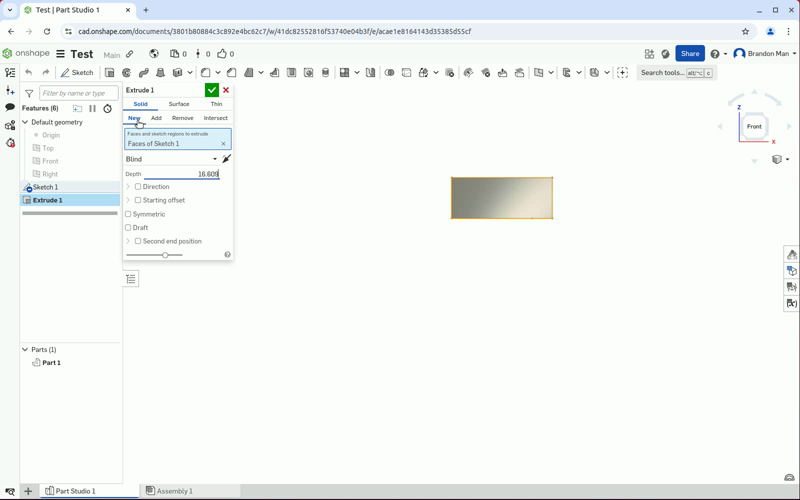
key(enter)
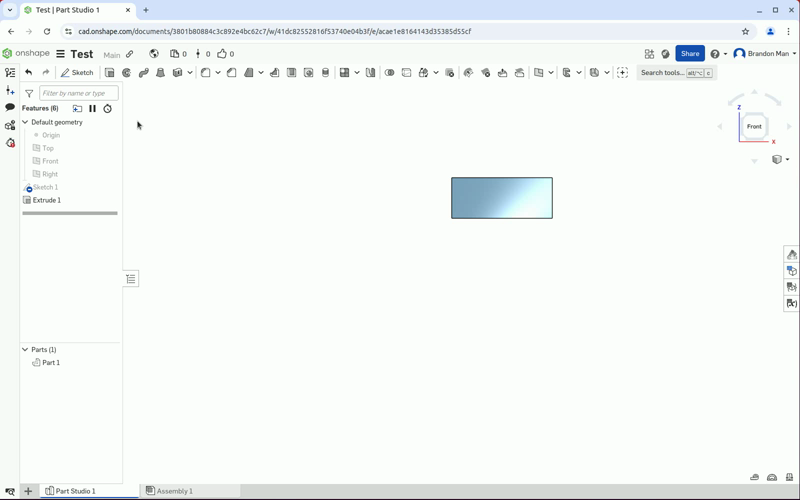
key(shift+h)
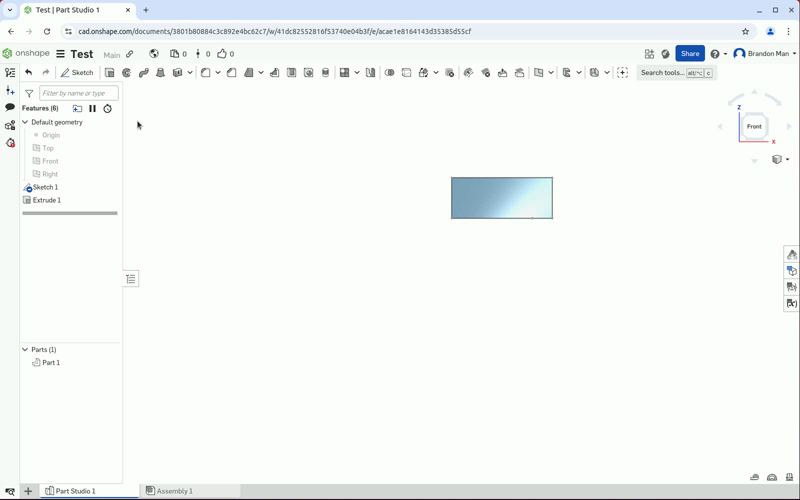
key(shift+h)
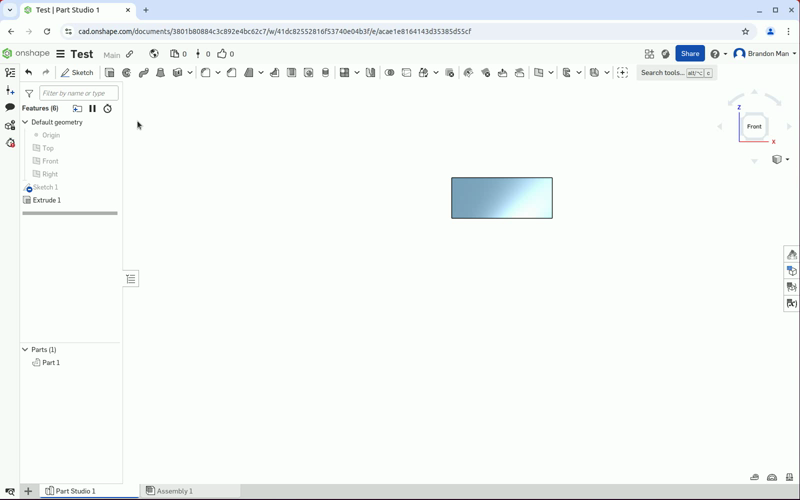
mouse_move(73, 189)
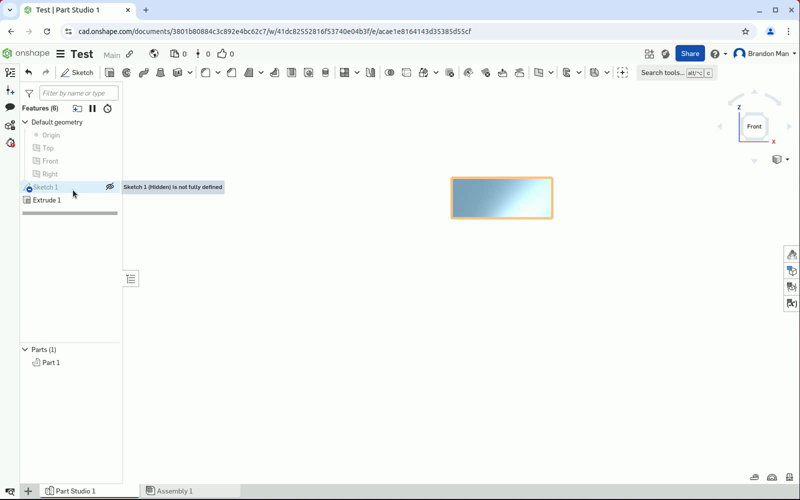
click(73, 189)
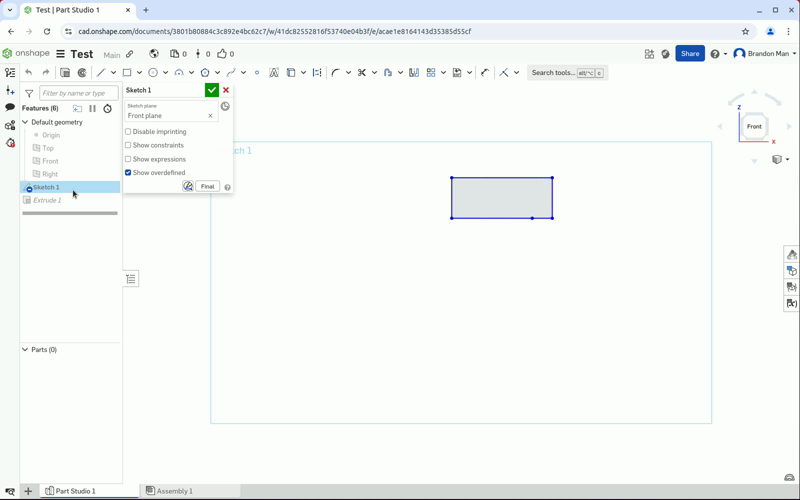
mouse_move(229, 92)
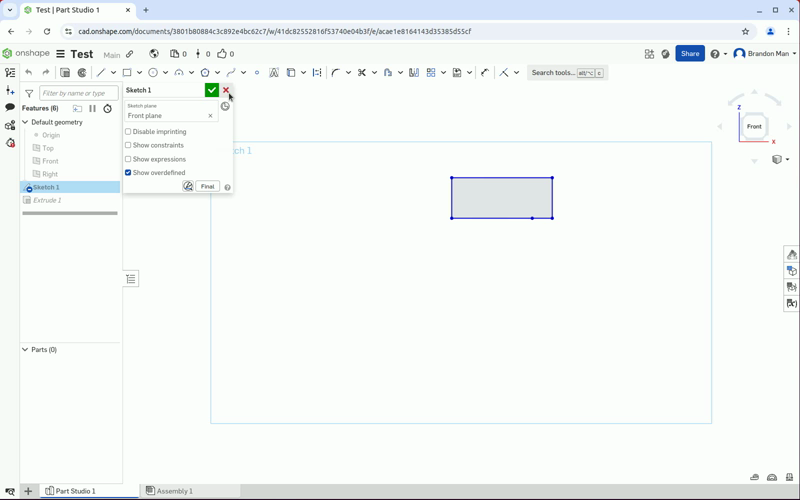
click(229, 92)
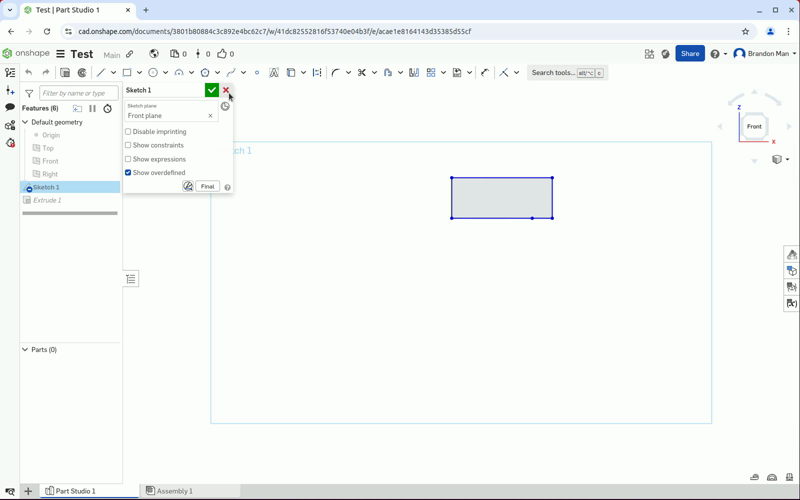
key(shift+s)
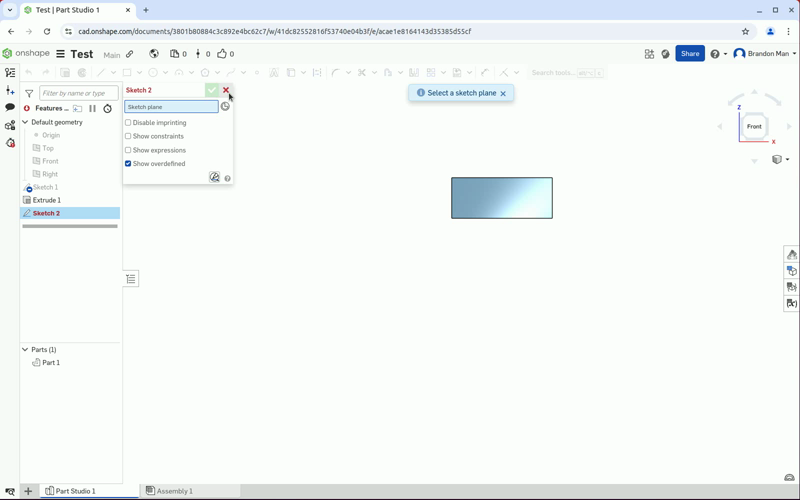
mouse_move(73, 163)
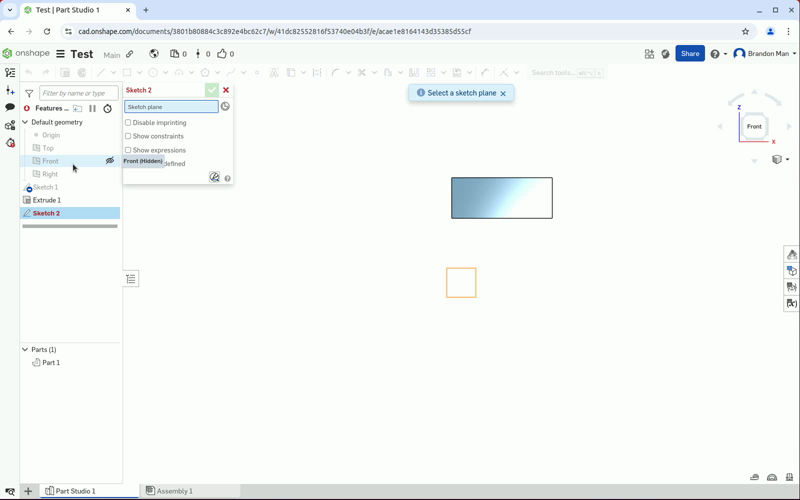
click(73, 163)
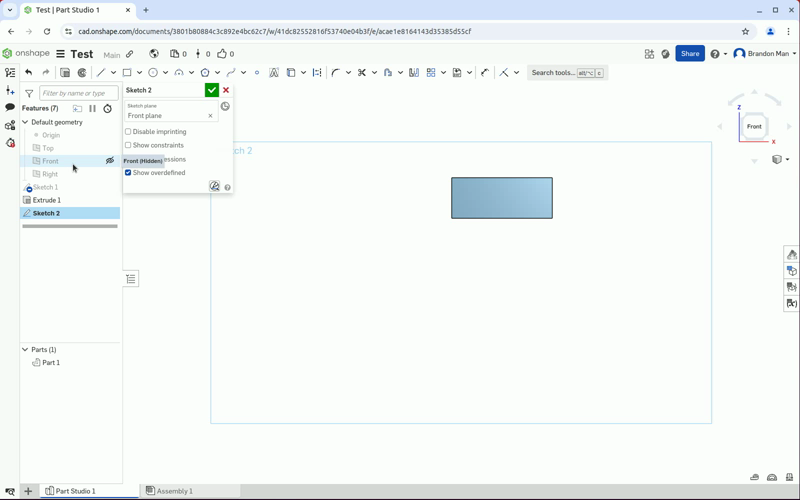
mouse_move(73, 352)
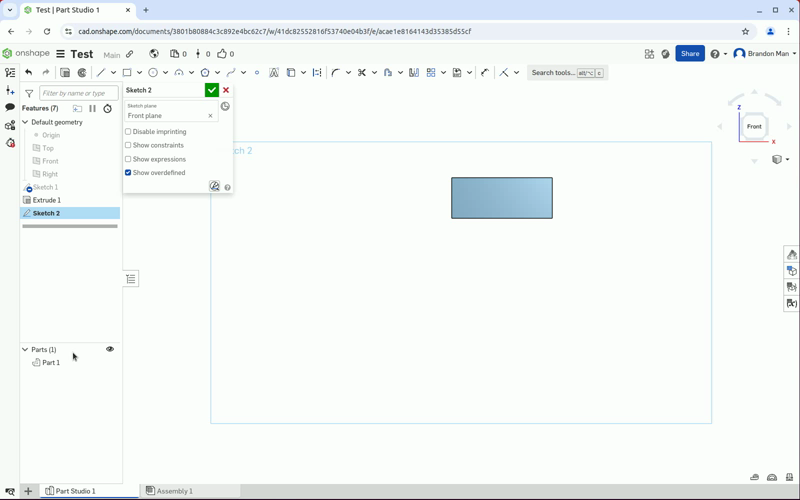
key(y)
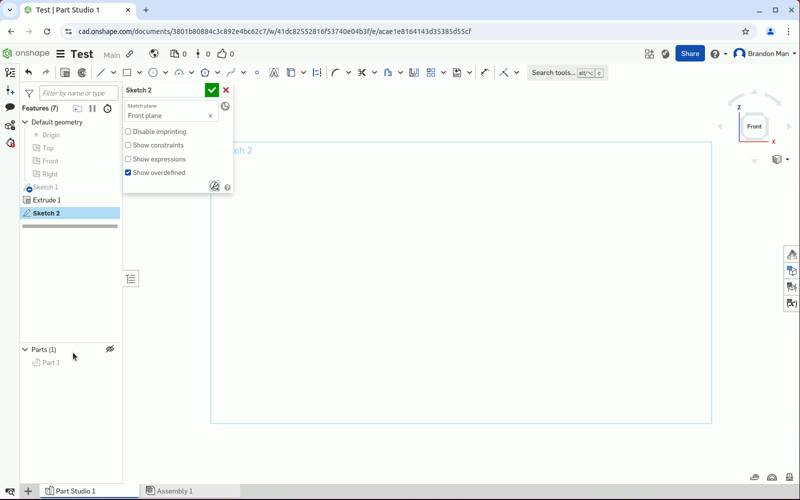
key(l)
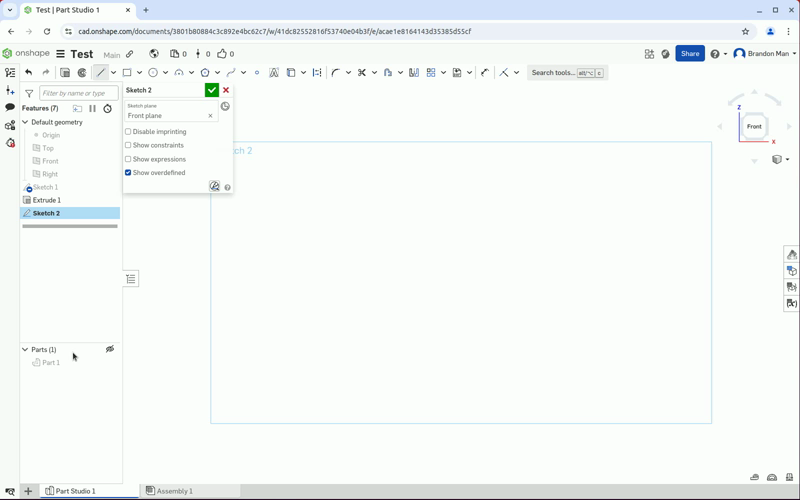
key_down(shift)
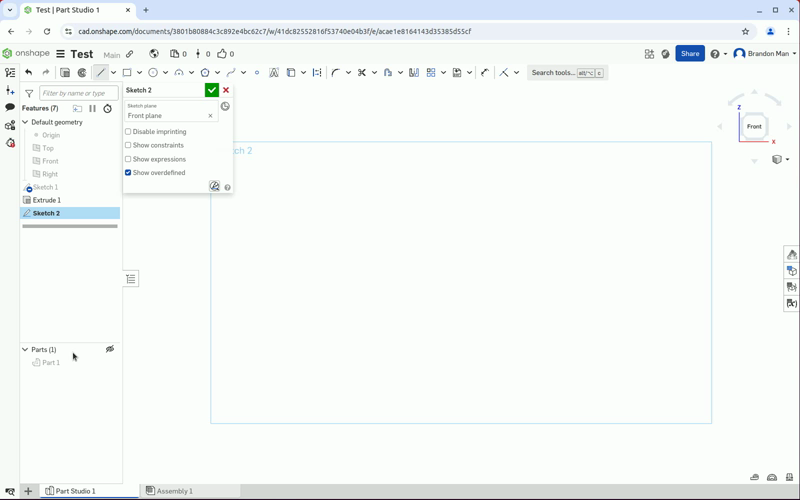
mouse_move(451, 258)
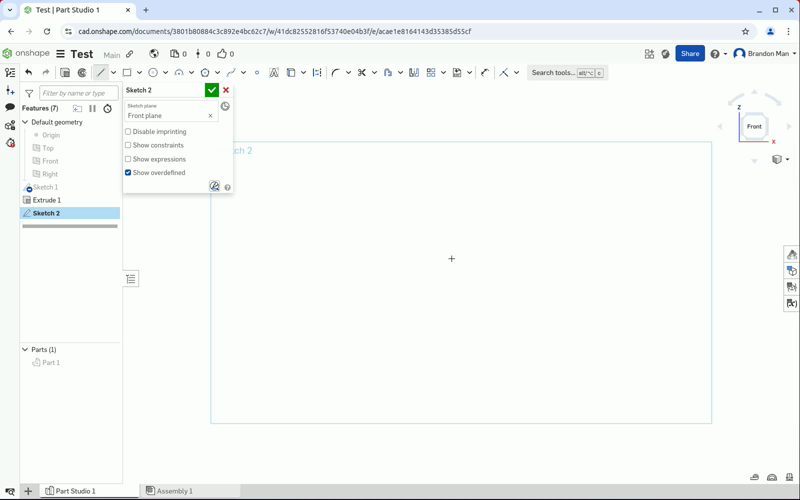
click(451, 258)
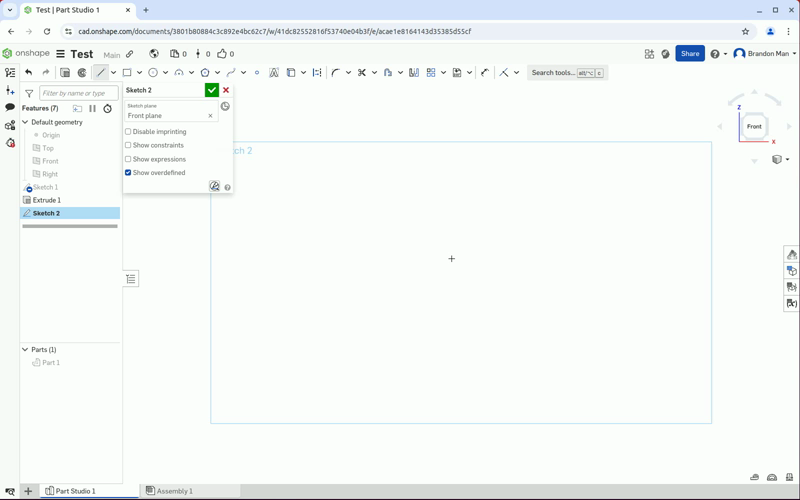
key_up(shift)
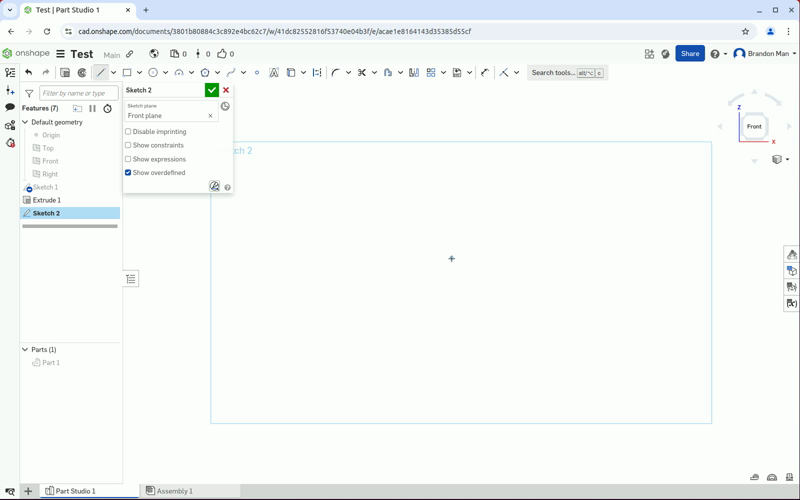
key_down(shift)
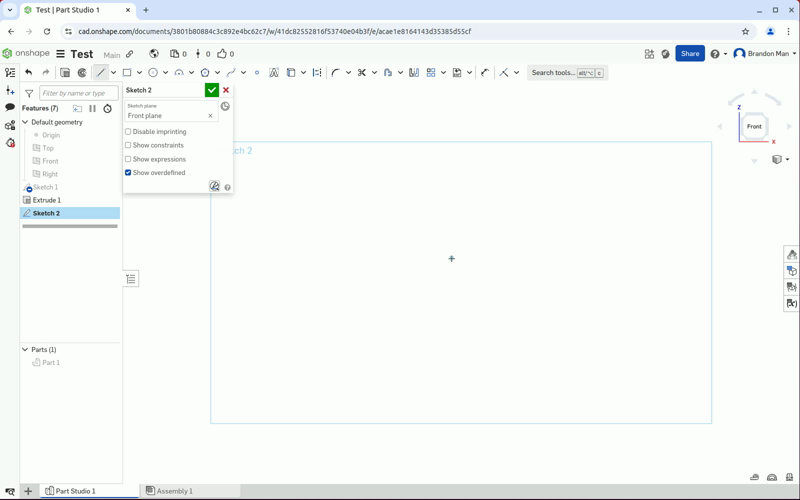
mouse_move(532, 258)
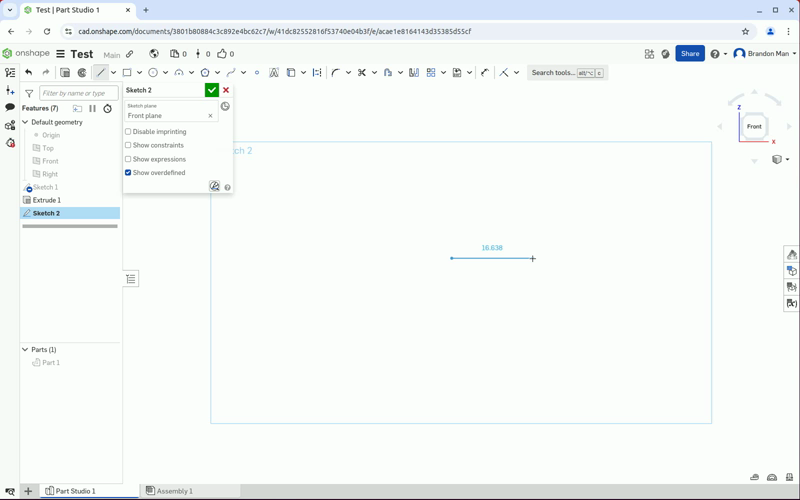
click(532, 258)
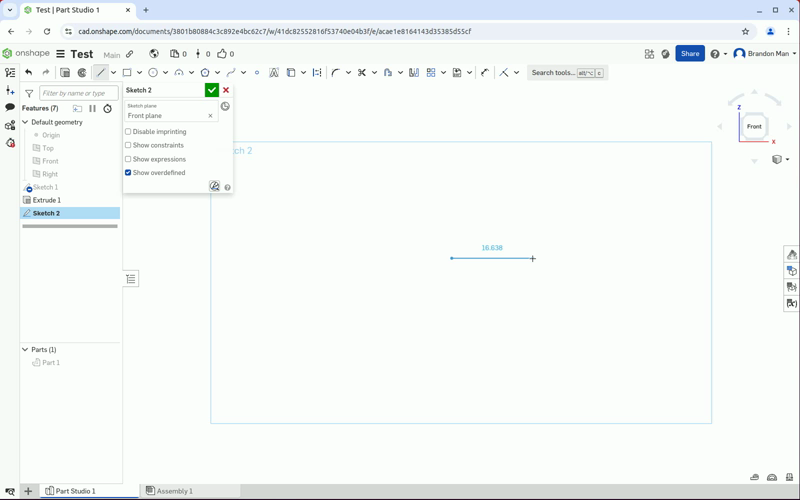
key_up(shift)
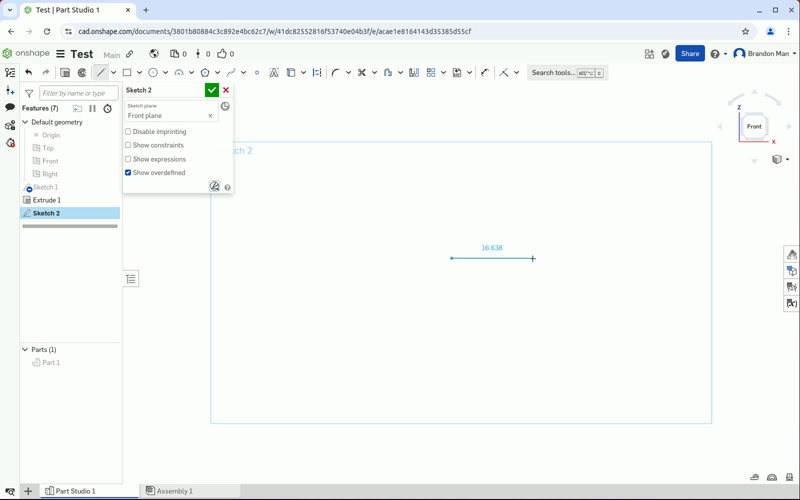
key_down(shift)
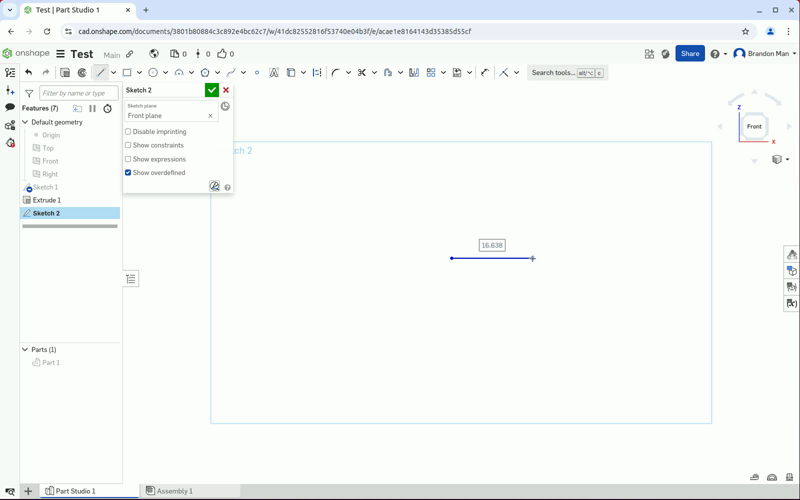
mouse_move(562, 258)
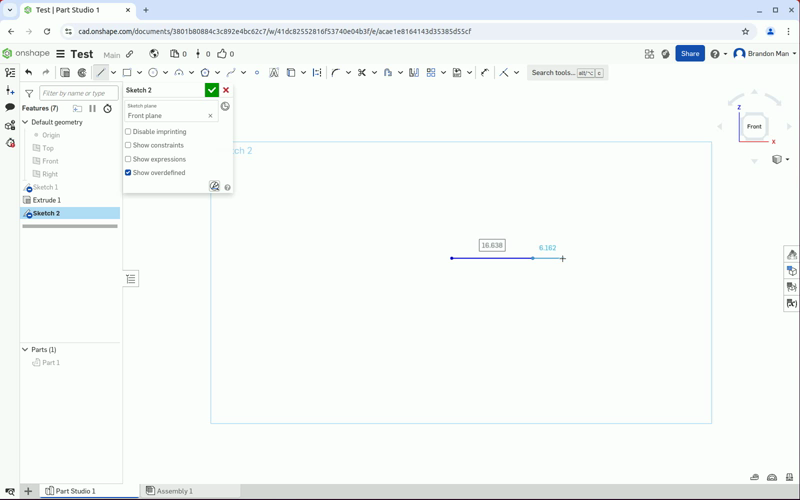
mouse_move(532, 217)
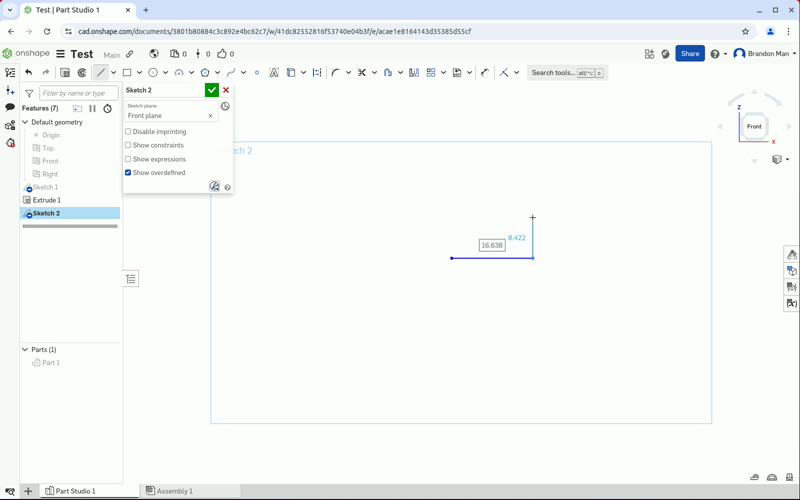
click(532, 217)
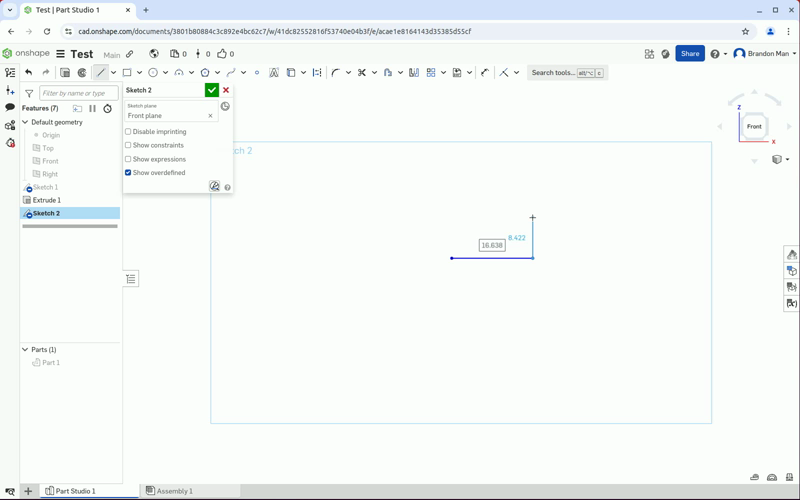
key_up(shift)
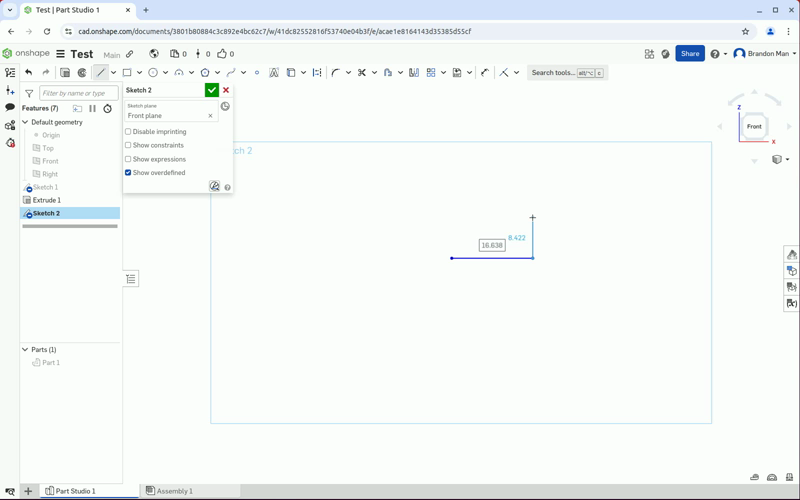
key_down(shift)
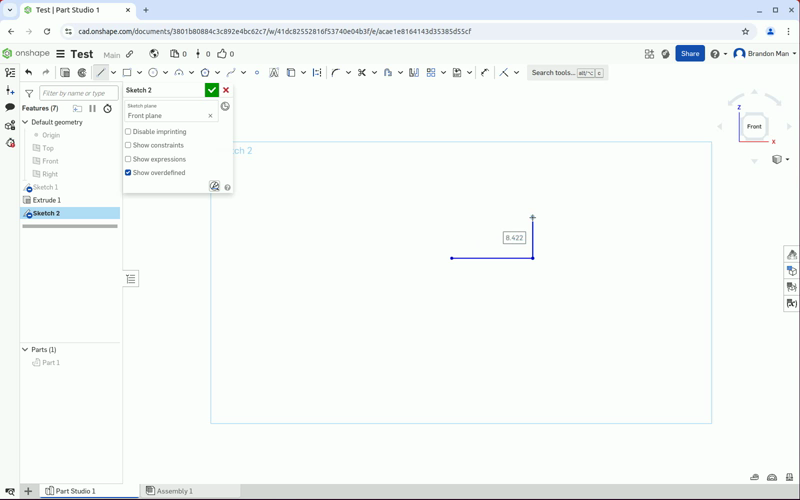
mouse_move(451, 217)
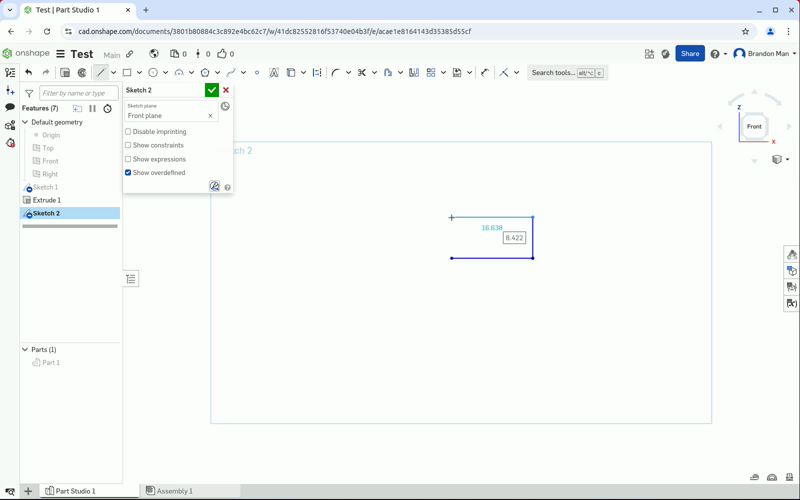
click(451, 217)
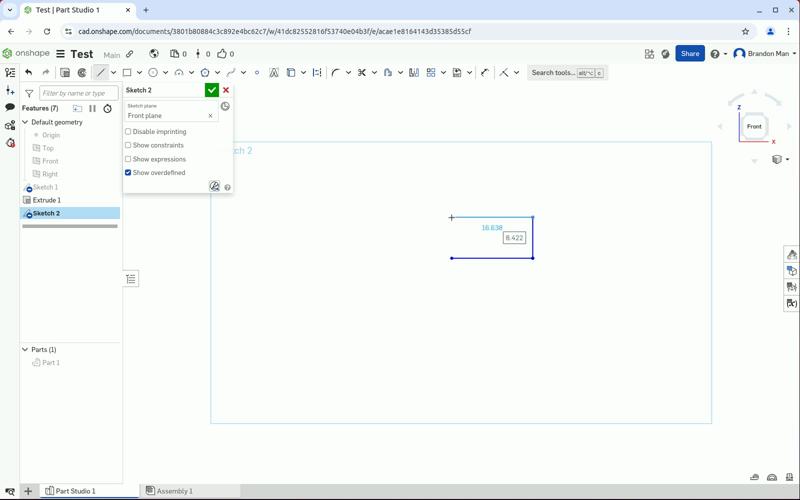
key_up(shift)
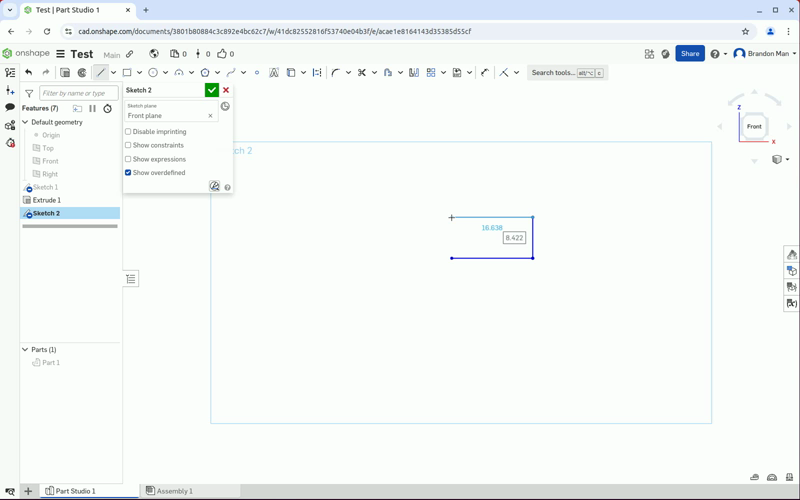
mouse_move(481, 217)
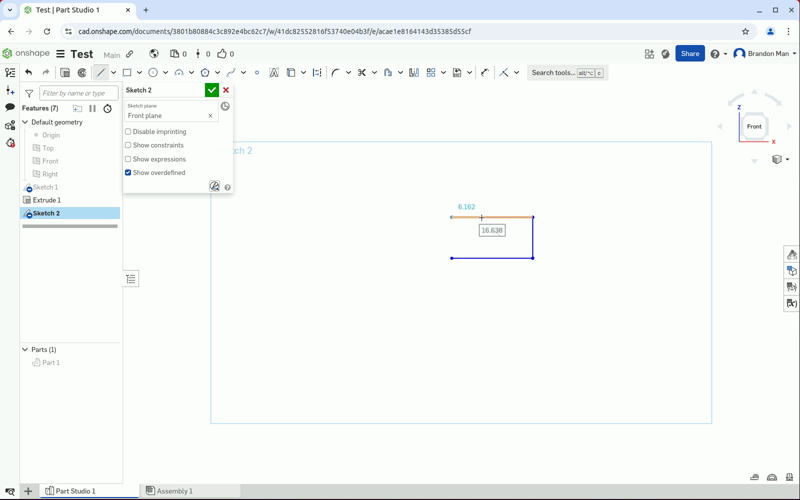
key_down(shift)
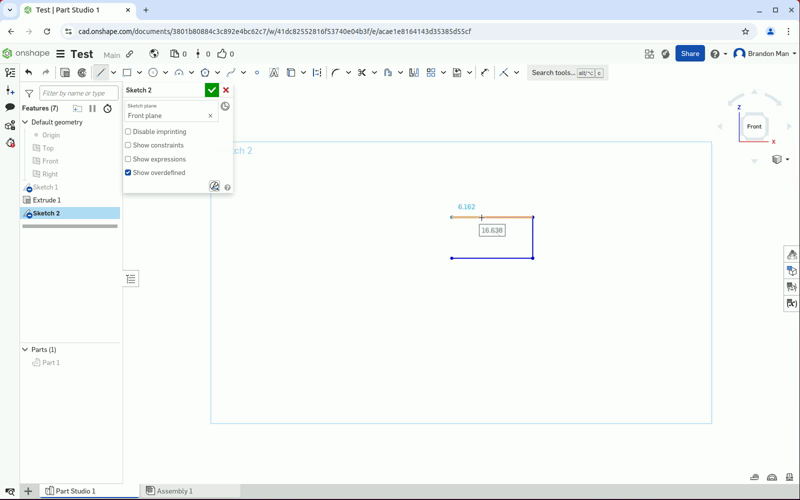
mouse_move(451, 258)
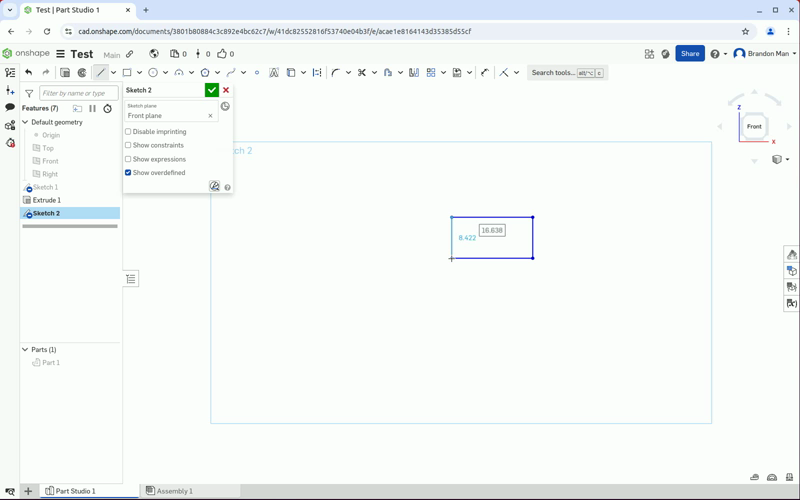
key_up(shift)
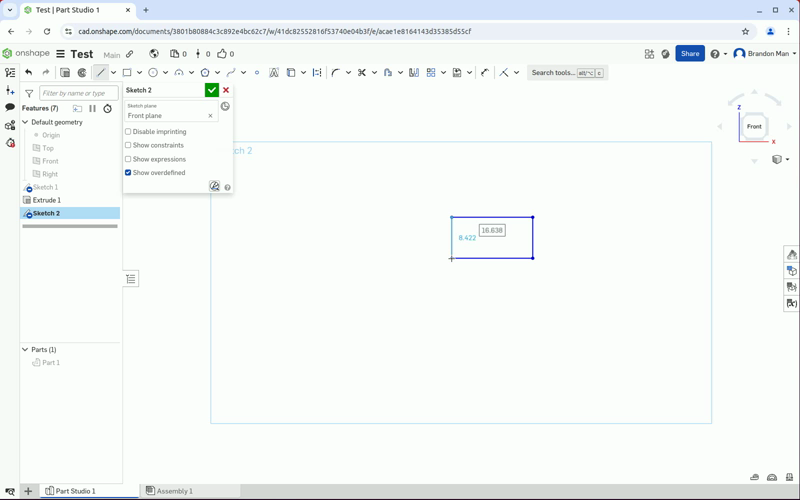
click(451, 258)
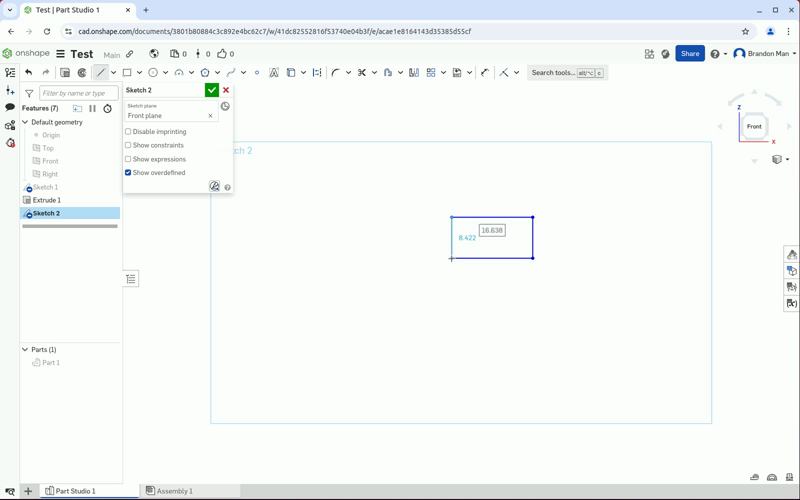
key(esc)
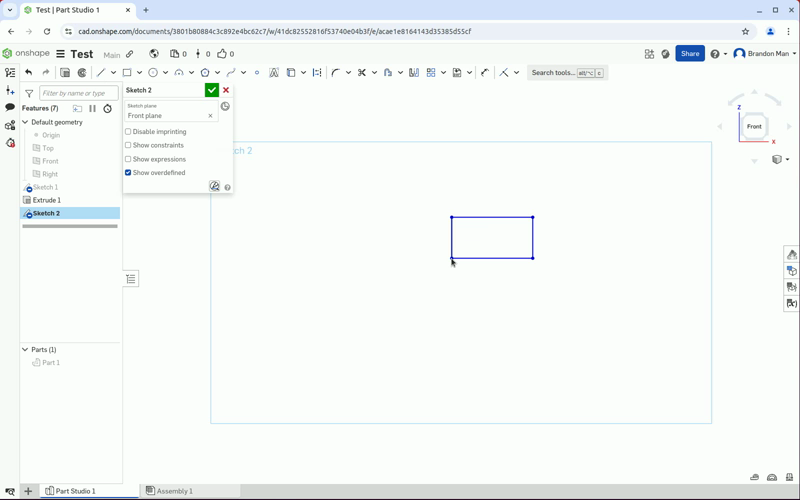
mouse_move(459, 244)
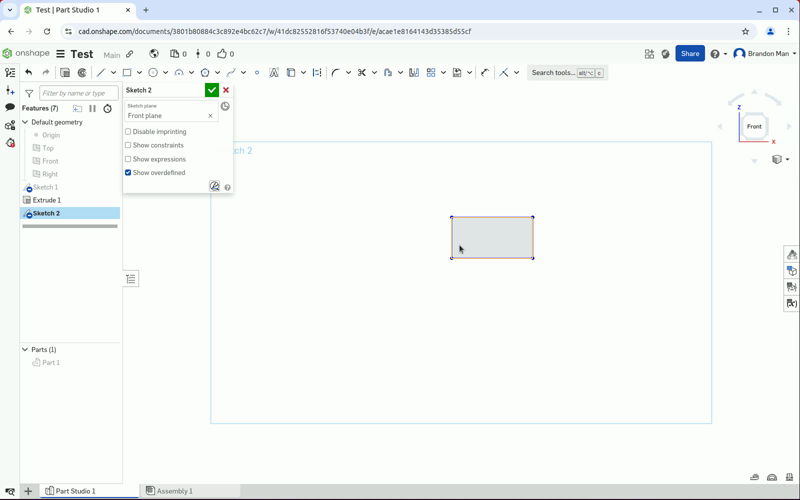
click(459, 244)
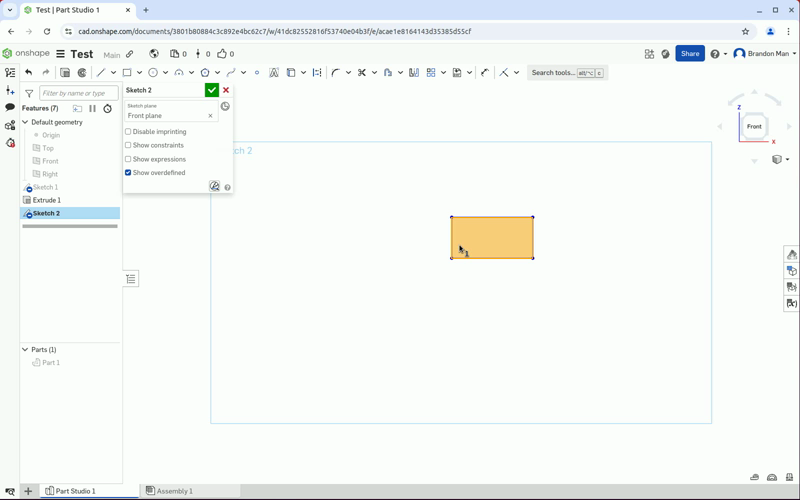
mouse_move(73, 352)
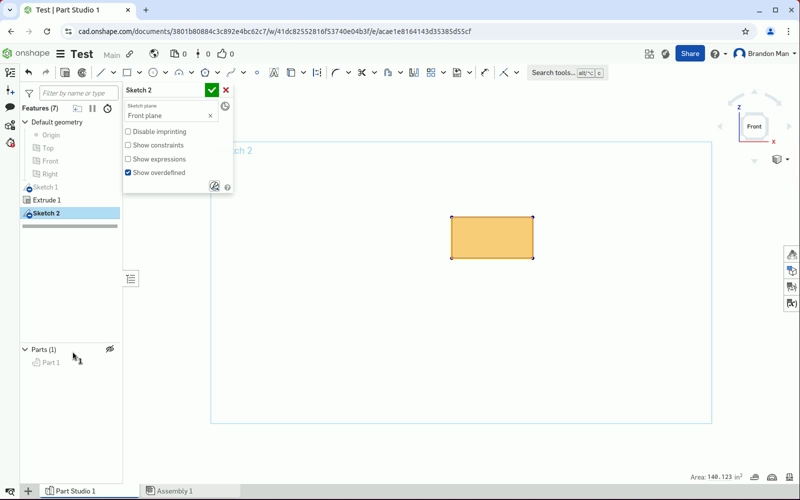
key(shift+y)
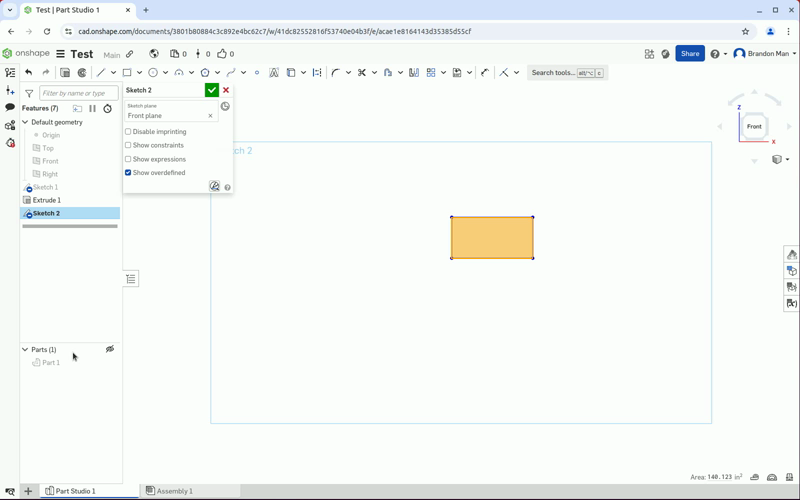
key(shift+e)
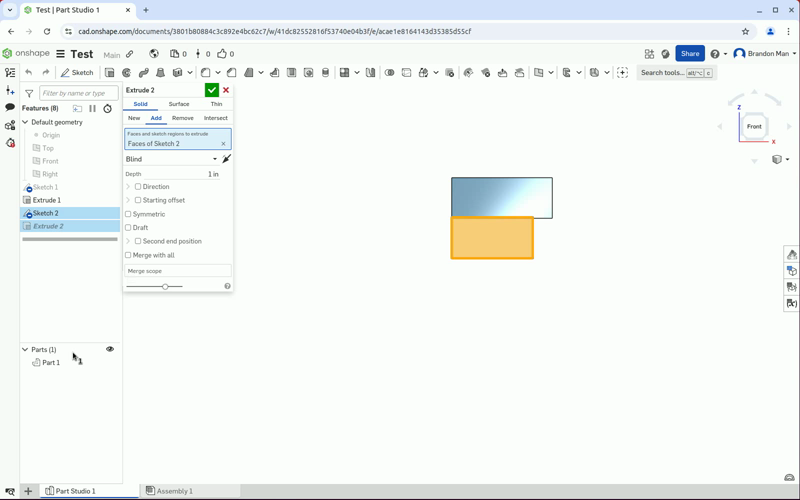
mouse_move(143, 106)
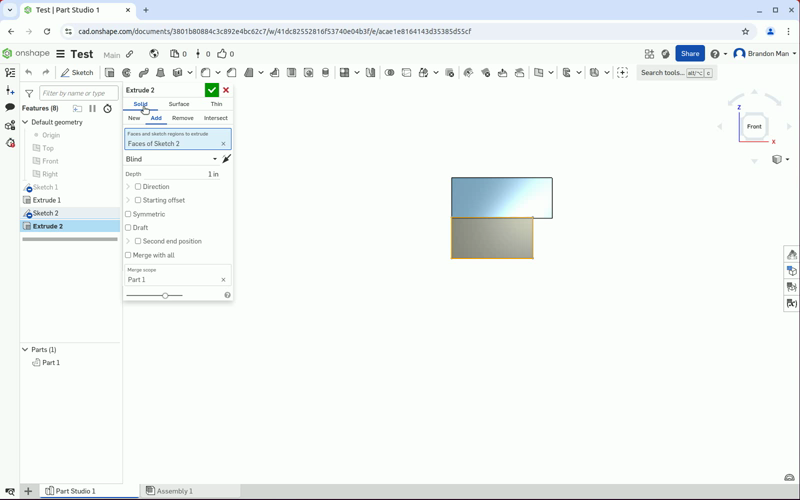
click(143, 106)
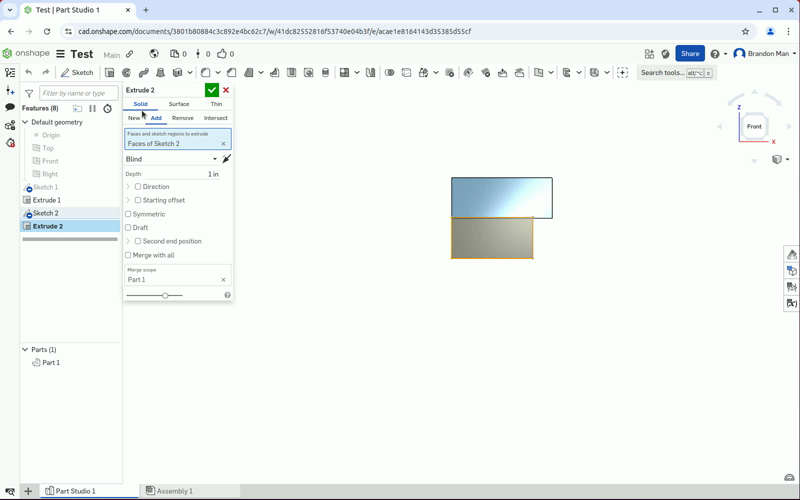
mouse_move(137, 120)
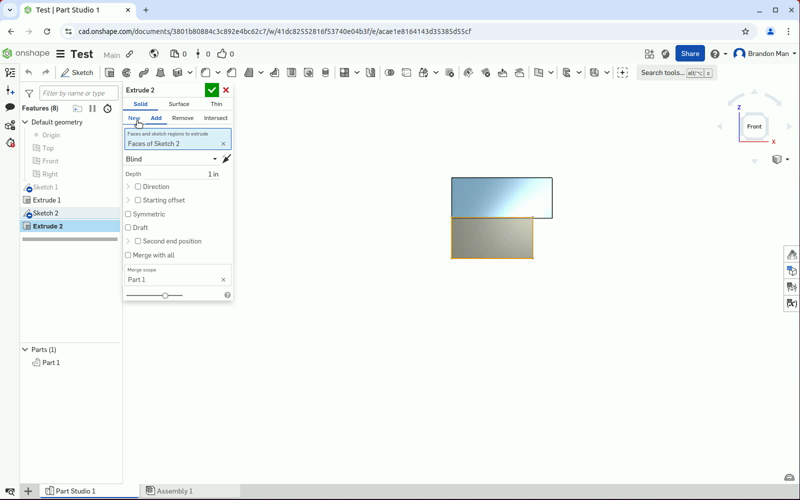
click(137, 120)
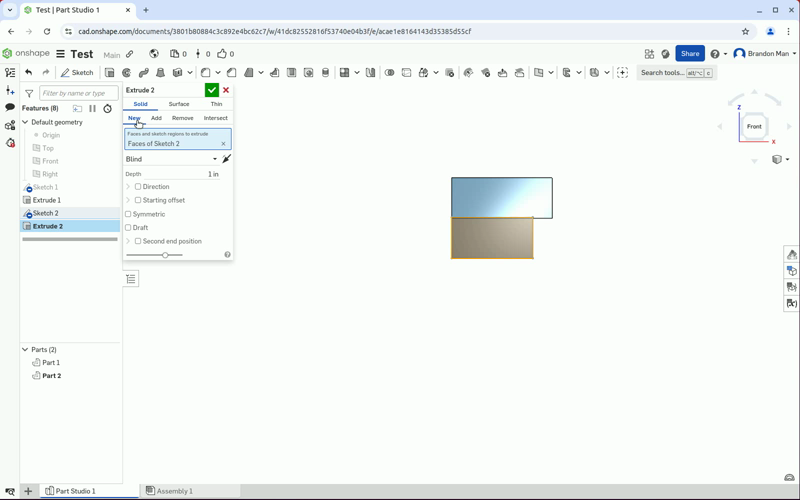
key(tab, 4)
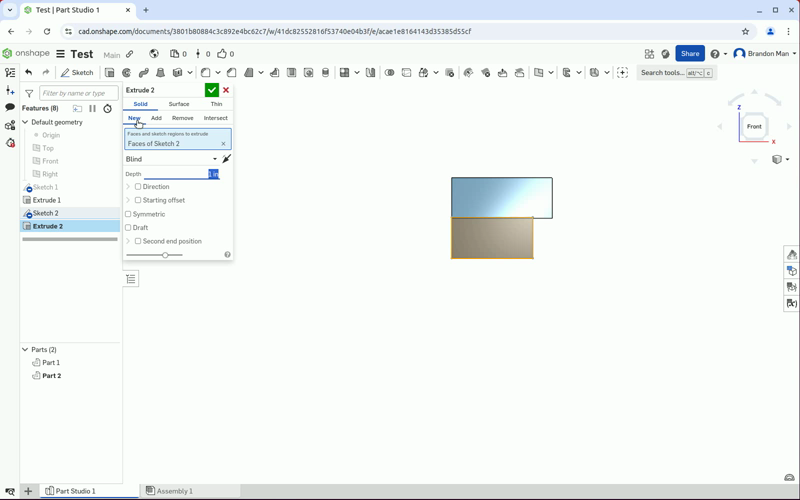
text(4.092)
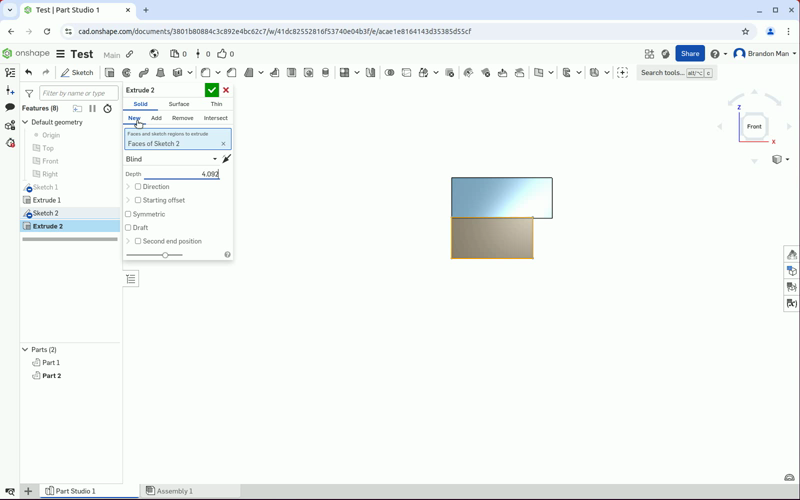
key(enter)
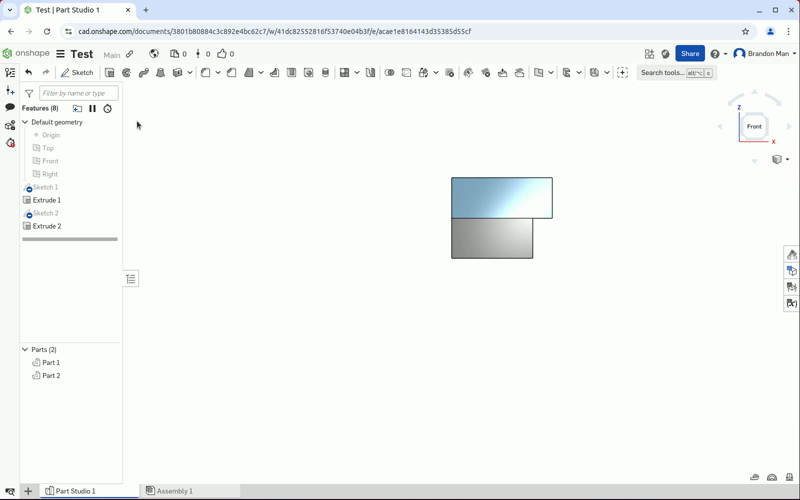
key(shift+h)
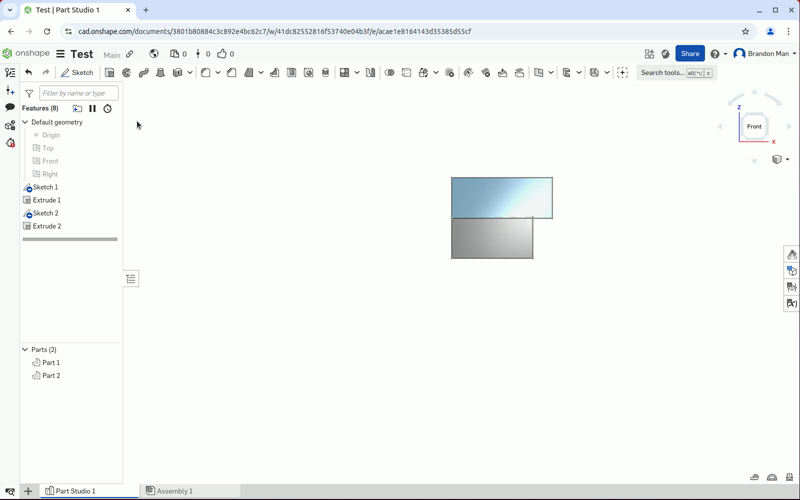
key(shift+h)
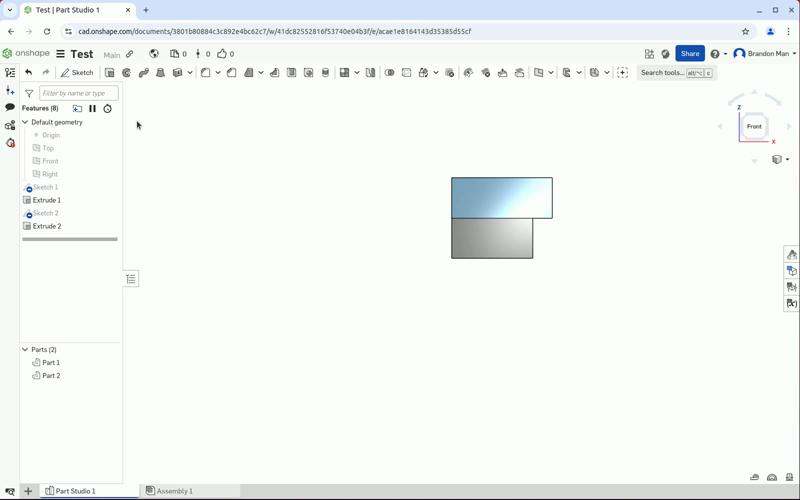
mouse_move(73, 189)
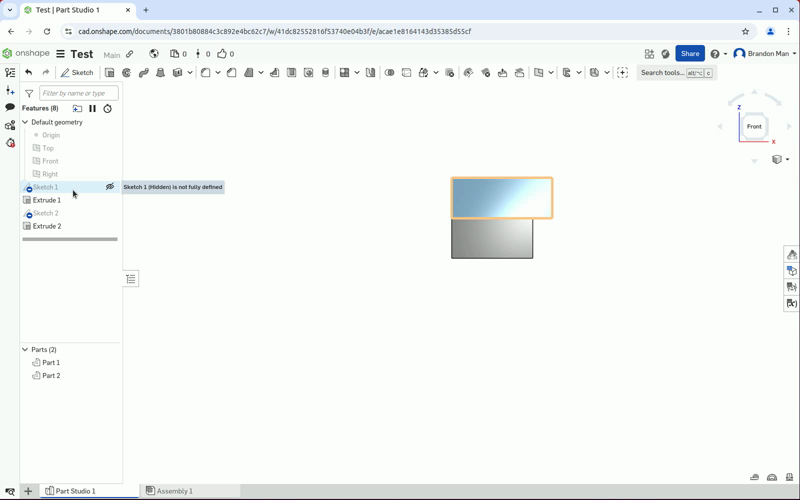
click(73, 189)
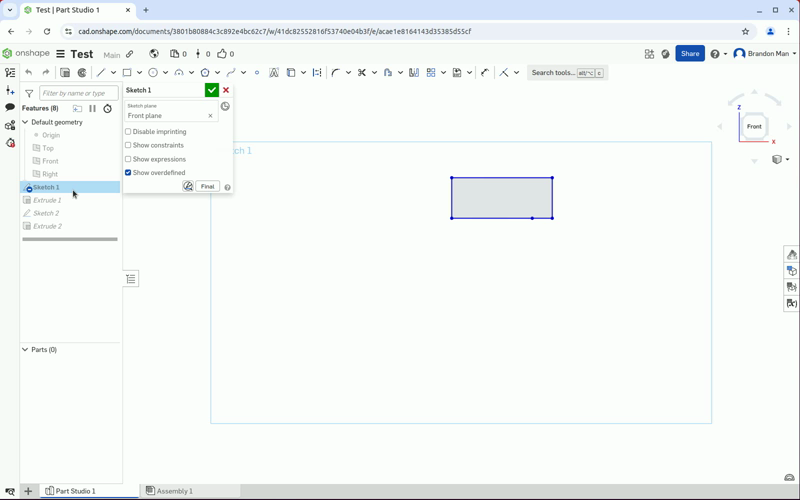
mouse_move(229, 92)
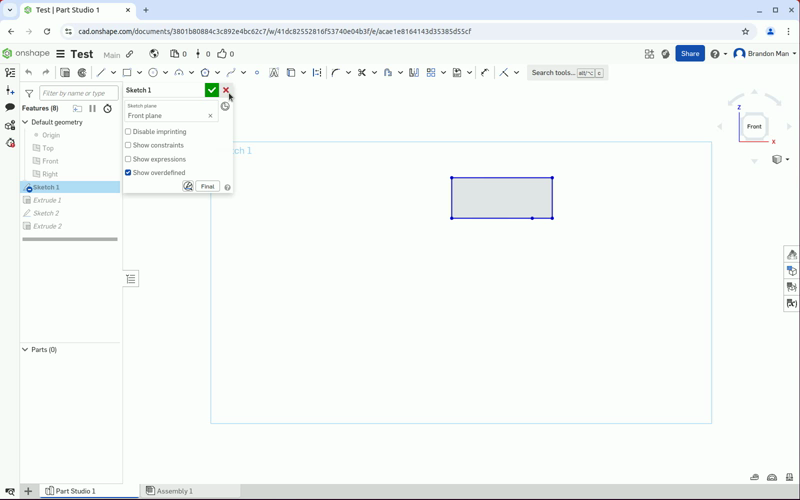
click(229, 92)
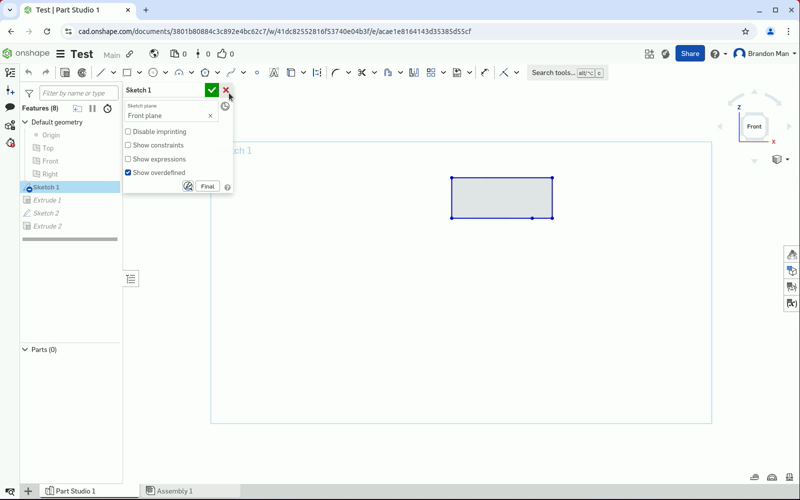
key(shift+s)
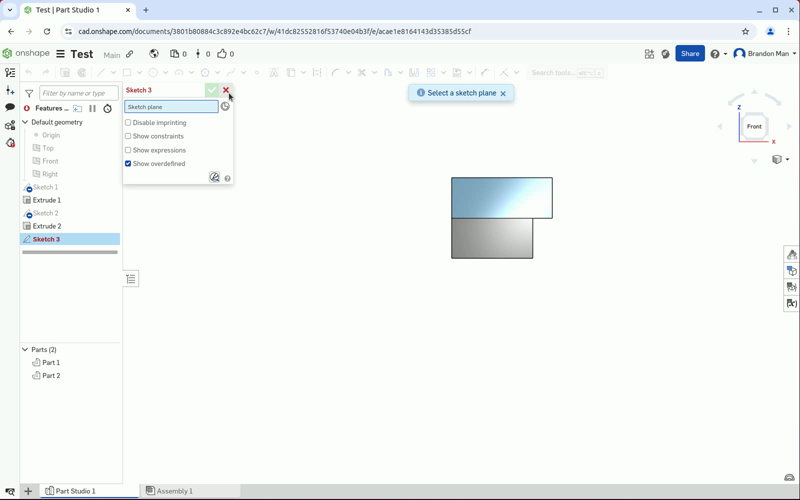
mouse_move(73, 163)
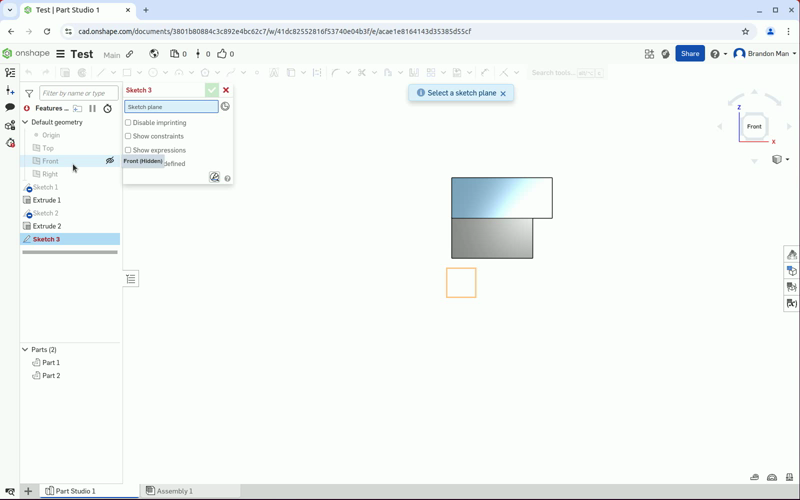
click(73, 163)
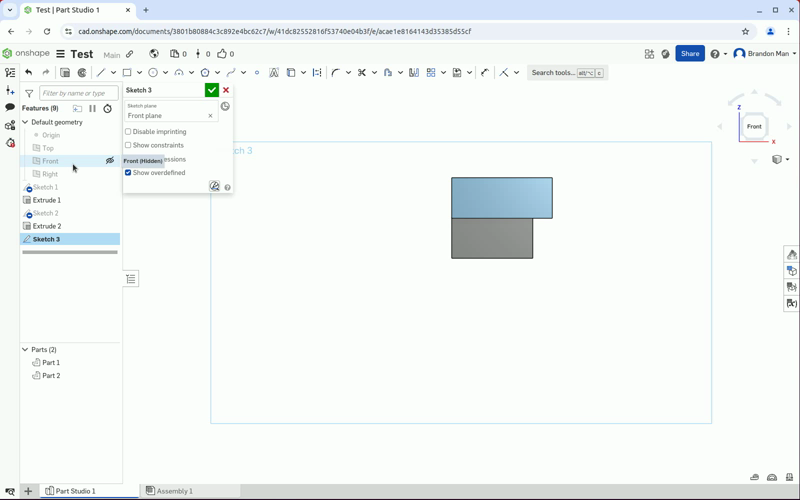
mouse_move(73, 352)
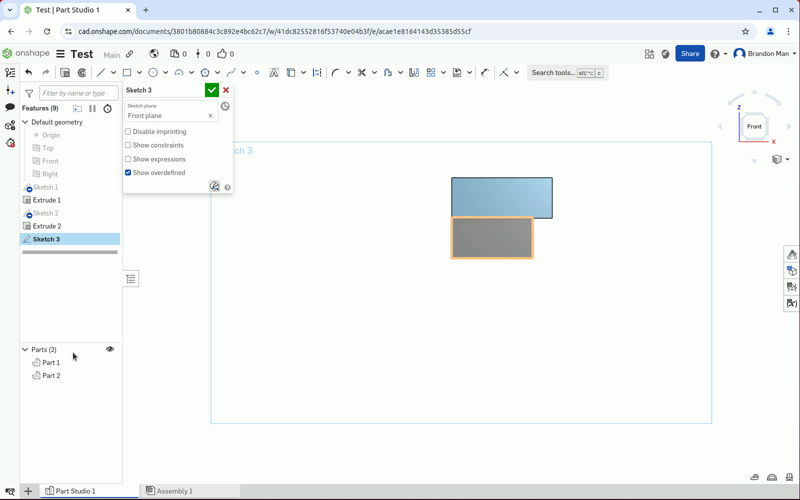
key(y)
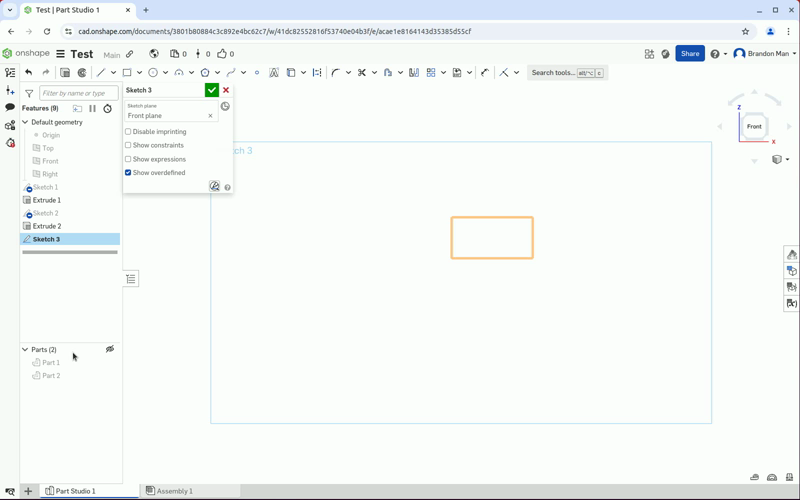
key(l)
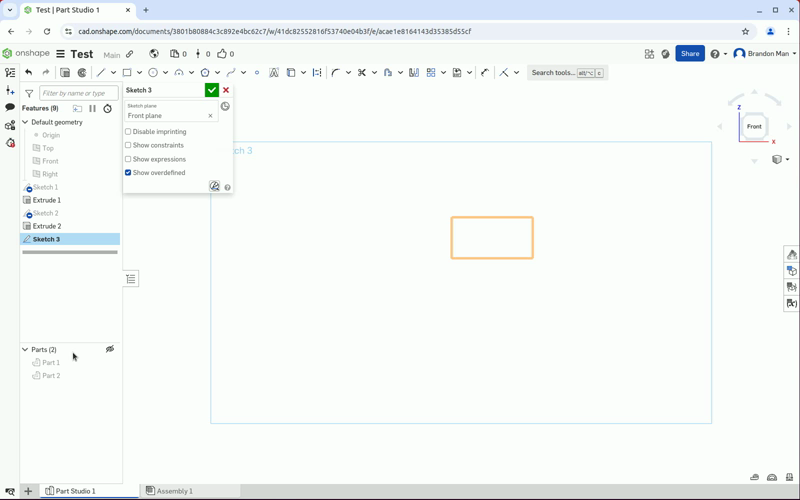
key_down(shift)
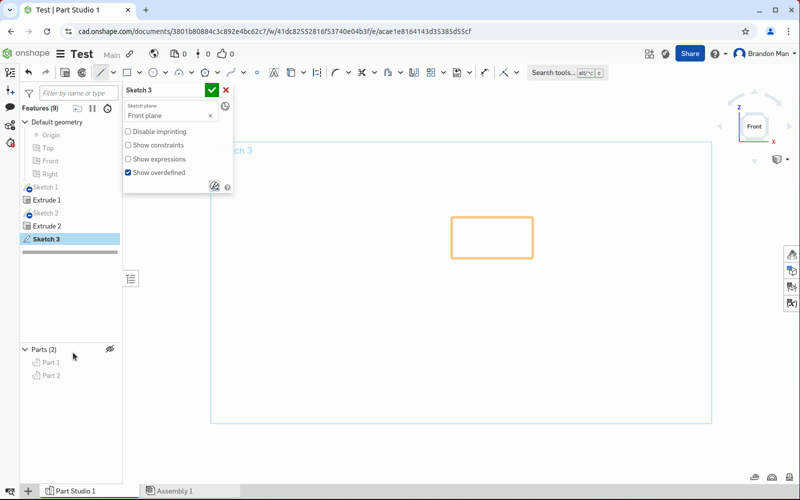
mouse_move(532, 258)
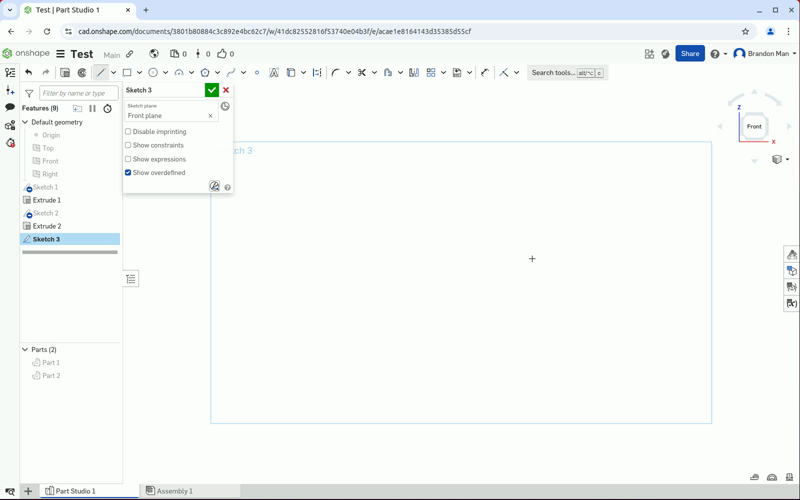
click(532, 258)
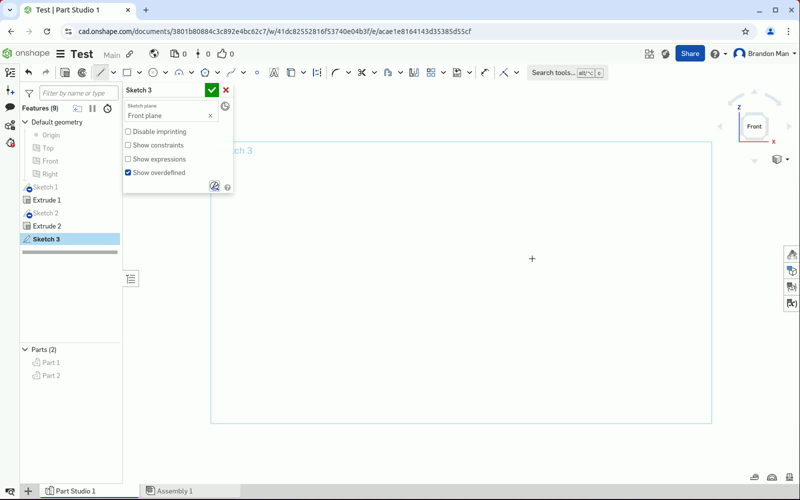
key_up(shift)
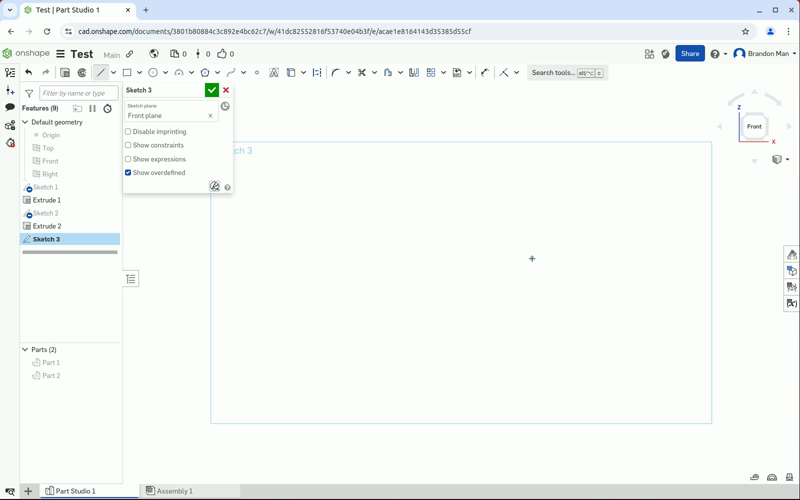
key_down(shift)
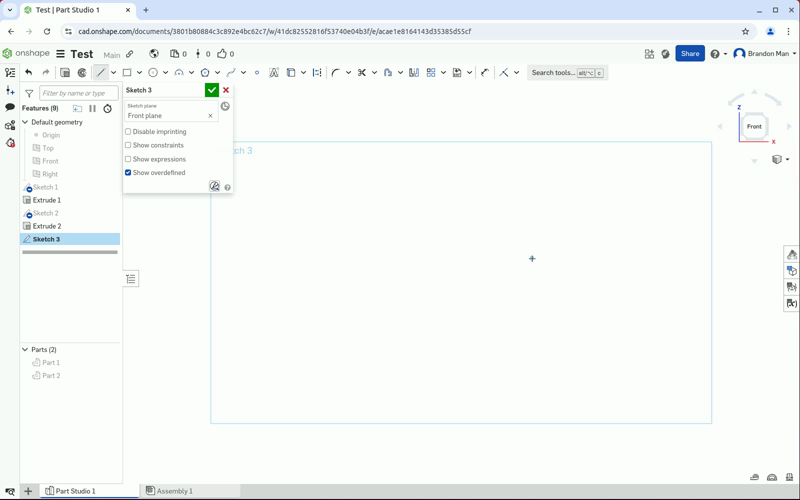
mouse_move(562, 258)
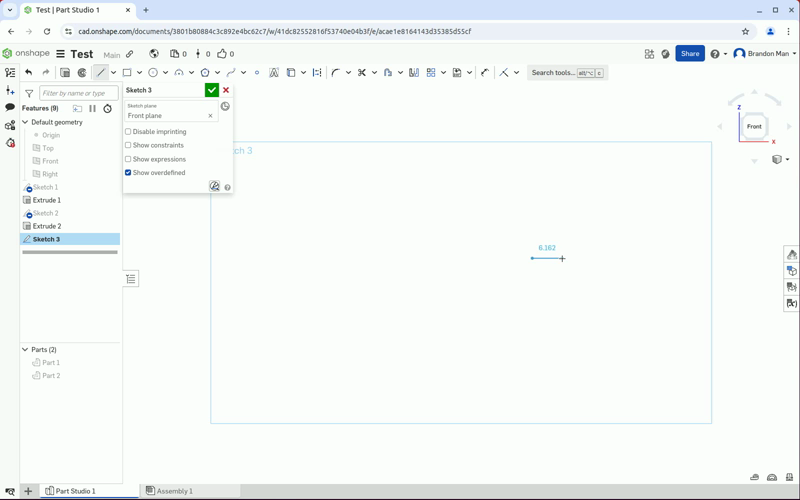
mouse_move(574, 258)
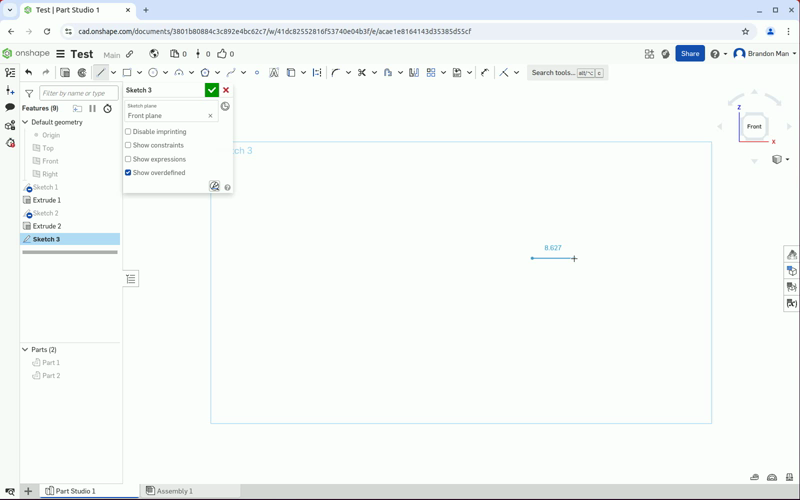
click(574, 258)
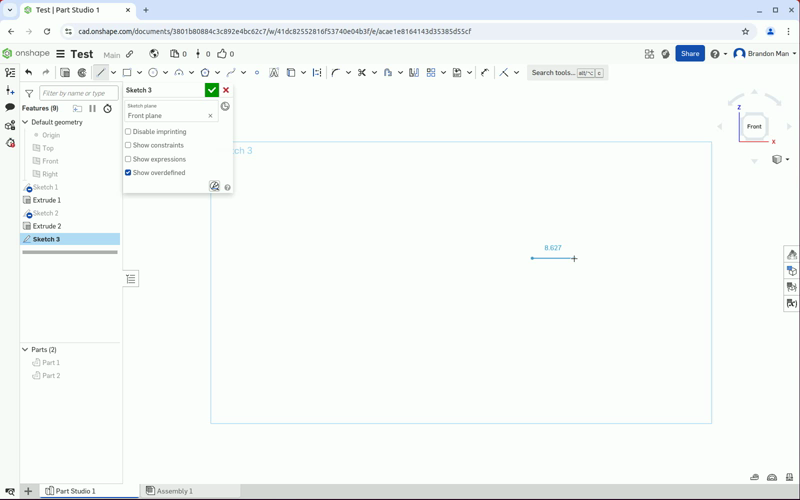
key_up(shift)
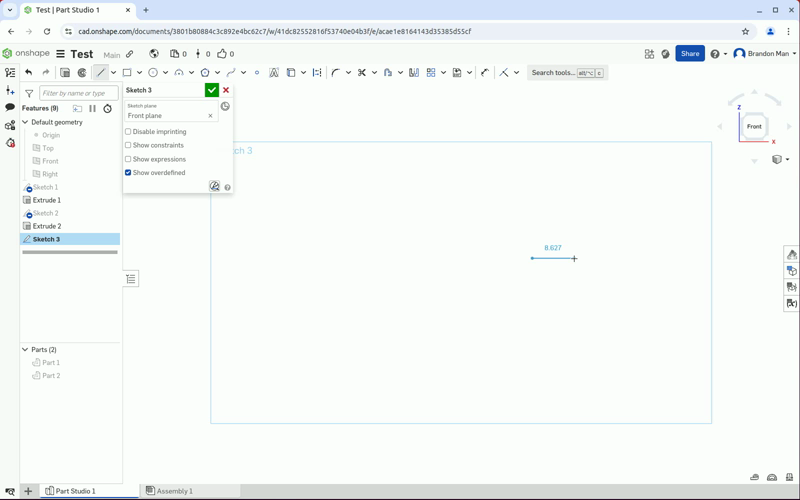
key_down(shift)
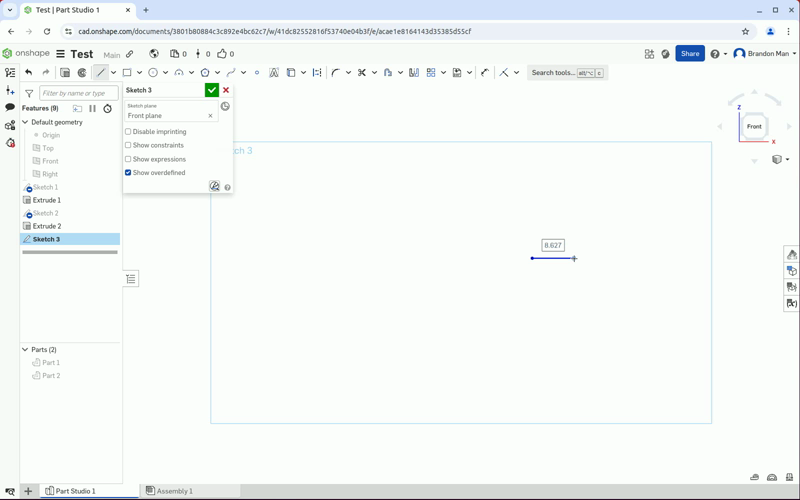
mouse_move(589, 258)
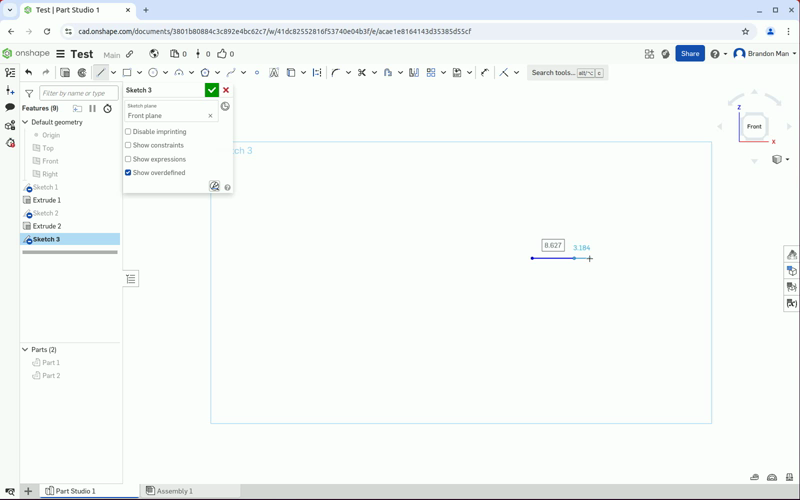
mouse_move(574, 216)
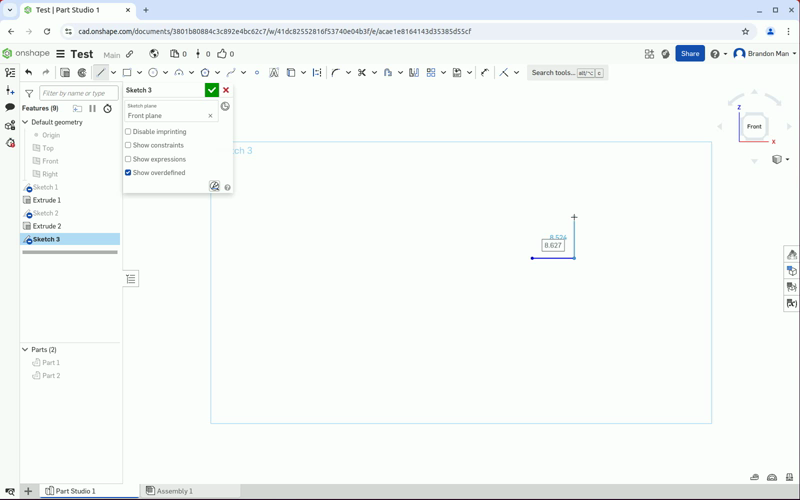
click(574, 216)
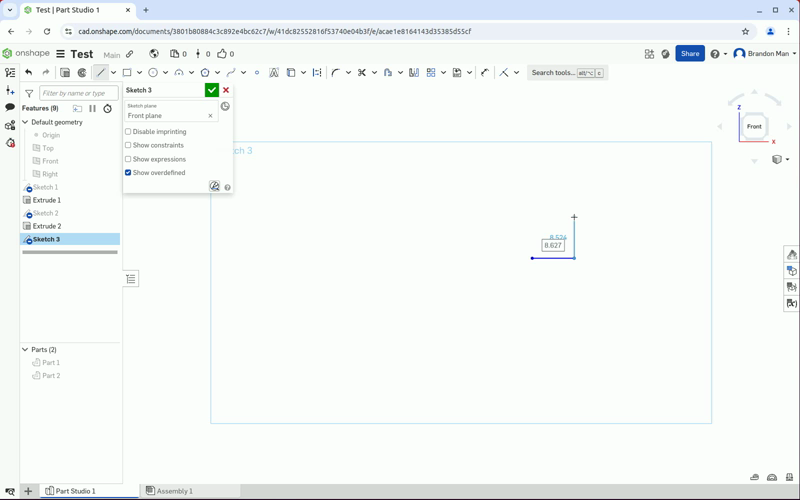
key_up(shift)
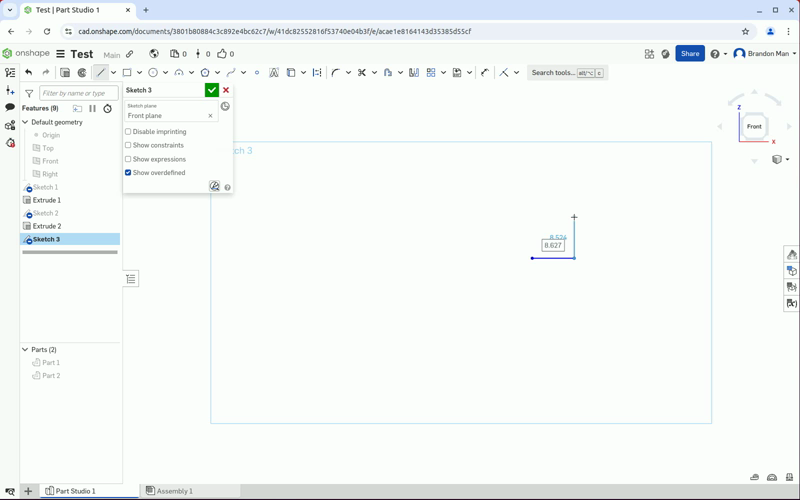
key_down(shift)
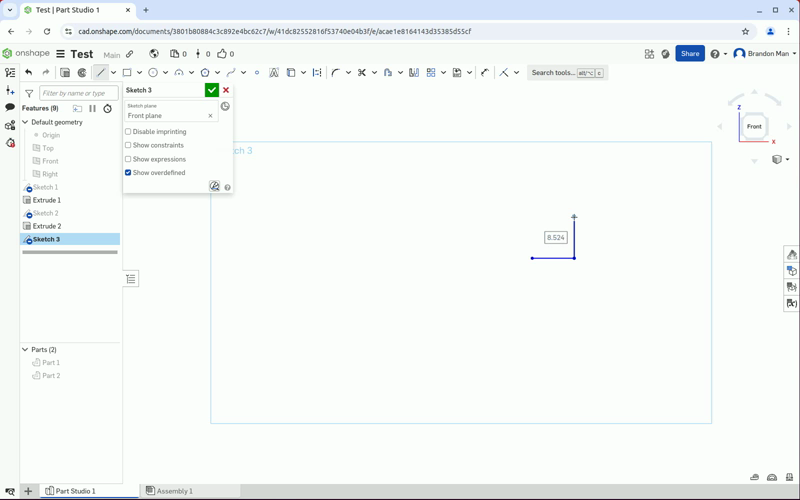
mouse_move(589, 216)
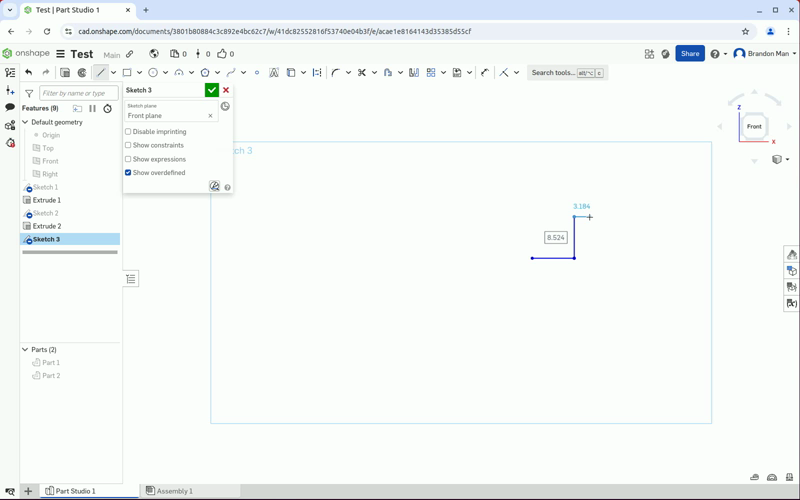
mouse_move(553, 216)
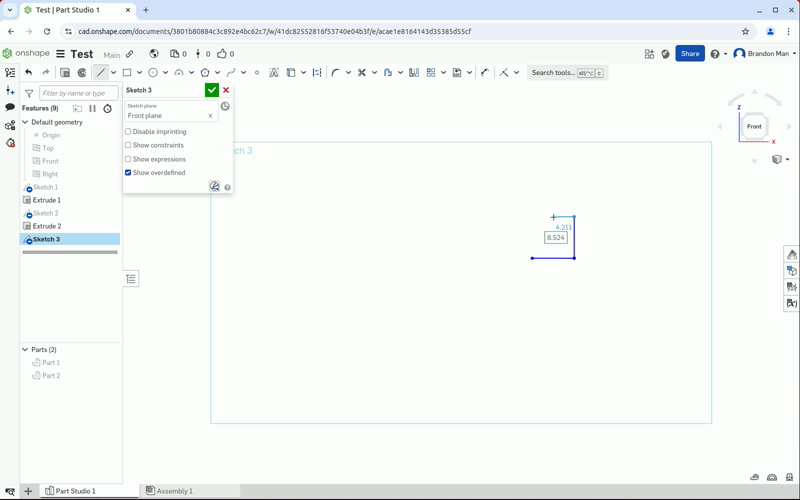
click(553, 216)
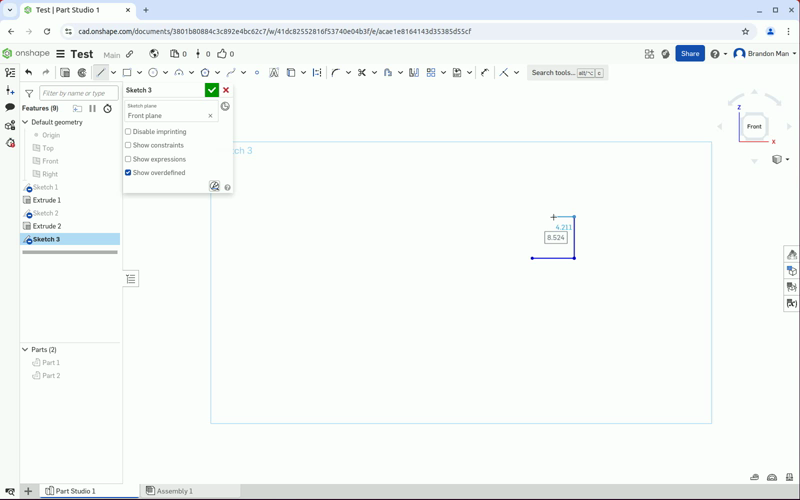
key_up(shift)
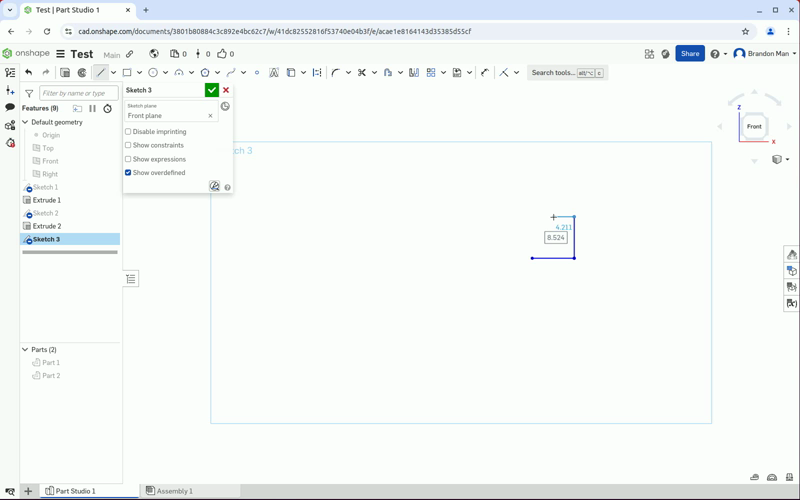
key_down(shift)
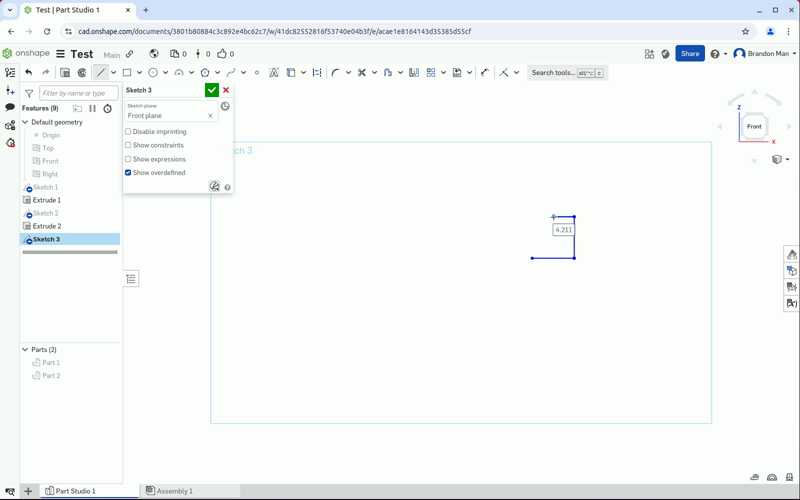
mouse_move(583, 216)
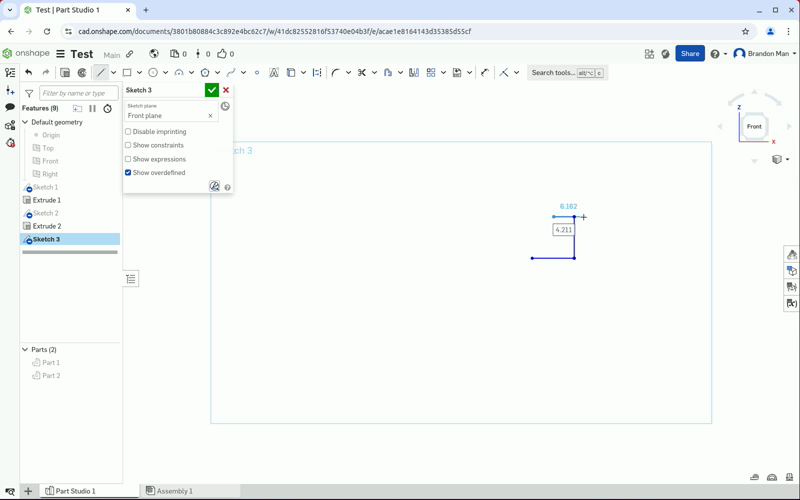
mouse_move(532, 216)
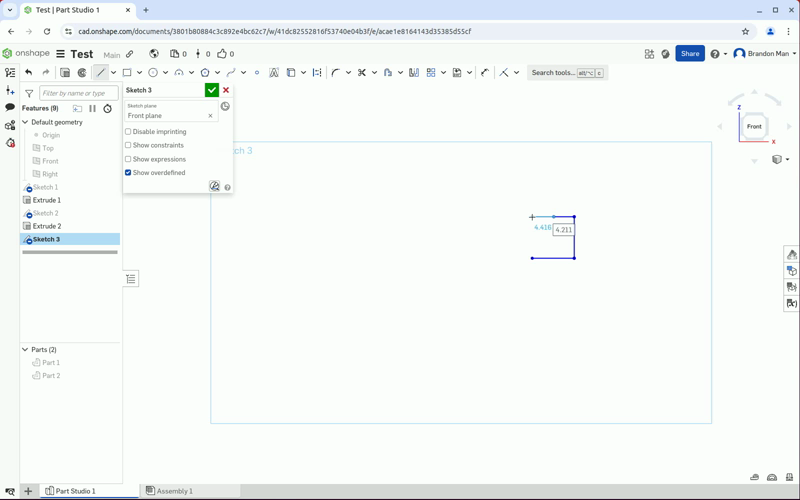
click(532, 216)
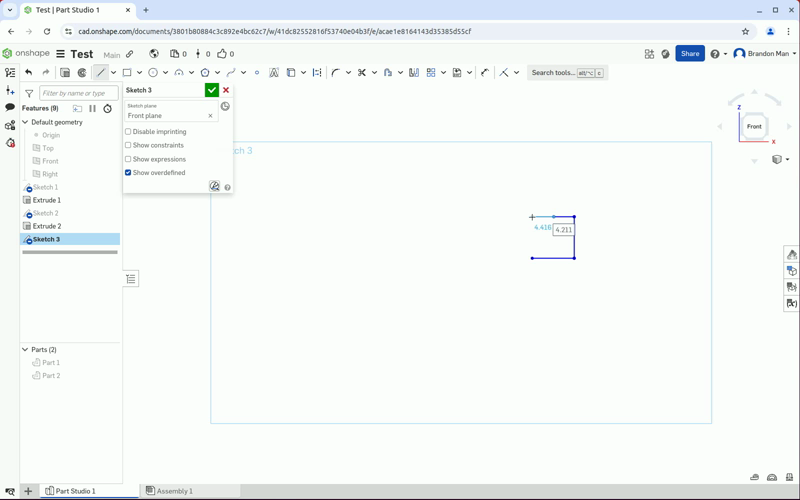
key_up(shift)
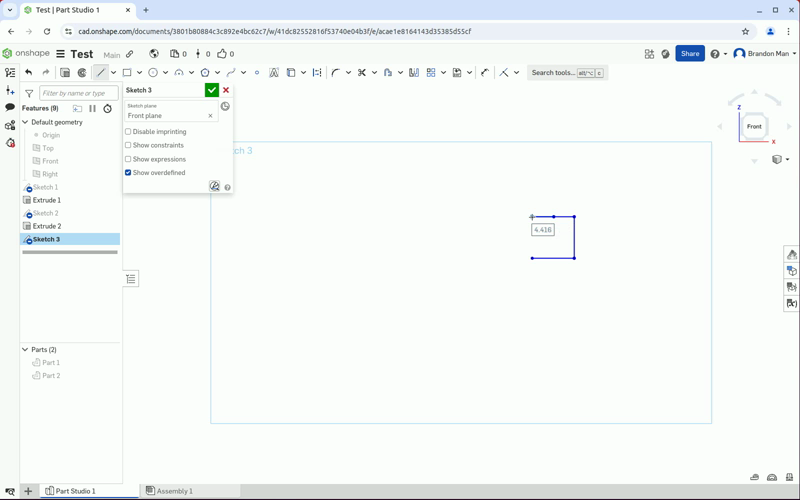
mouse_move(562, 216)
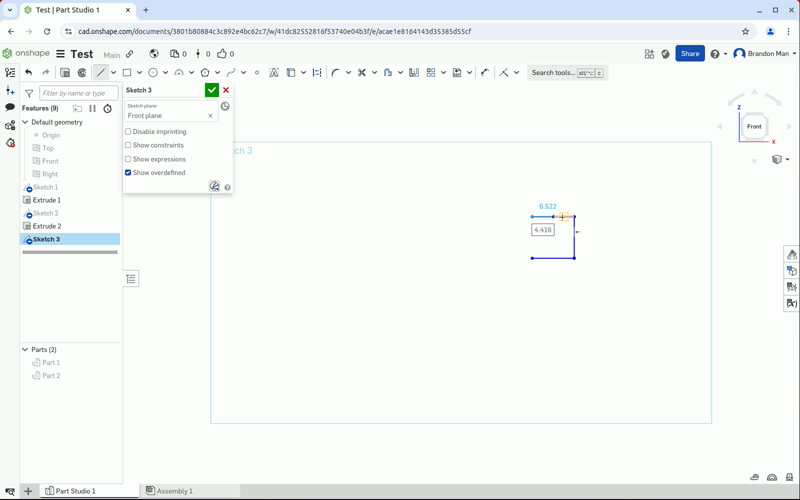
key_down(shift)
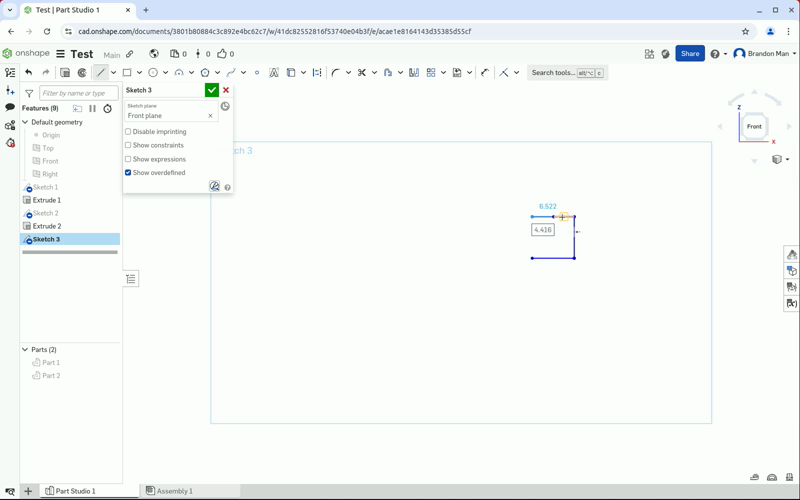
mouse_move(532, 258)
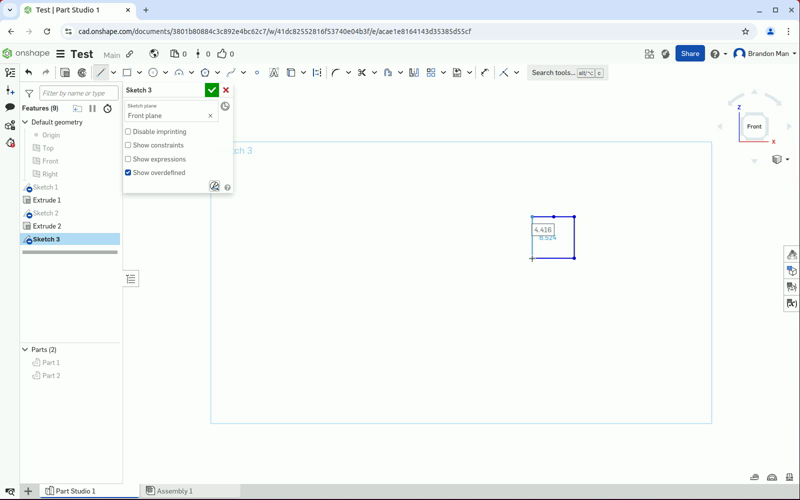
key_up(shift)
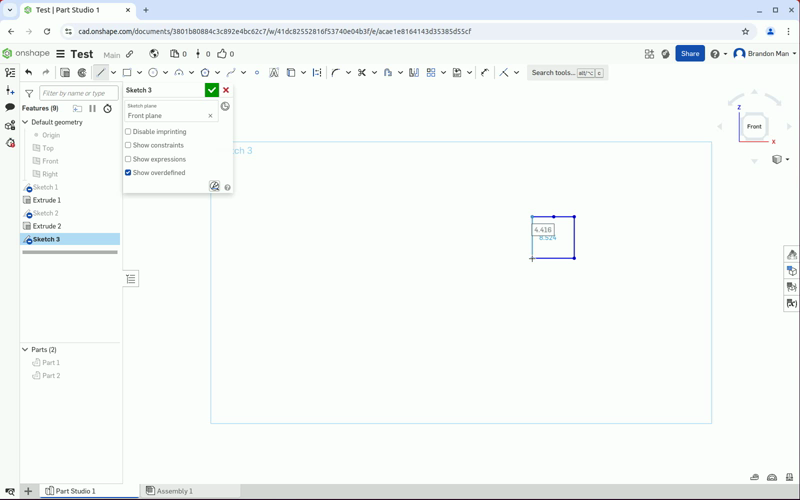
click(532, 258)
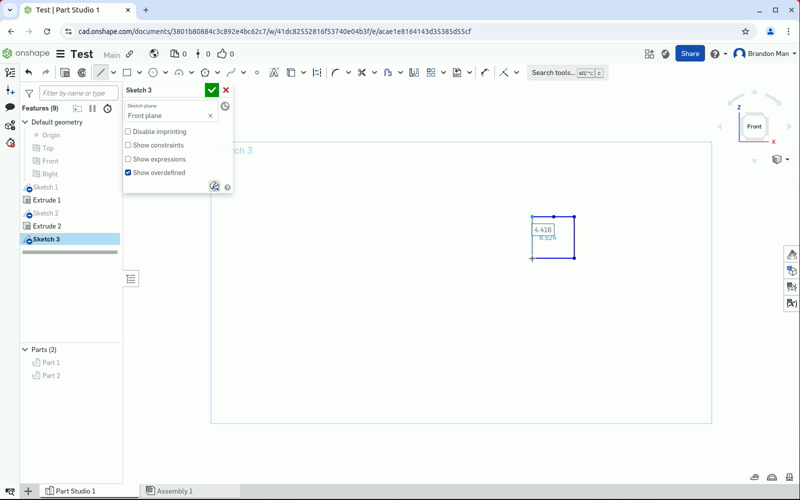
key(esc)
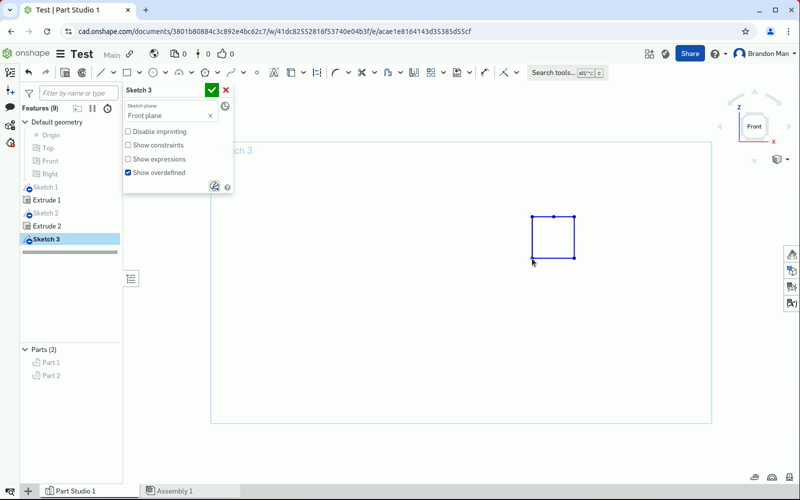
mouse_move(572, 227)
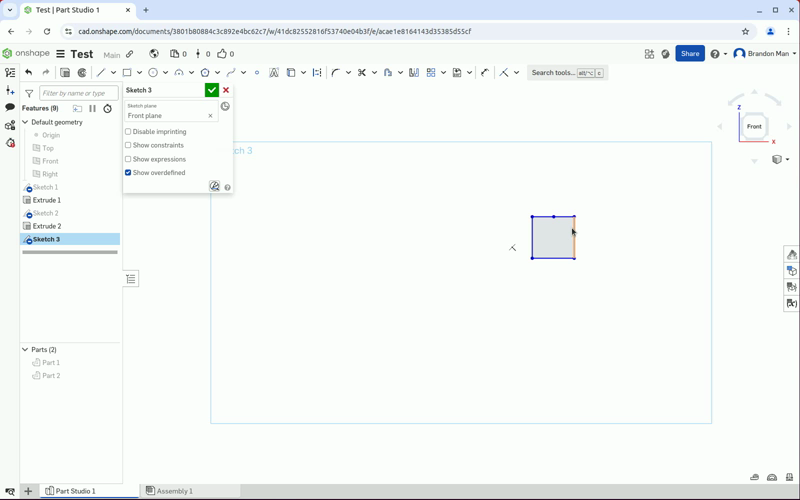
scroll(6)
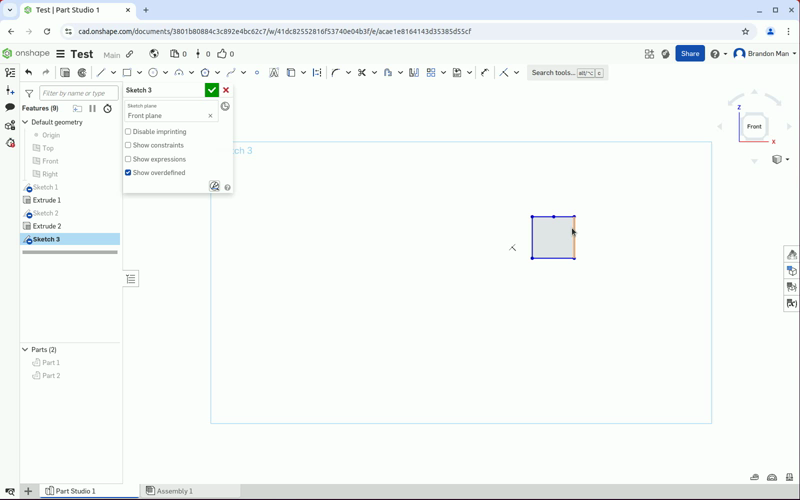
scroll(6)
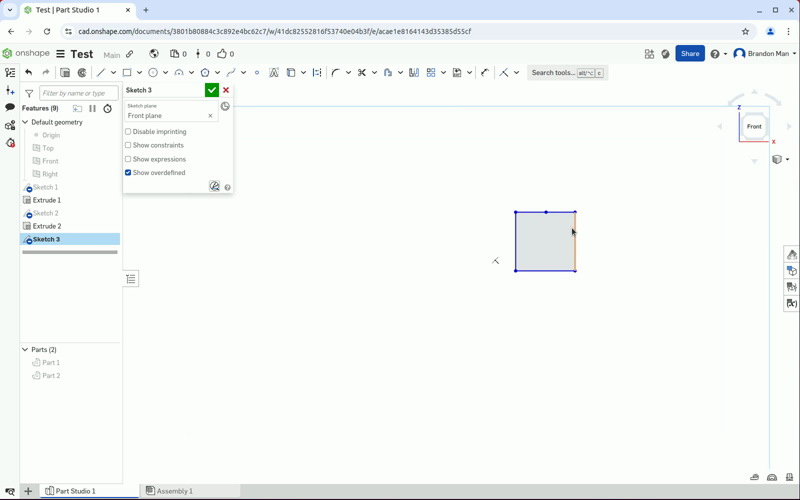
scroll(6)
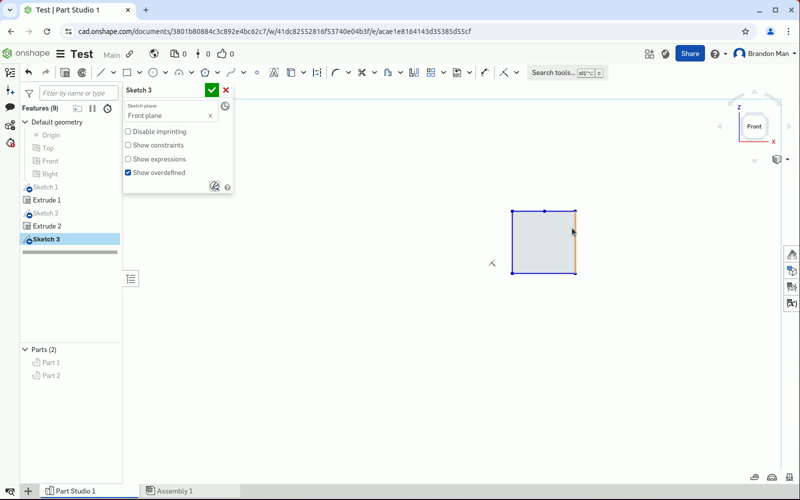
scroll(6)
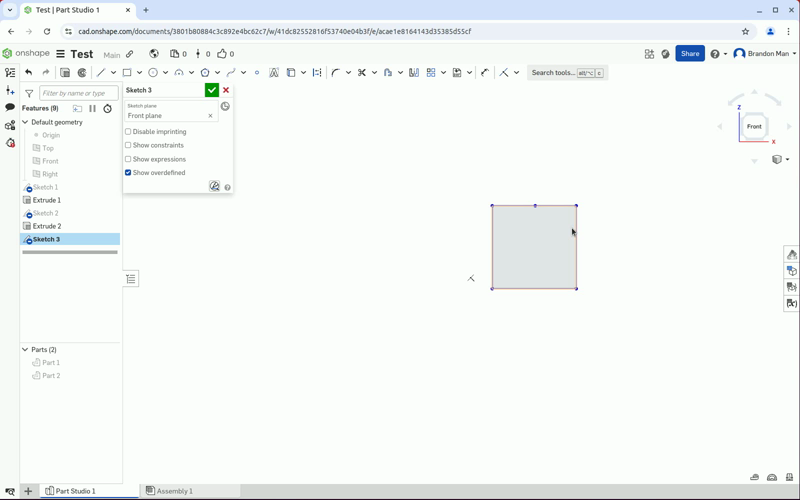
scroll(6)
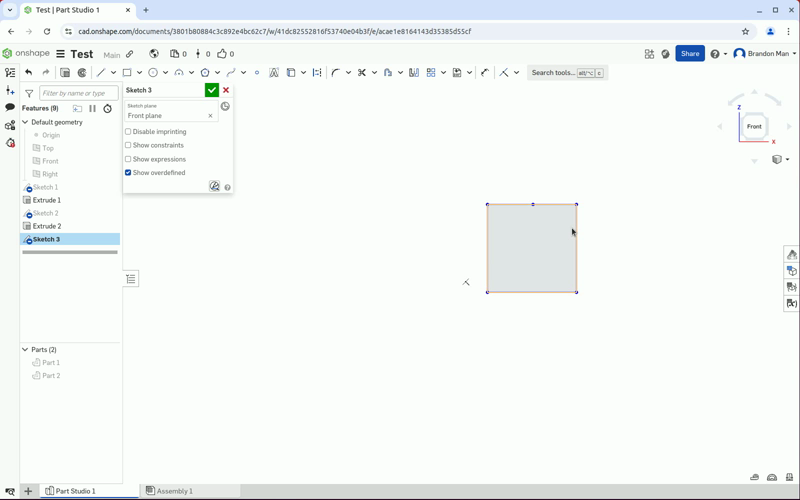
scroll(6)
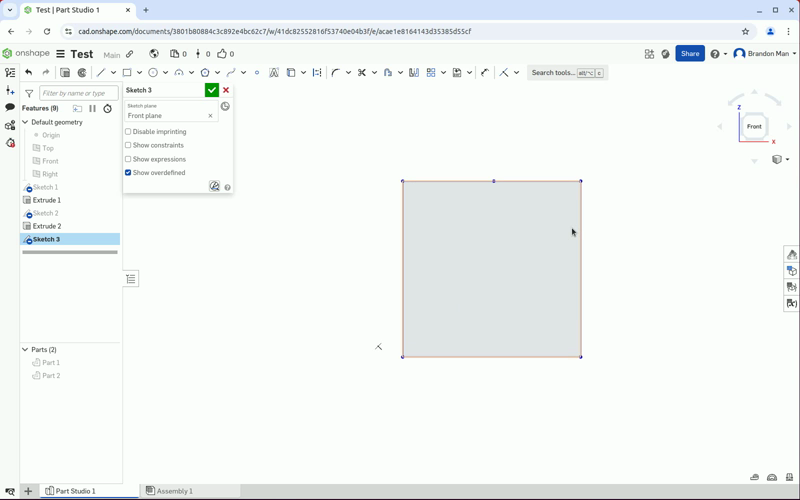
scroll(6)
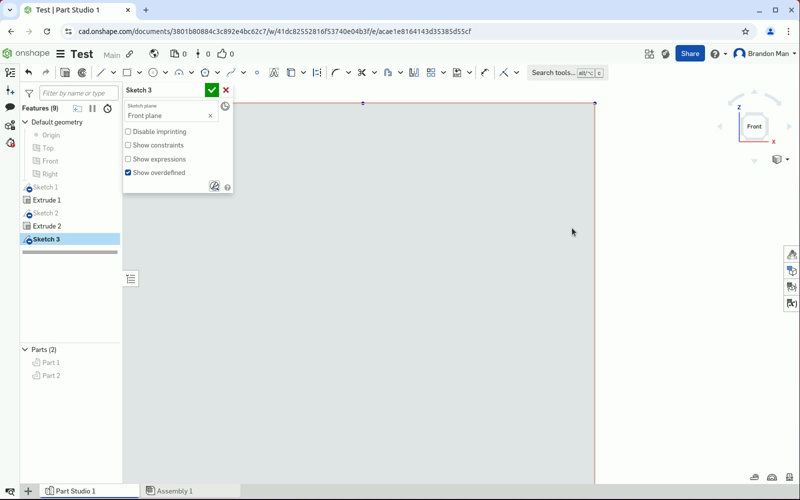
click(572, 227)
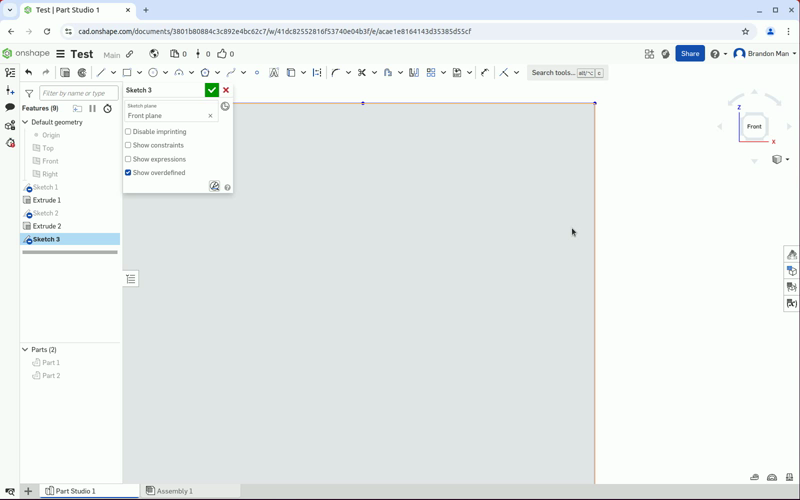
scroll(-6)
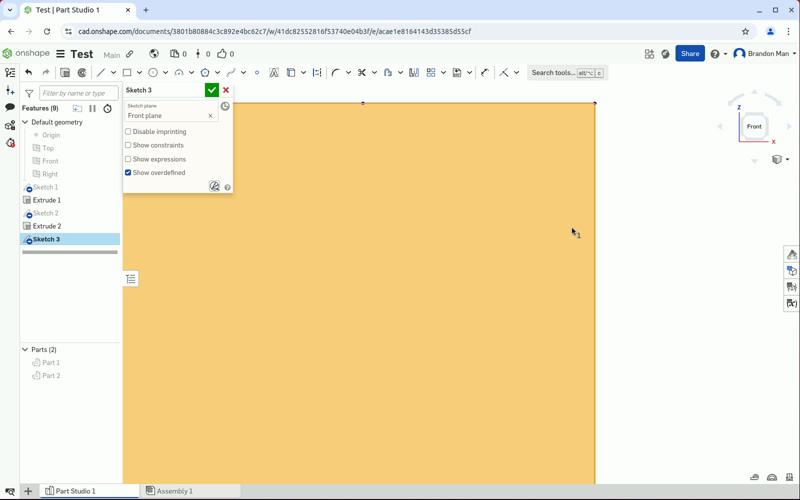
scroll(-6)
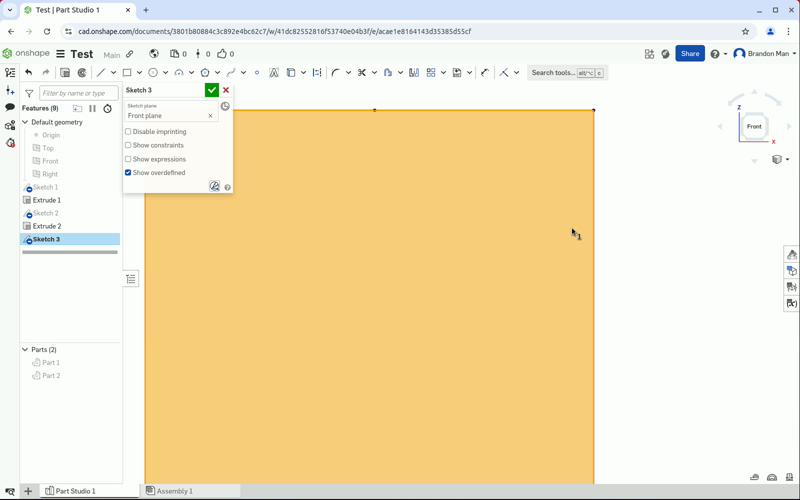
scroll(-6)
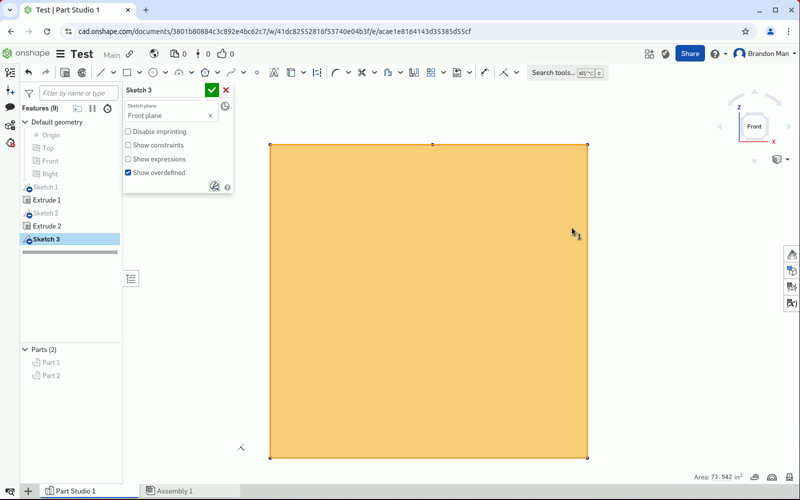
scroll(-6)
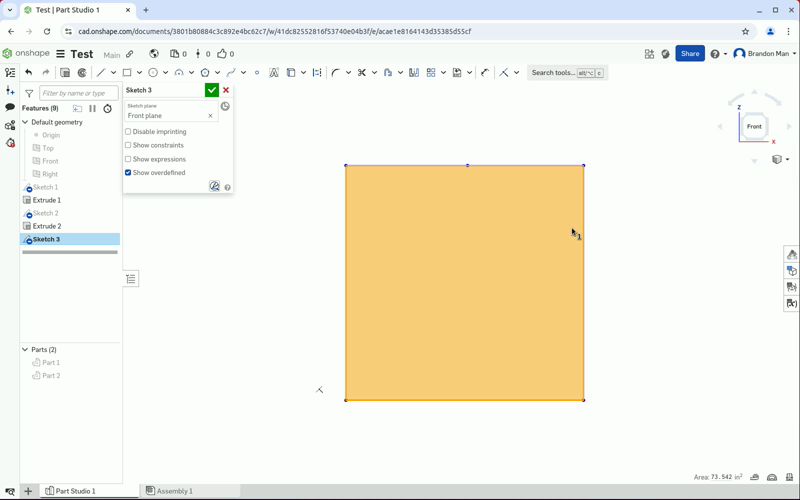
scroll(-6)
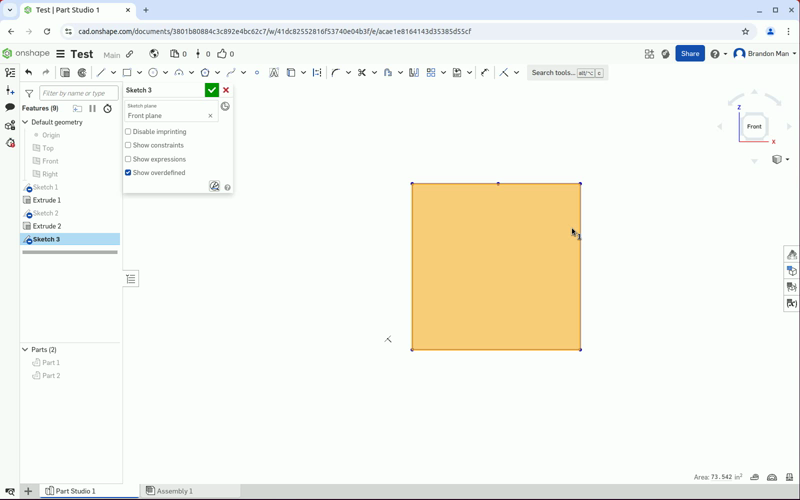
scroll(-6)
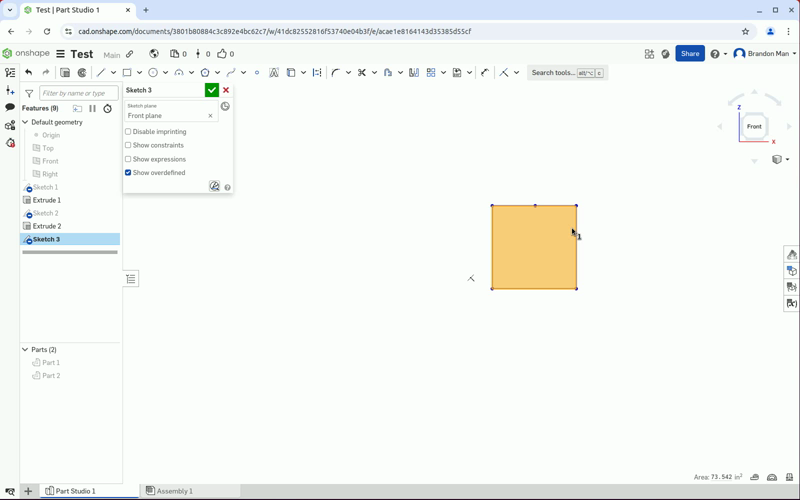
scroll(-6)
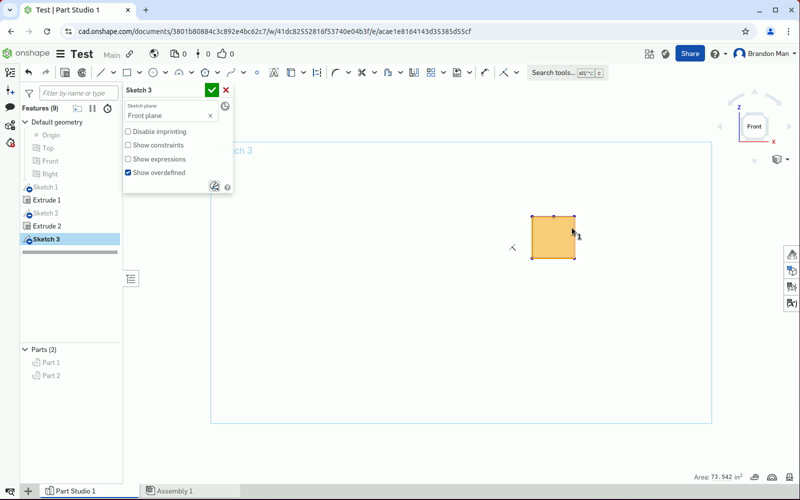
mouse_move(73, 352)
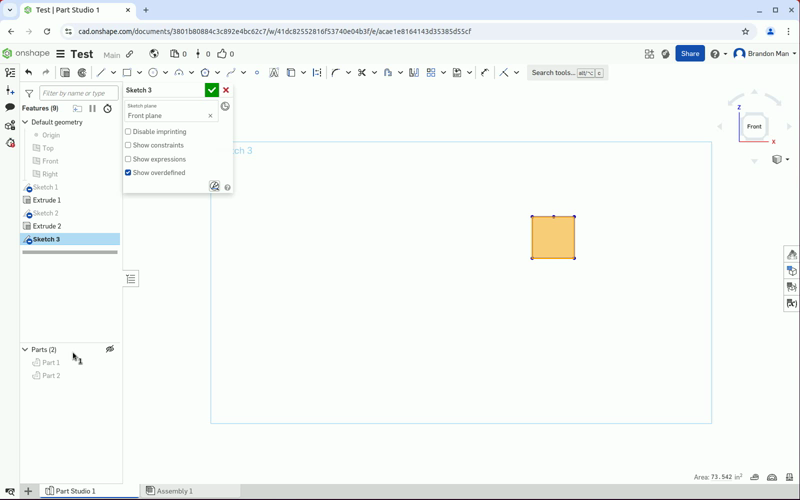
key(shift+y)
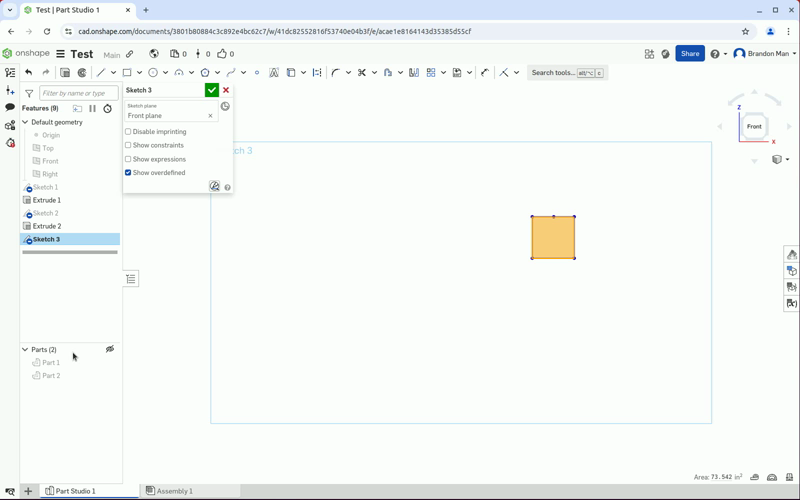
key(shift+e)
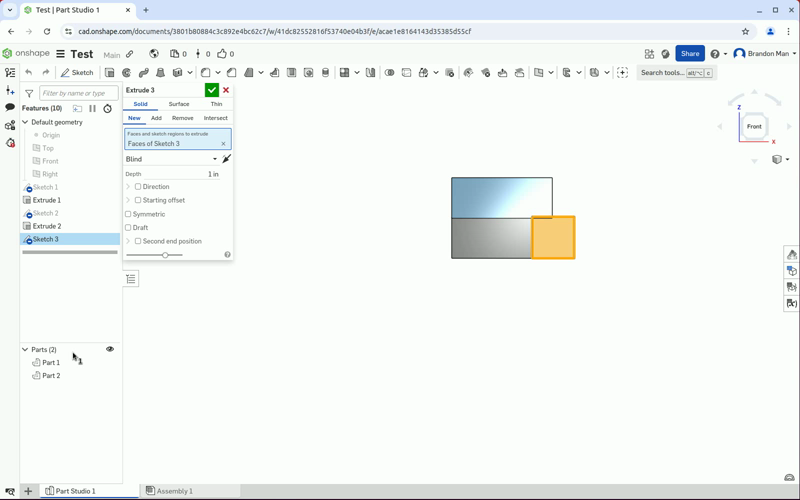
mouse_move(143, 106)
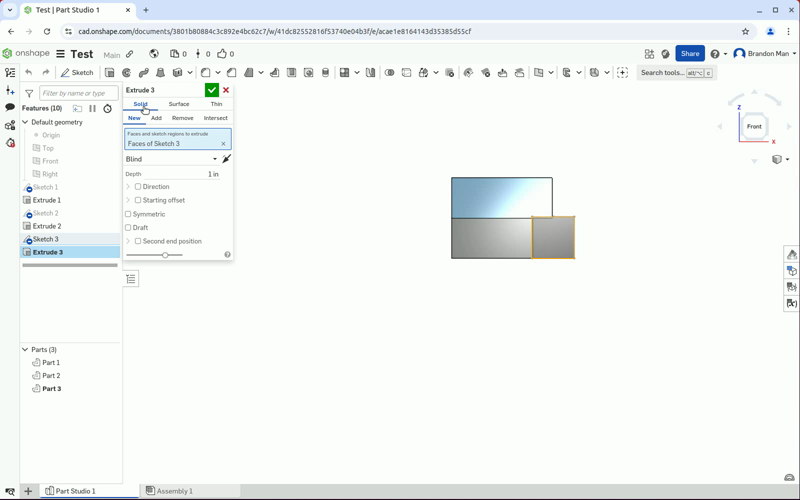
click(143, 106)
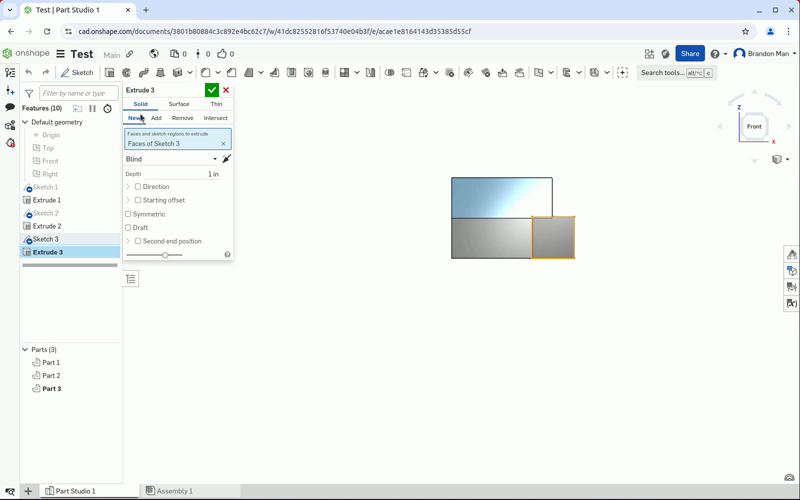
mouse_move(137, 120)
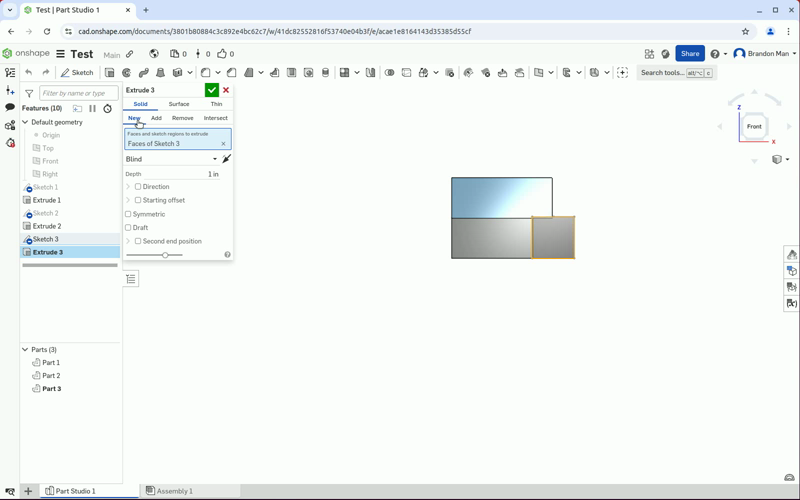
click(137, 120)
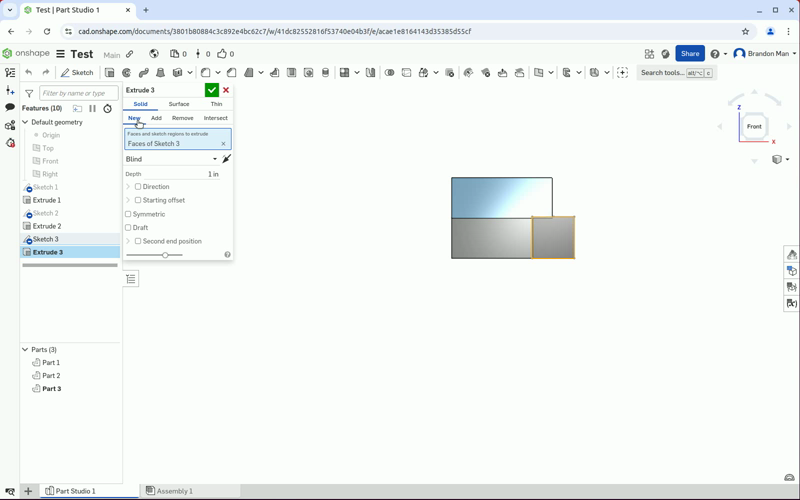
key(tab, 4)
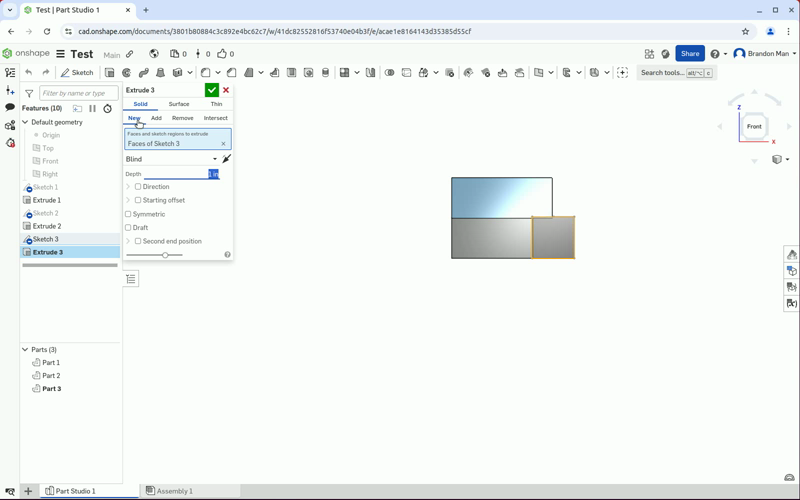
text(4.092)
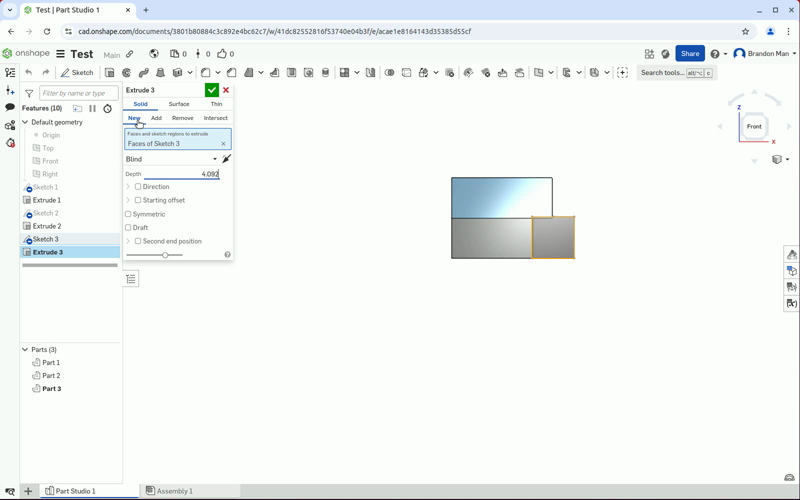
key(enter)
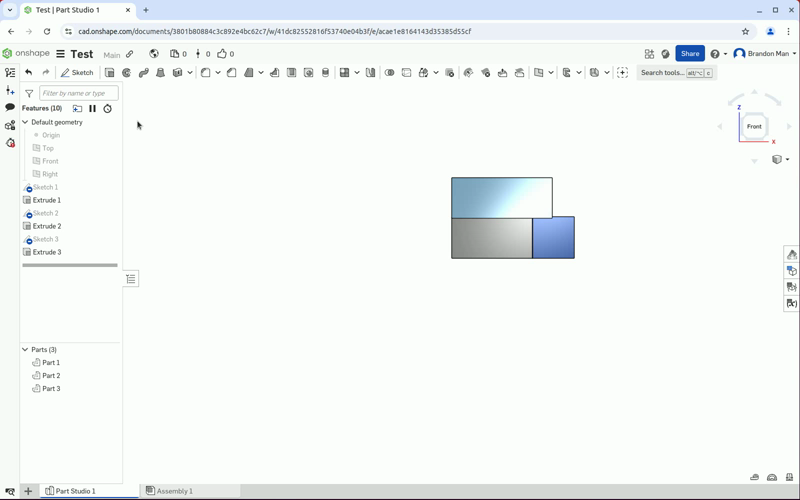
key(shift+h)
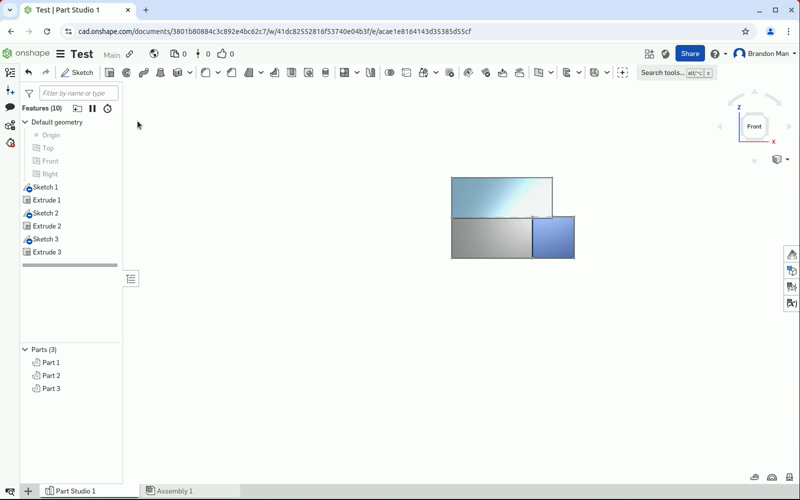
key(shift+h)
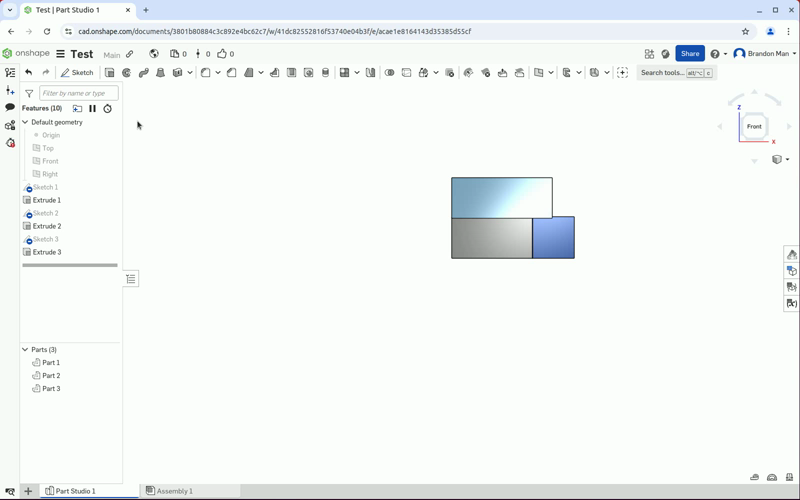
mouse_move(73, 189)
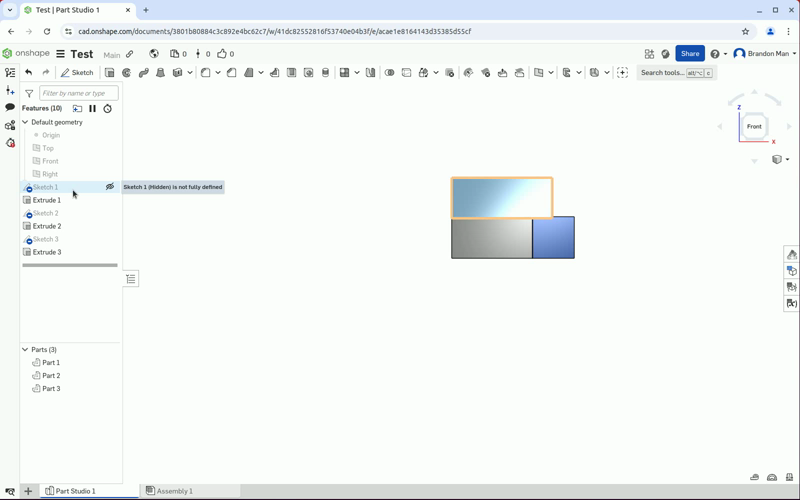
click(73, 189)
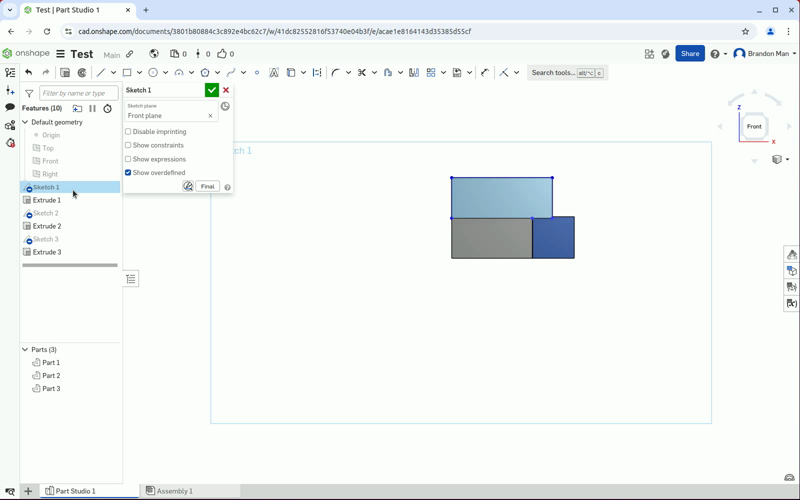
mouse_move(229, 92)
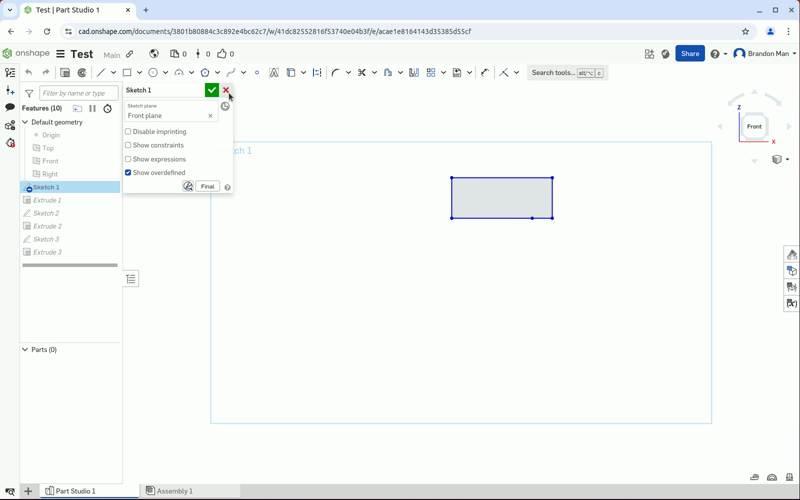
click(229, 92)
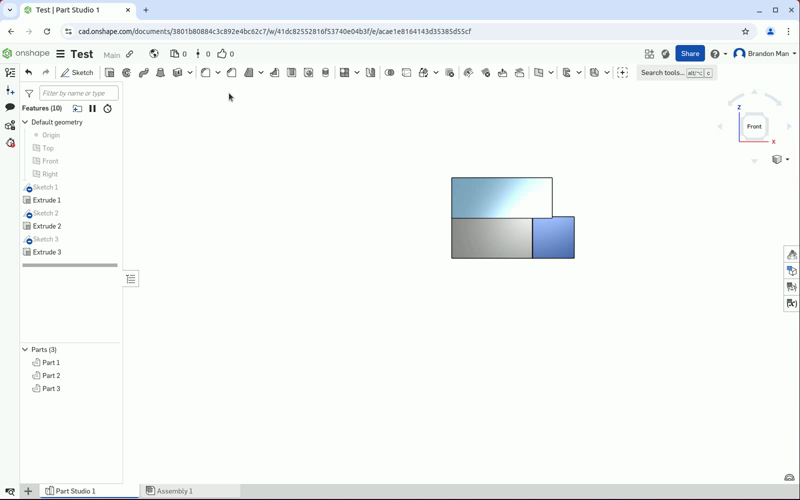
mouse_move(541, 75)
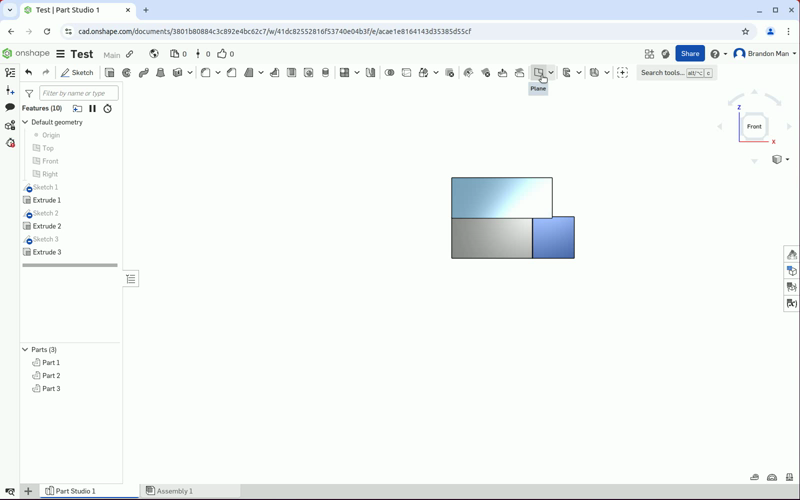
click(541, 75)
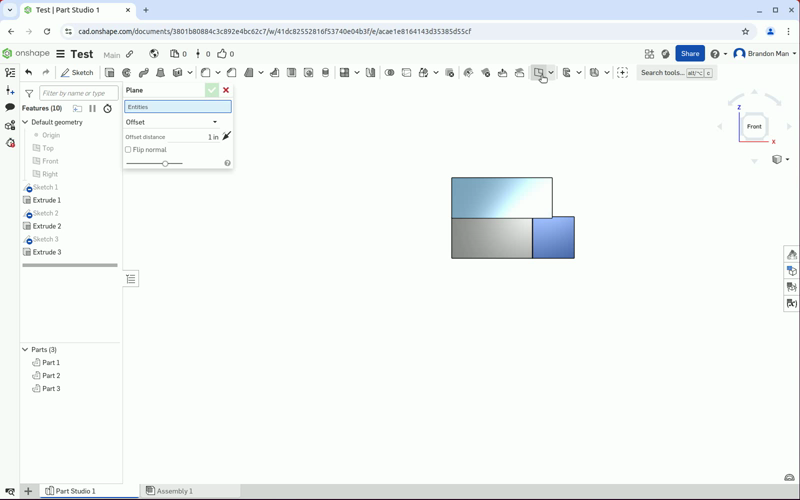
mouse_move(73, 163)
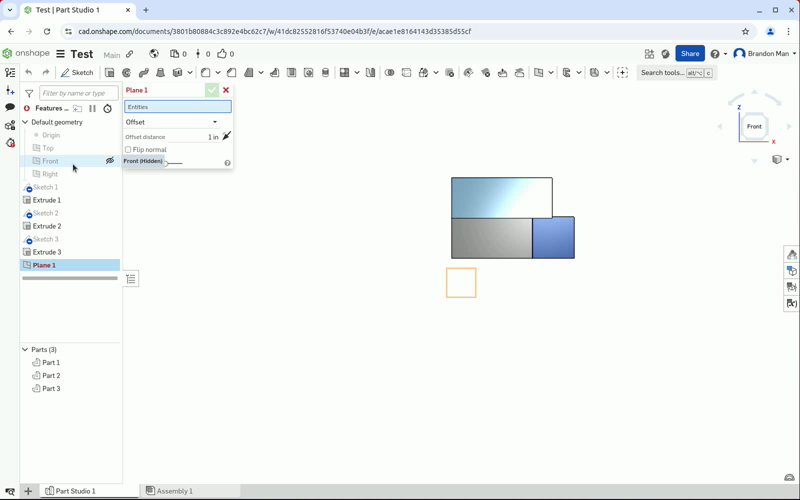
click(73, 163)
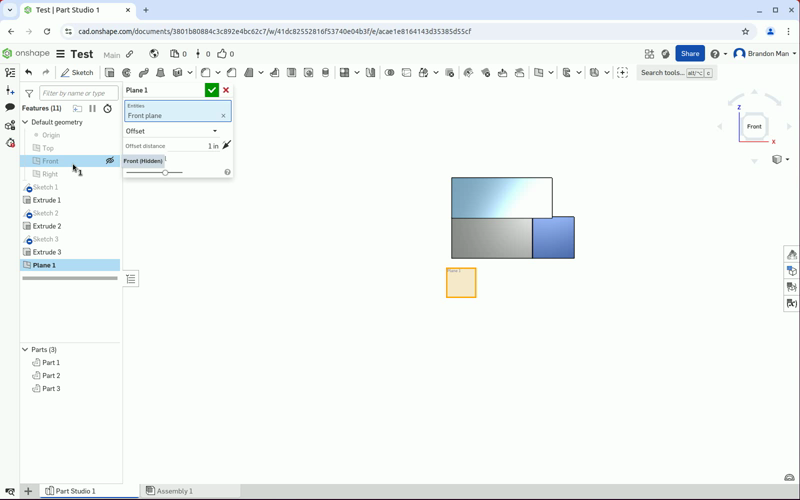
key(tab, 2)
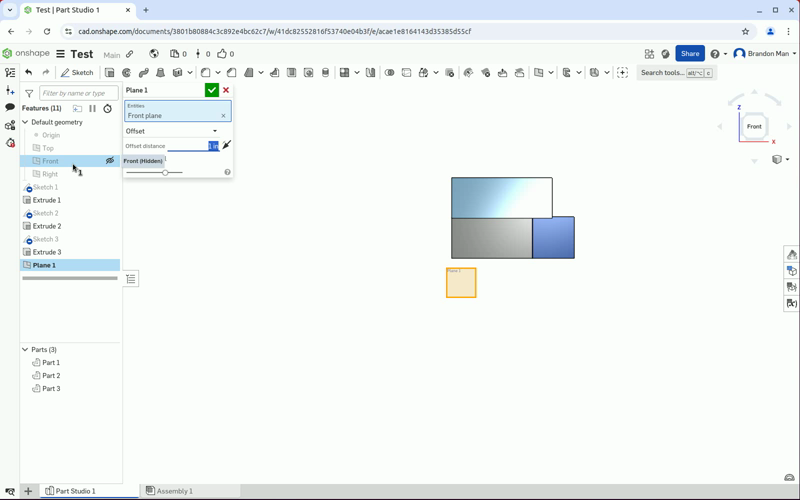
text(4.098)
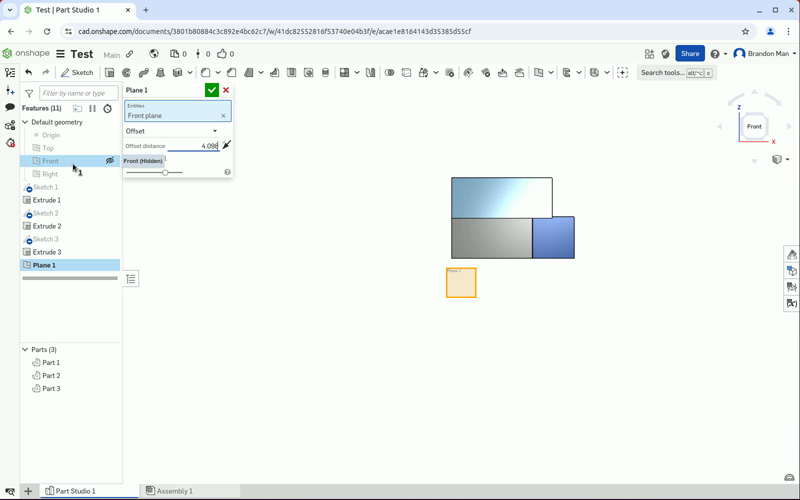
key(enter, 2)
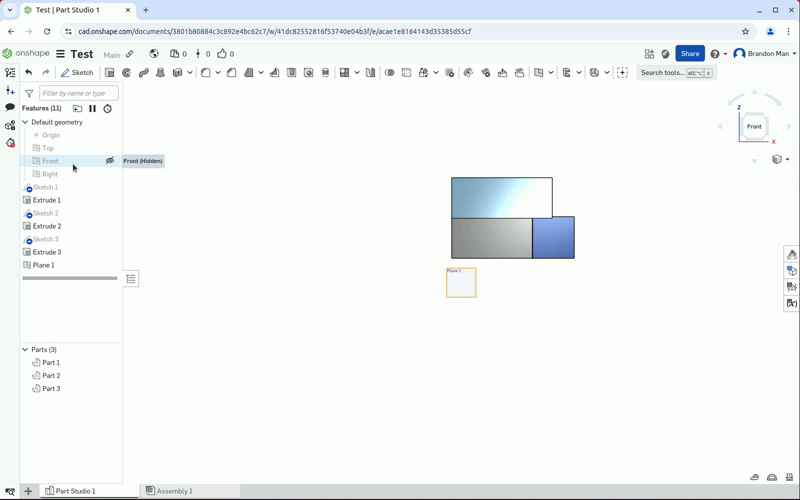
key(shift+s)
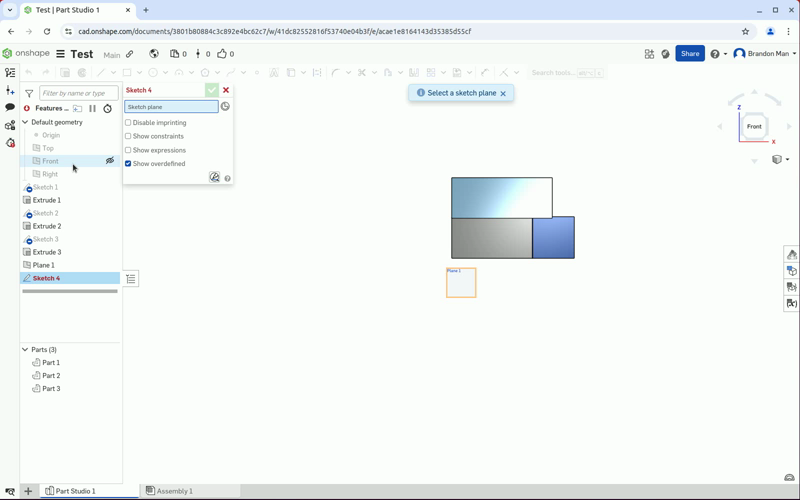
mouse_move(73, 267)
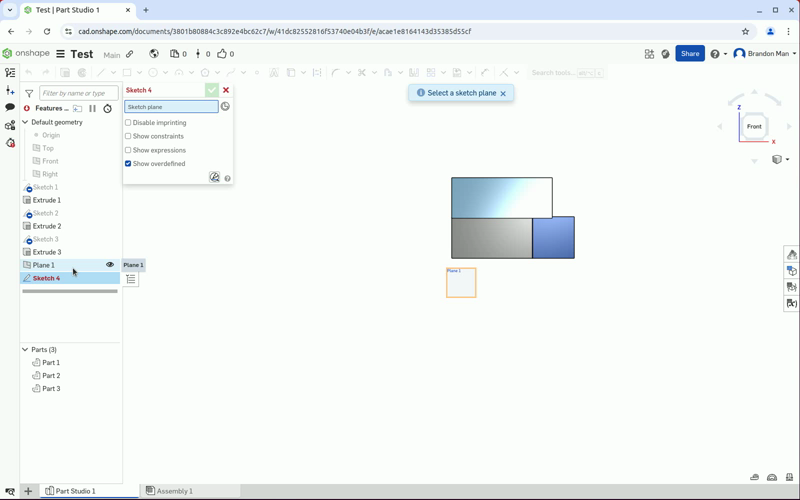
click(73, 267)
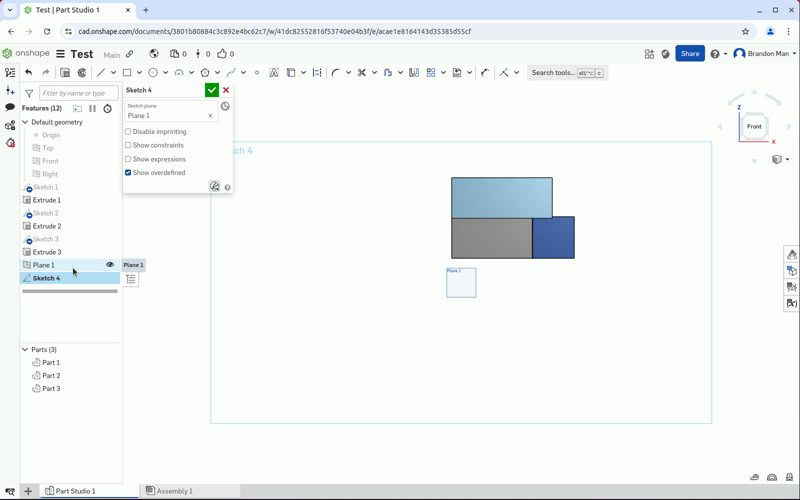
mouse_move(73, 352)
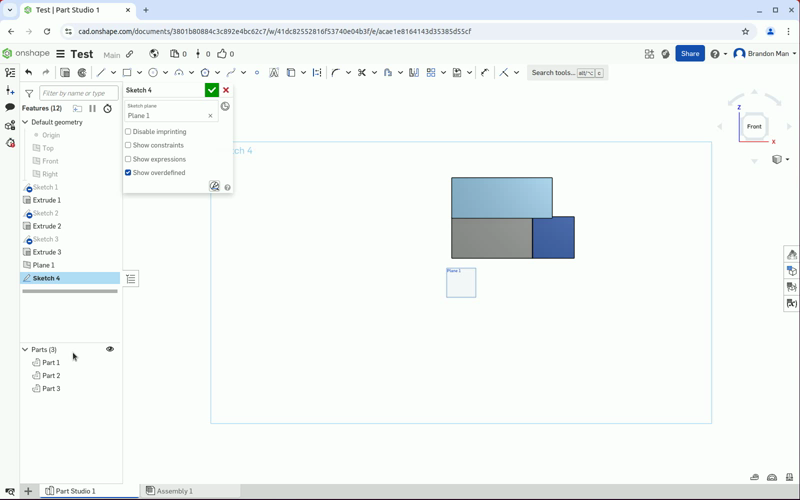
key(y)
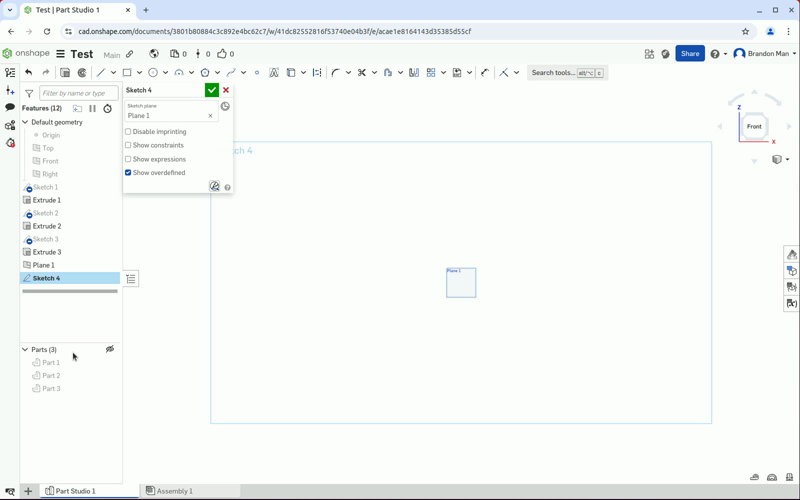
key(l)
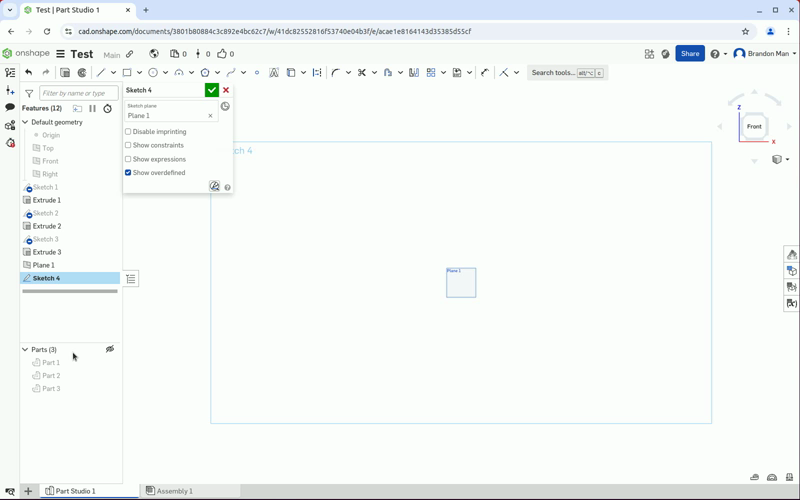
key_down(shift)
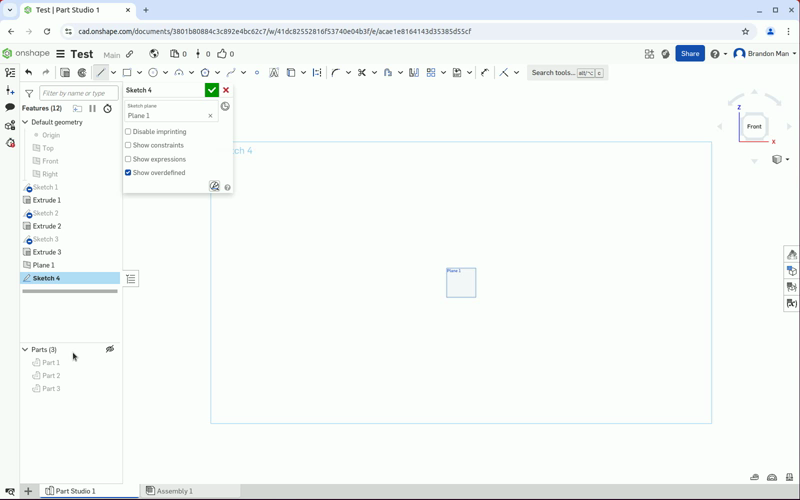
mouse_move(532, 238)
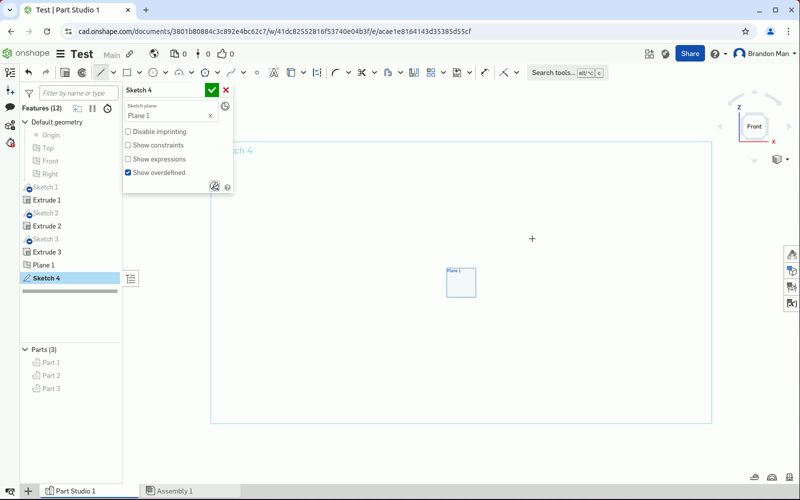
click(532, 238)
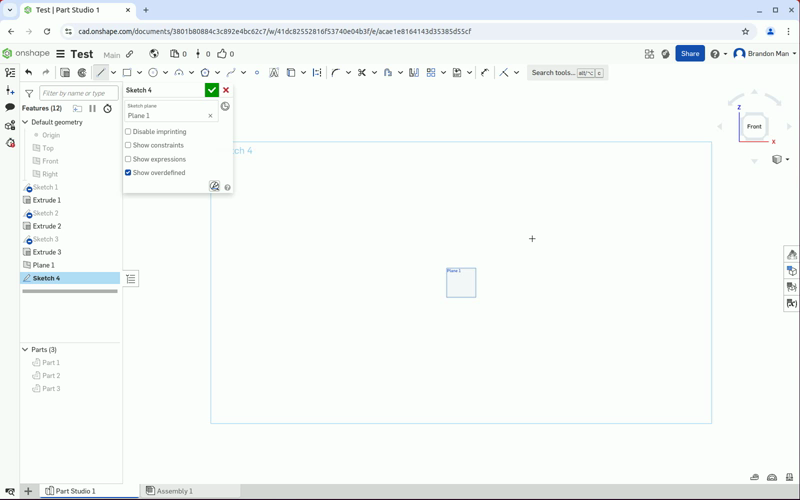
key_up(shift)
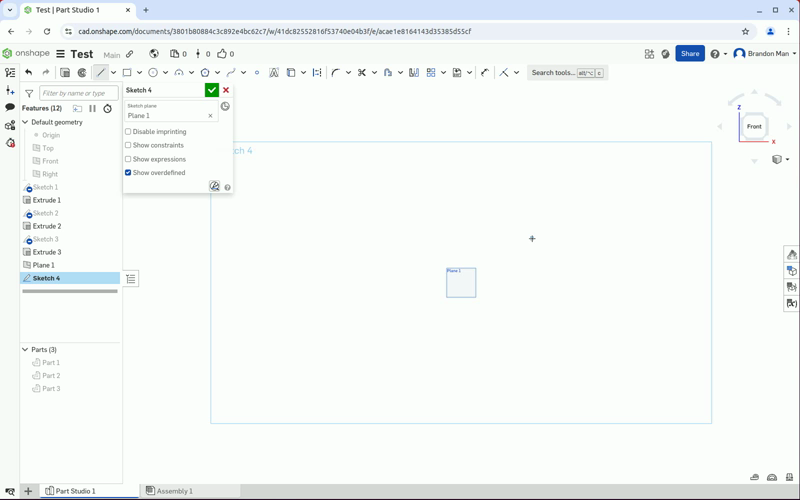
key_down(shift)
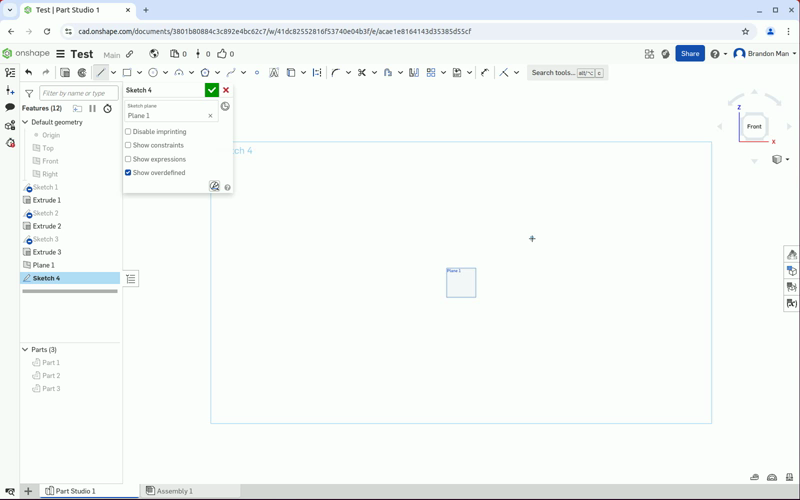
mouse_move(562, 238)
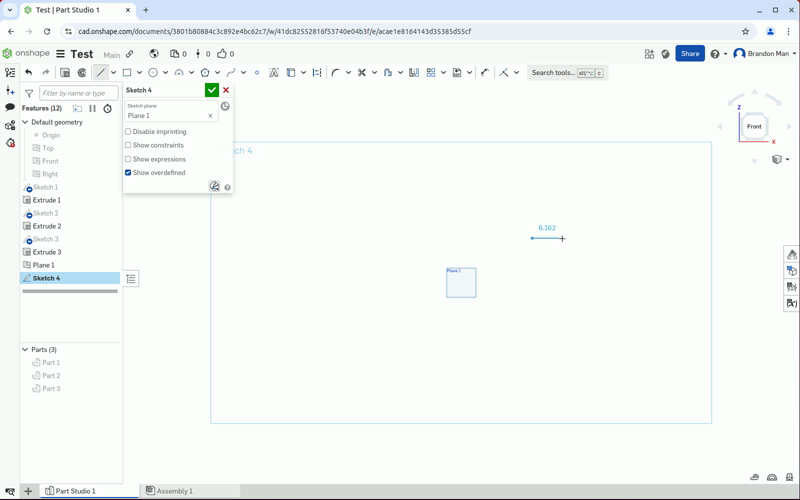
mouse_move(574, 238)
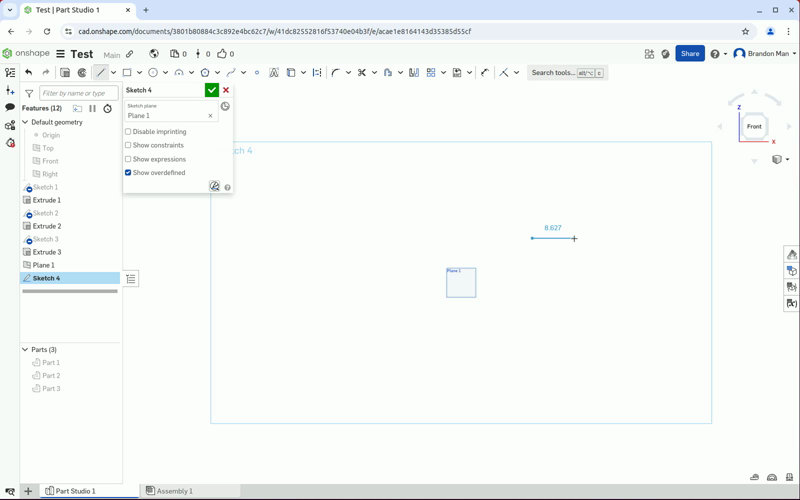
click(574, 238)
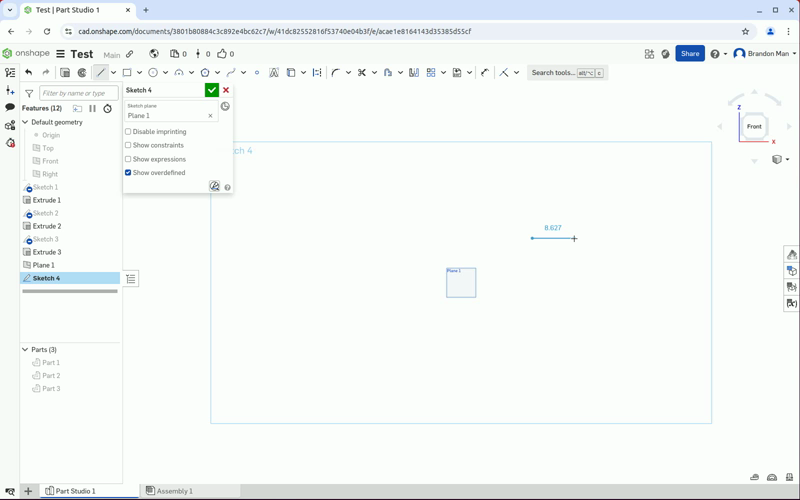
key_up(shift)
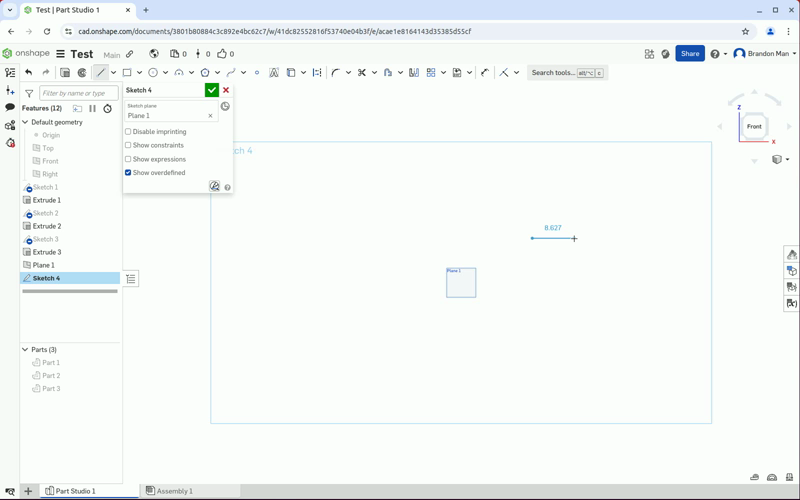
key_down(shift)
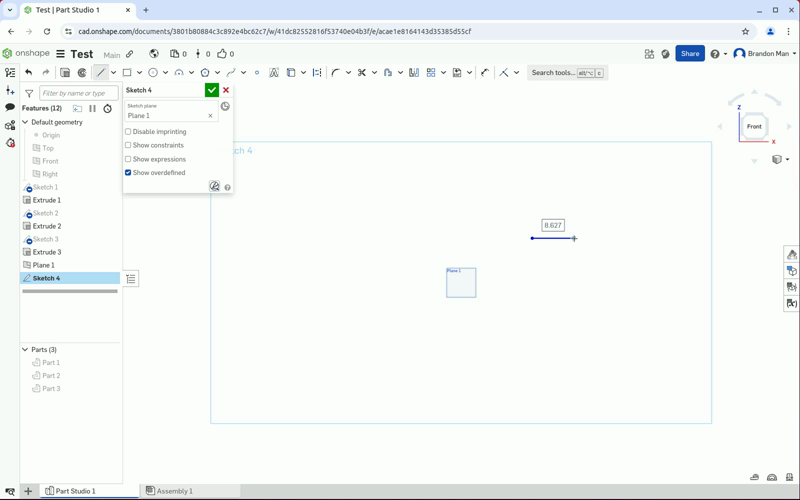
mouse_move(589, 238)
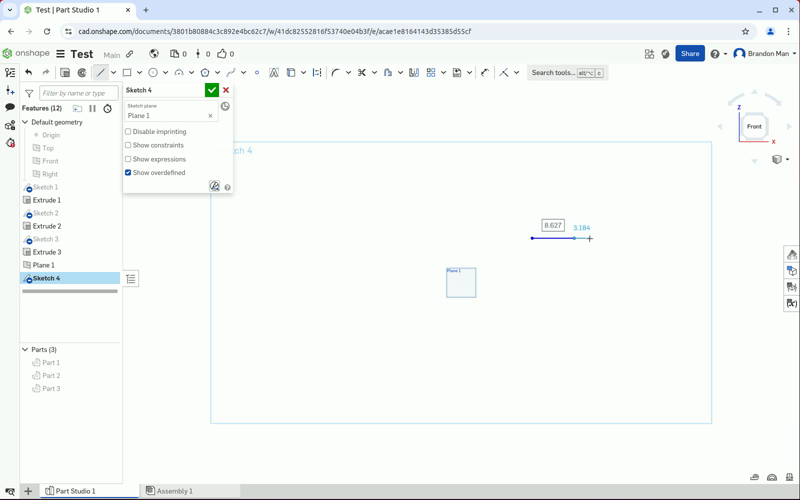
mouse_move(574, 217)
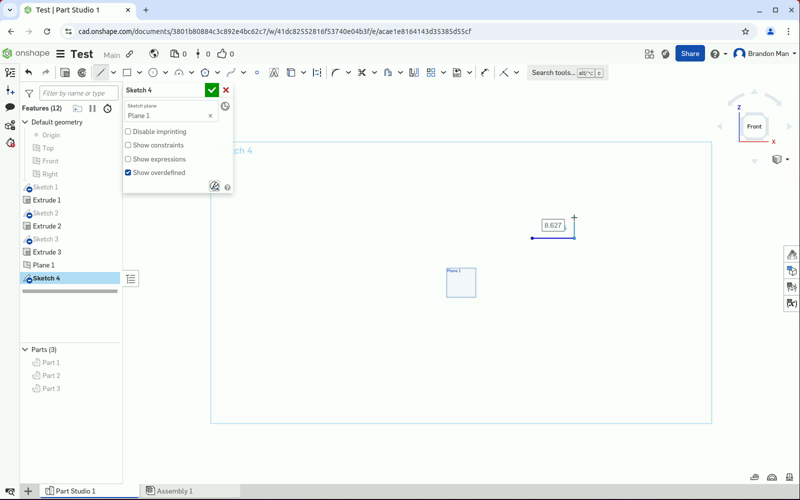
click(574, 217)
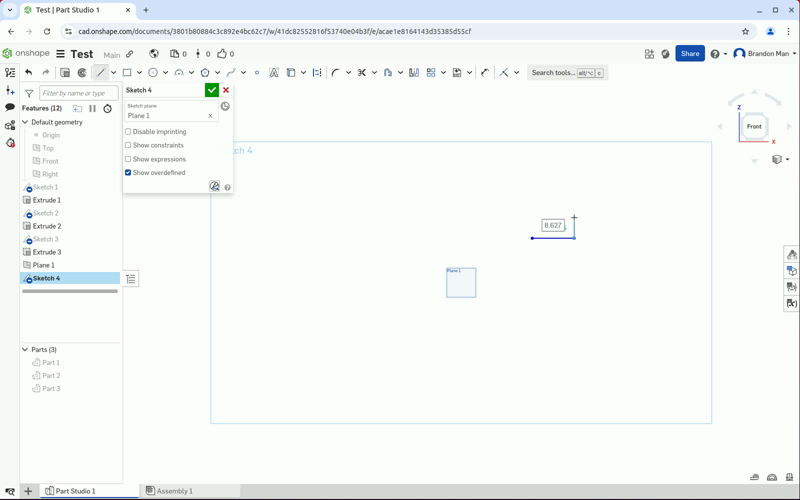
key_up(shift)
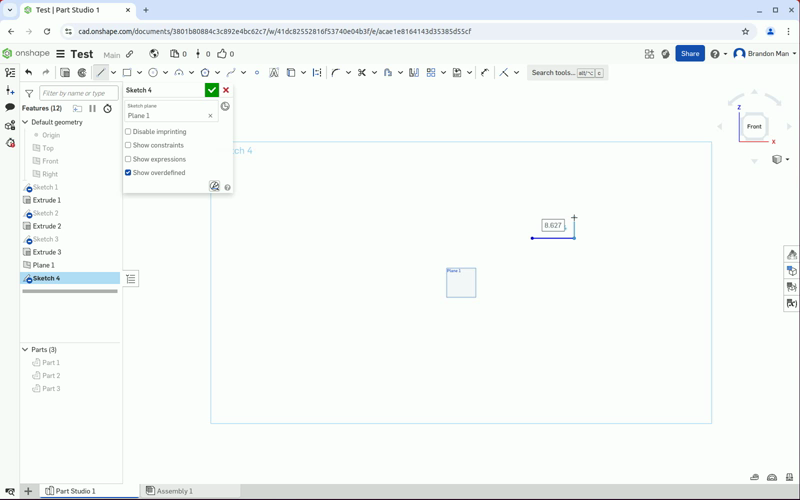
key_down(shift)
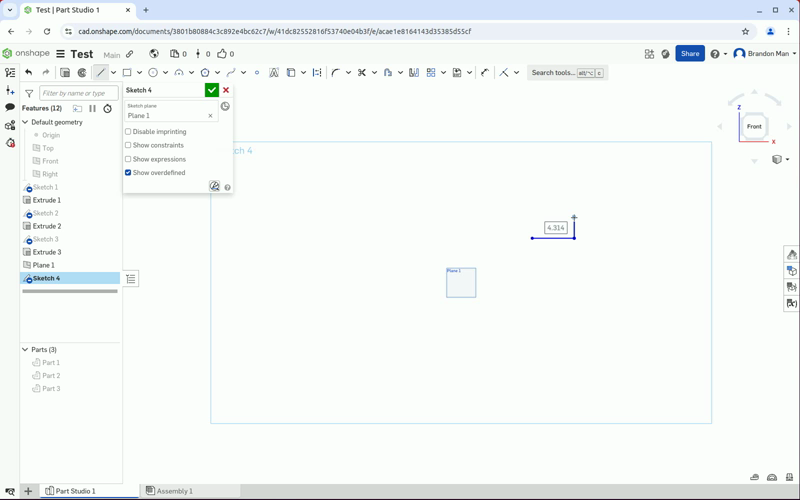
mouse_move(589, 217)
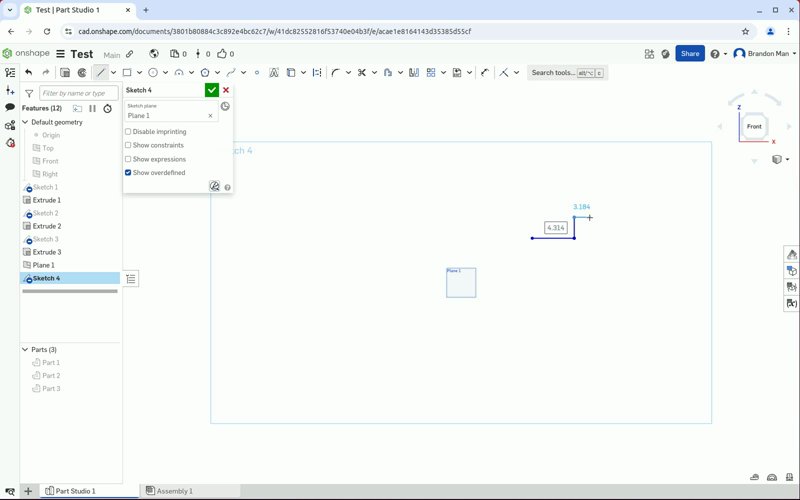
mouse_move(553, 217)
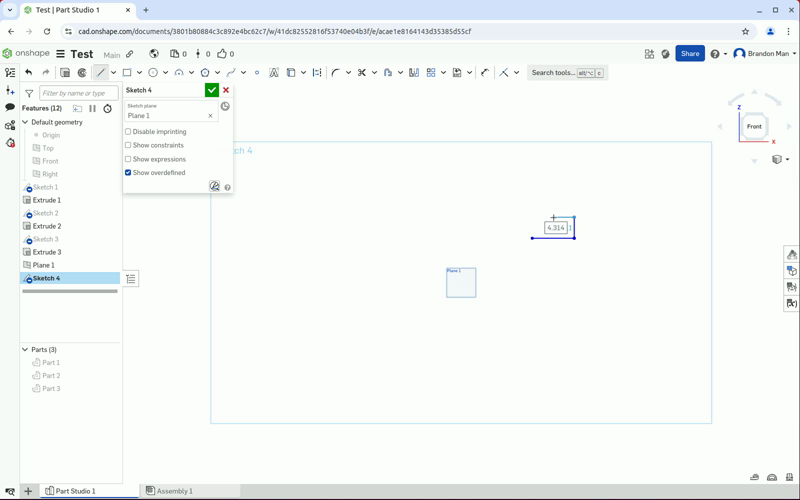
click(553, 217)
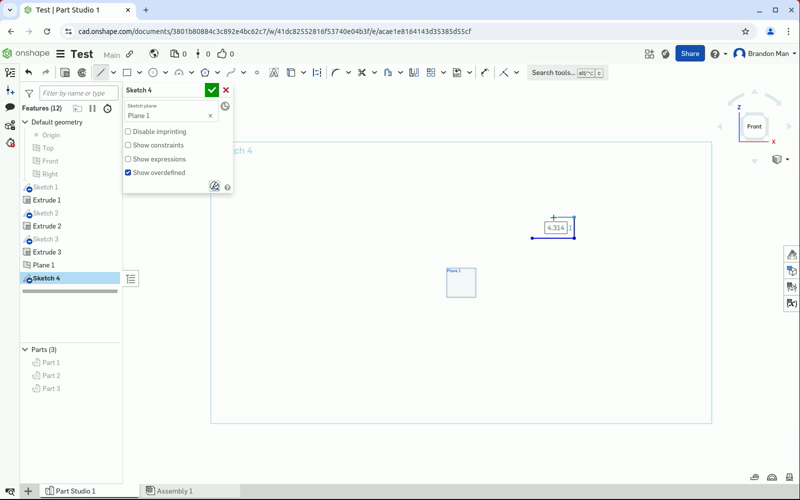
key_up(shift)
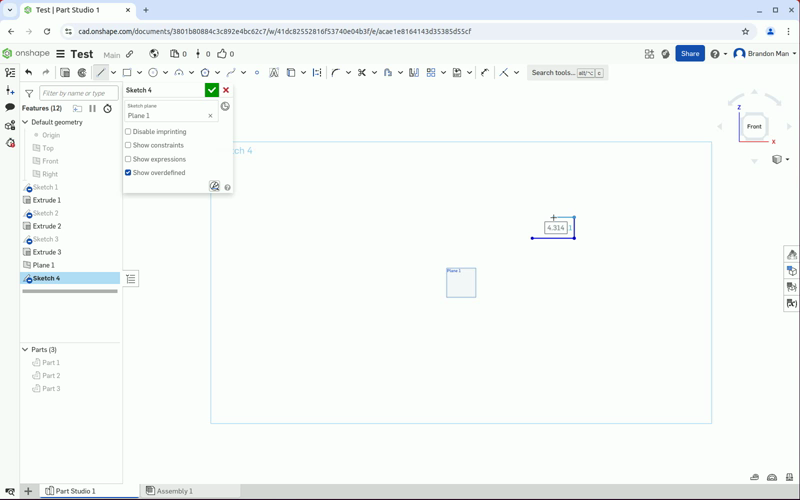
key_down(shift)
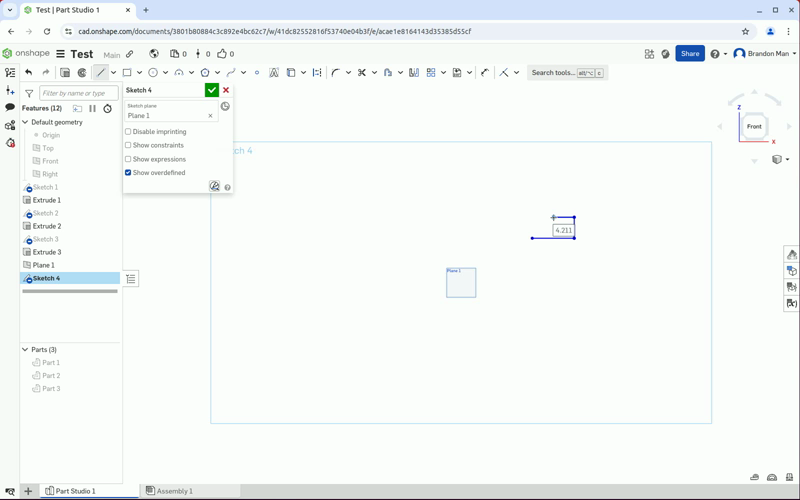
mouse_move(583, 217)
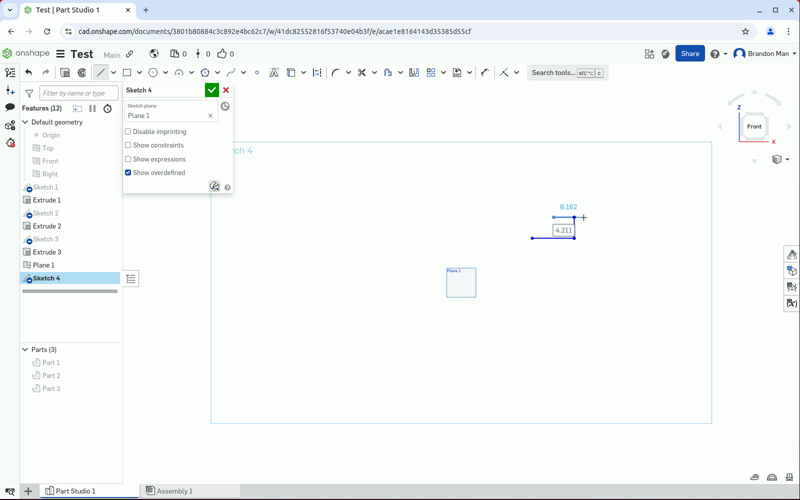
mouse_move(532, 217)
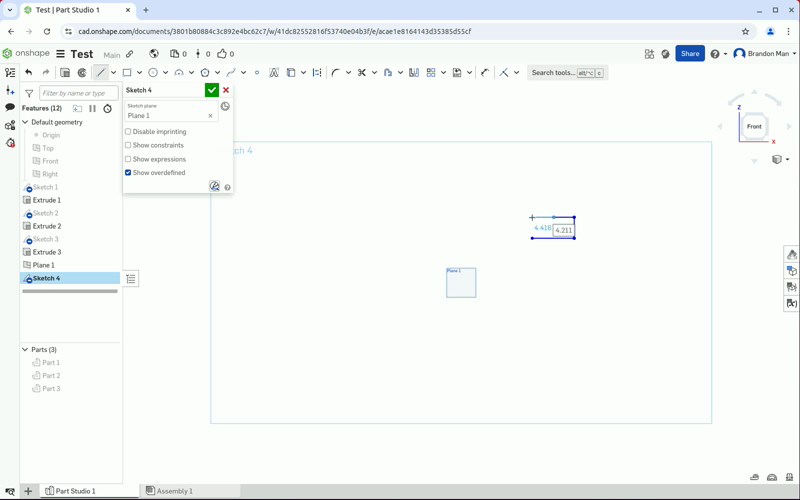
click(532, 217)
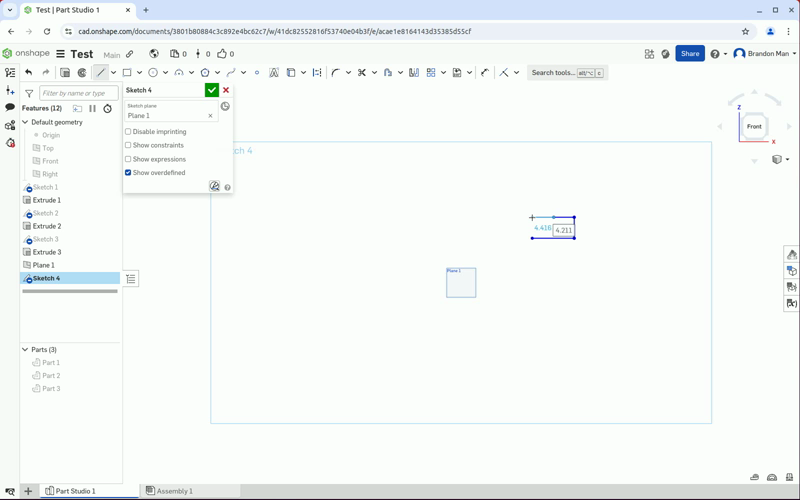
key_up(shift)
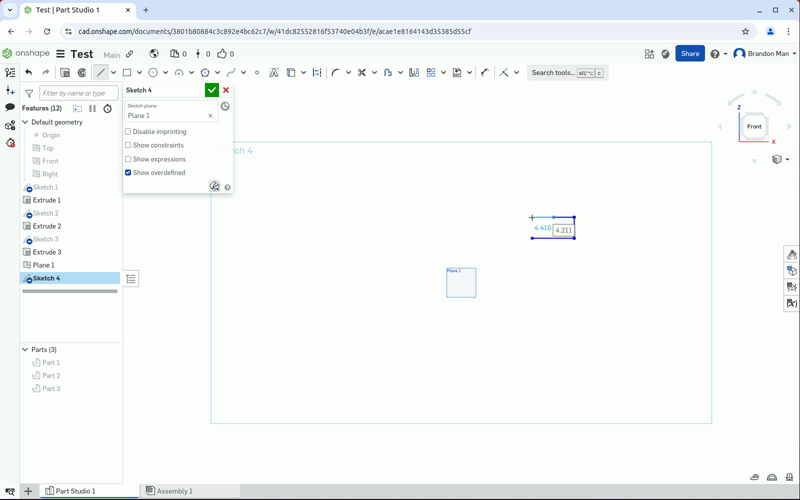
mouse_move(562, 217)
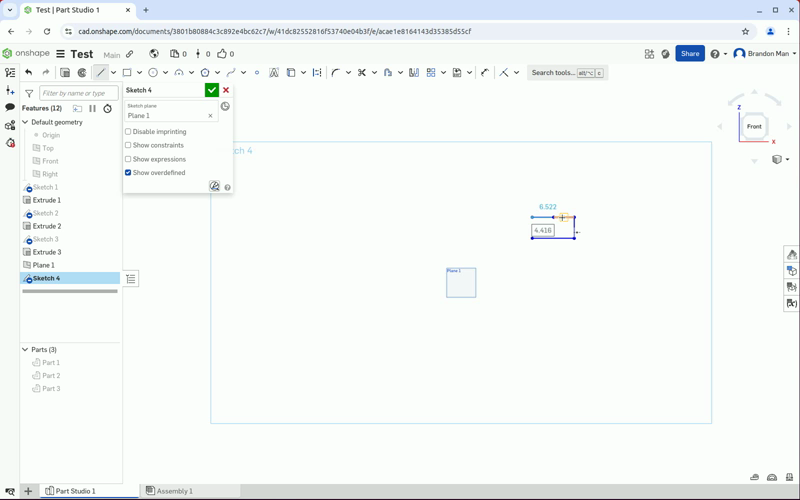
key_down(shift)
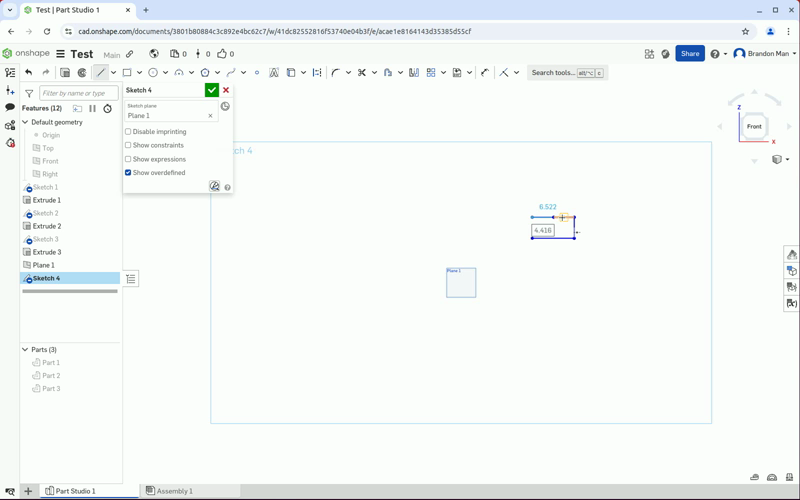
mouse_move(532, 238)
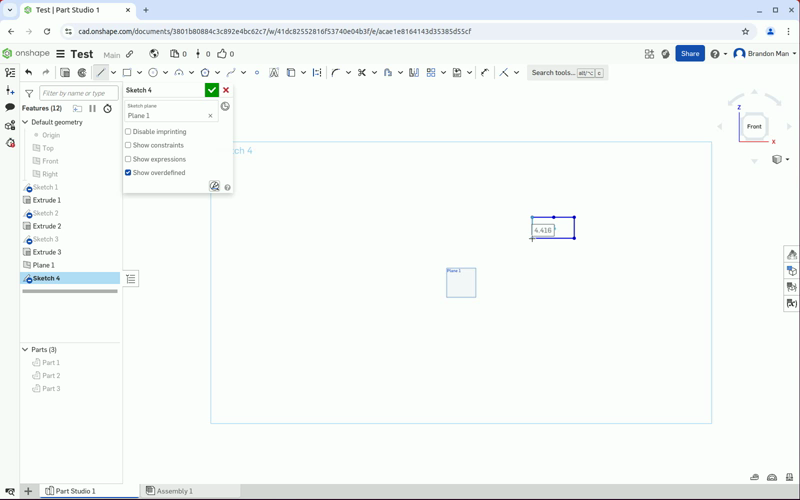
key_up(shift)
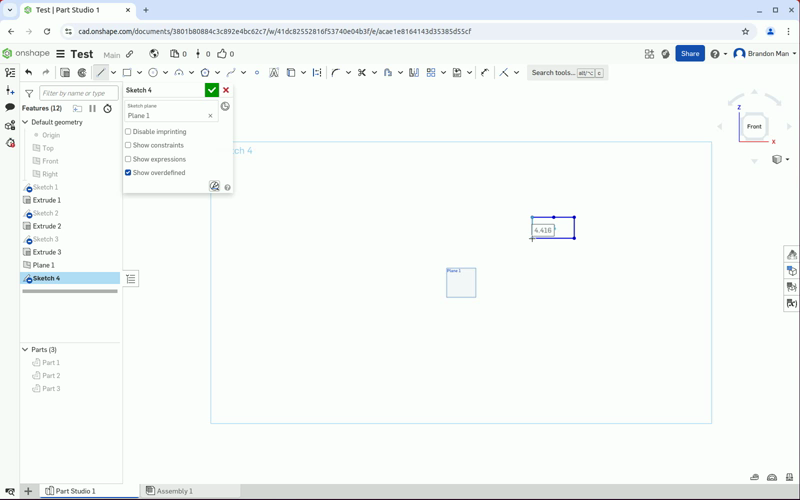
click(532, 238)
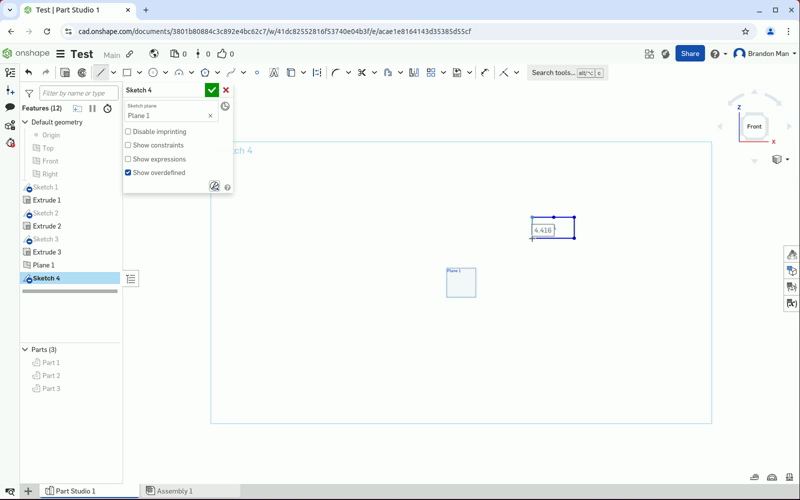
key(esc)
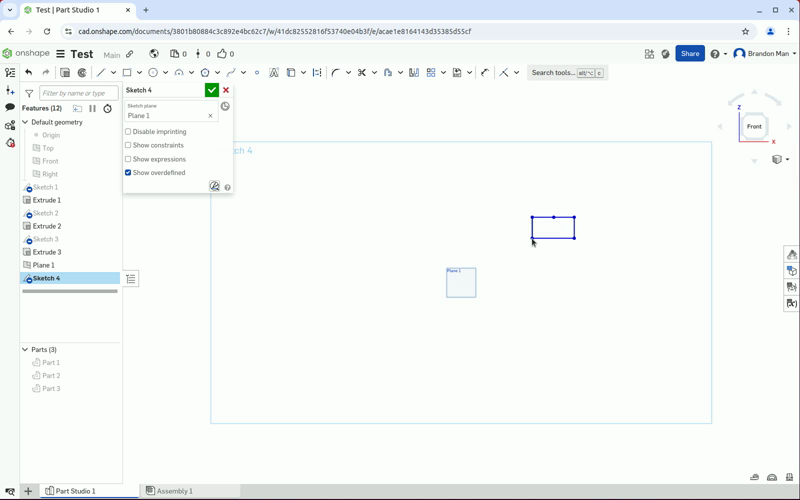
mouse_move(566, 221)
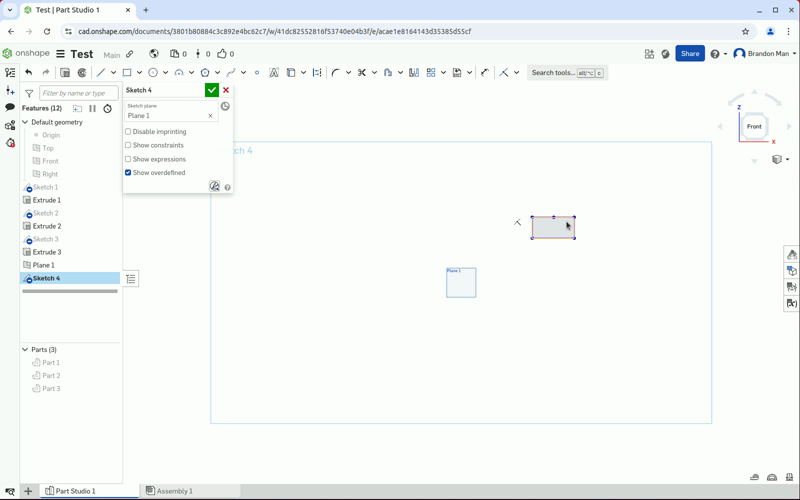
scroll(6)
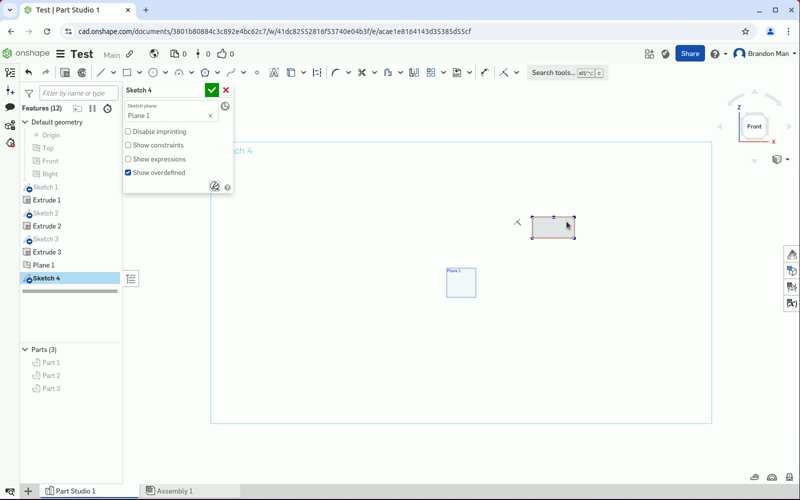
scroll(6)
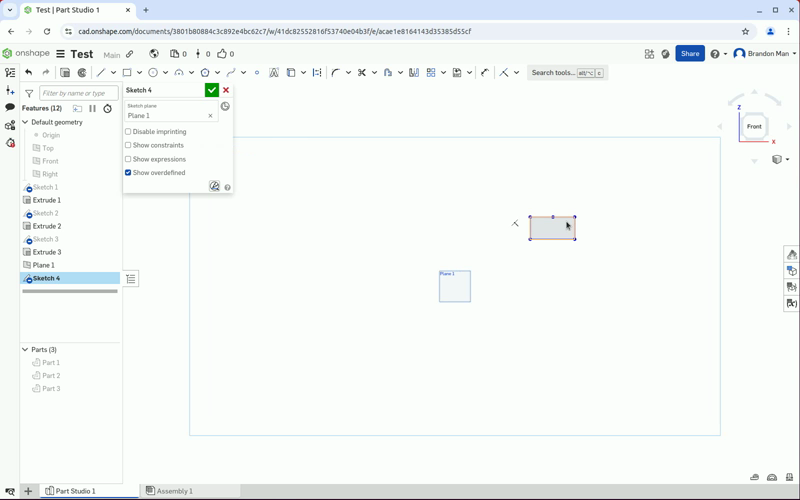
scroll(6)
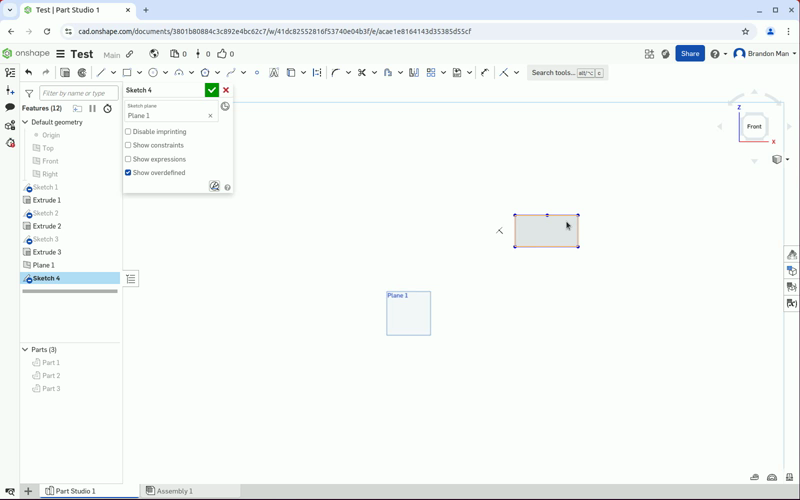
scroll(6)
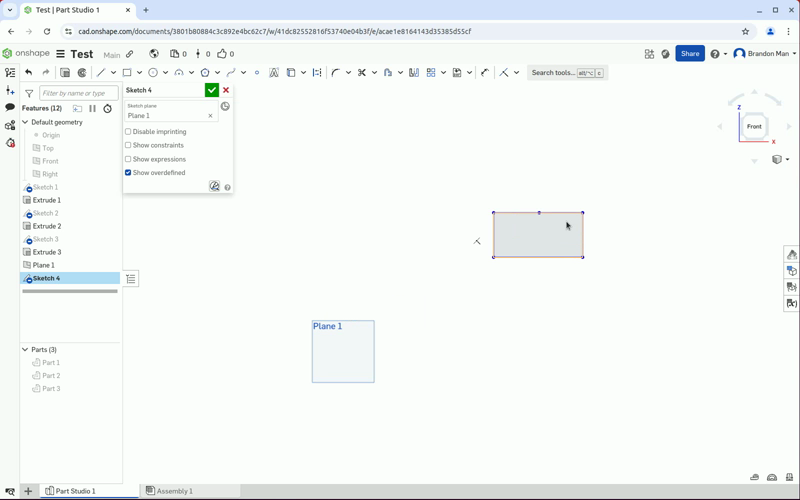
scroll(6)
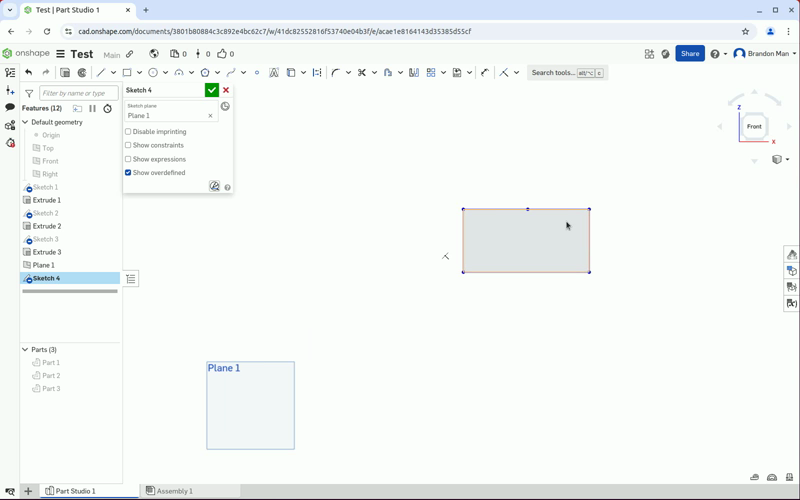
scroll(6)
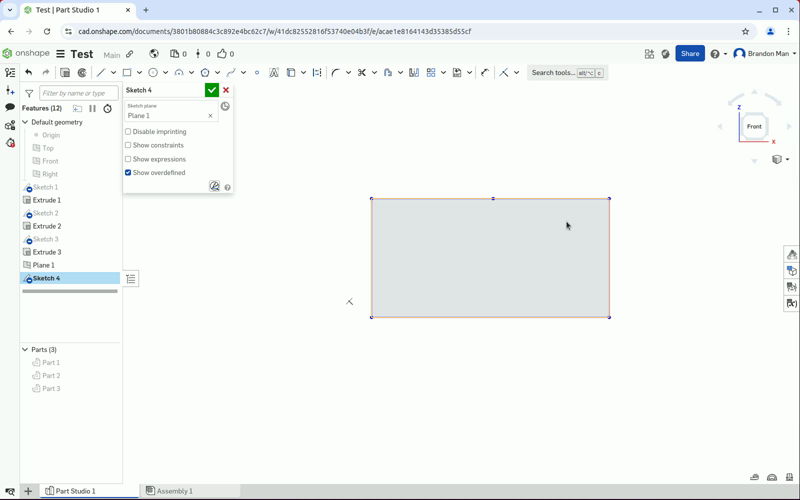
scroll(6)
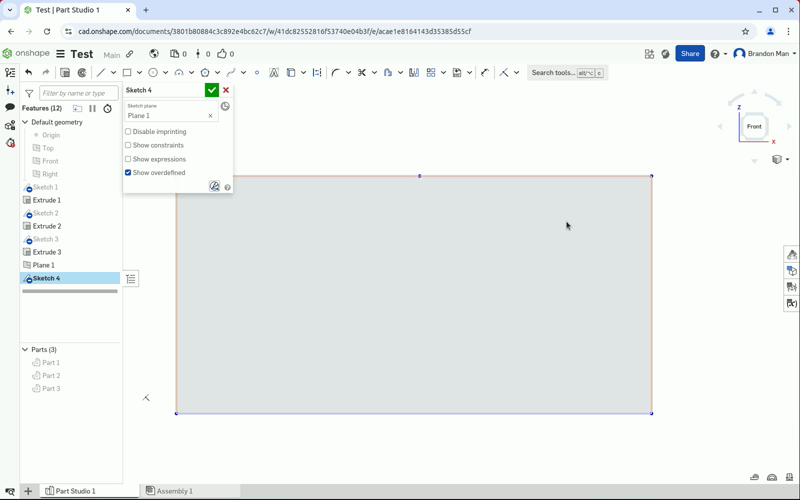
click(566, 221)
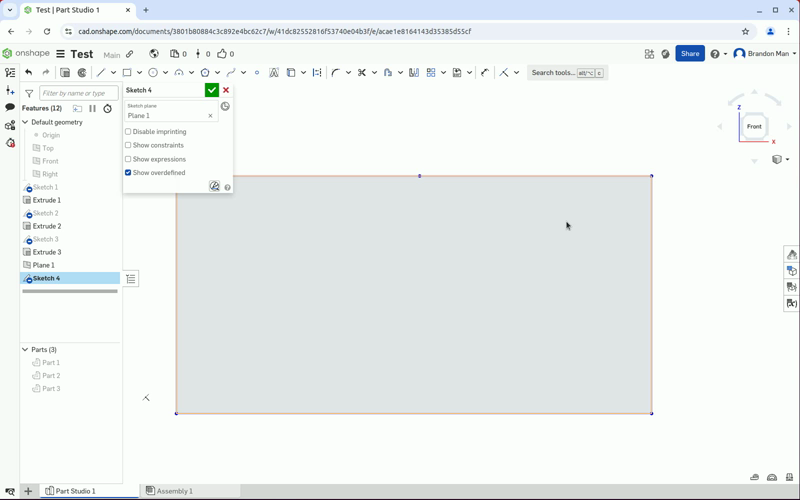
scroll(-6)
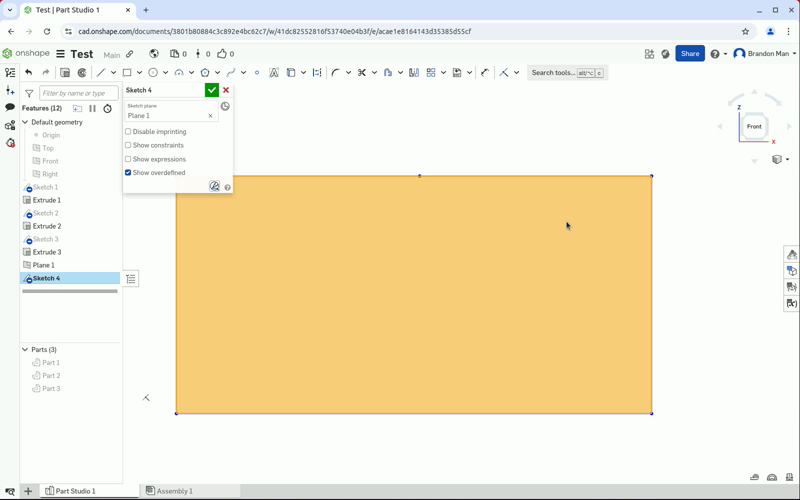
scroll(-6)
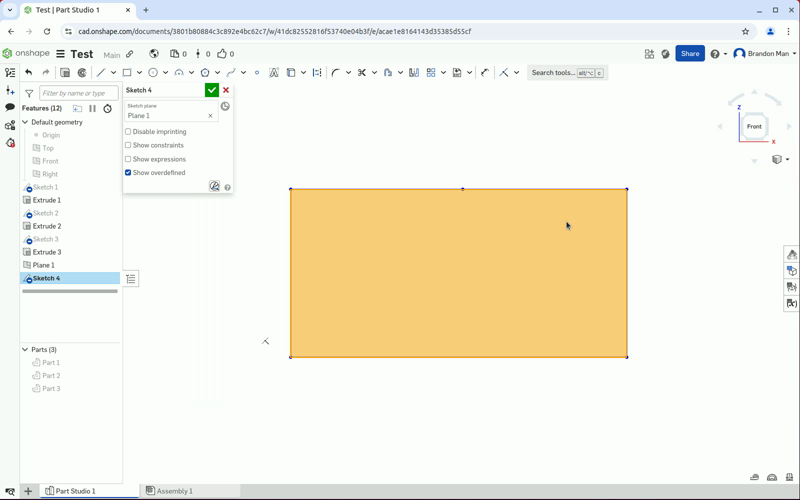
scroll(-6)
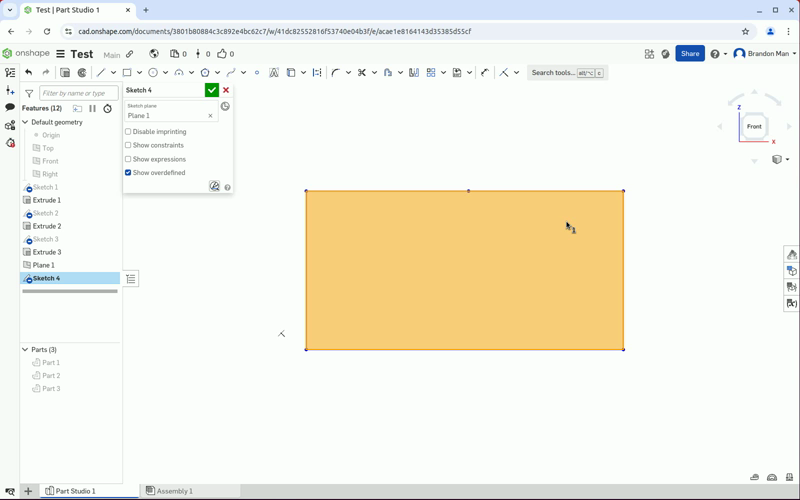
scroll(-6)
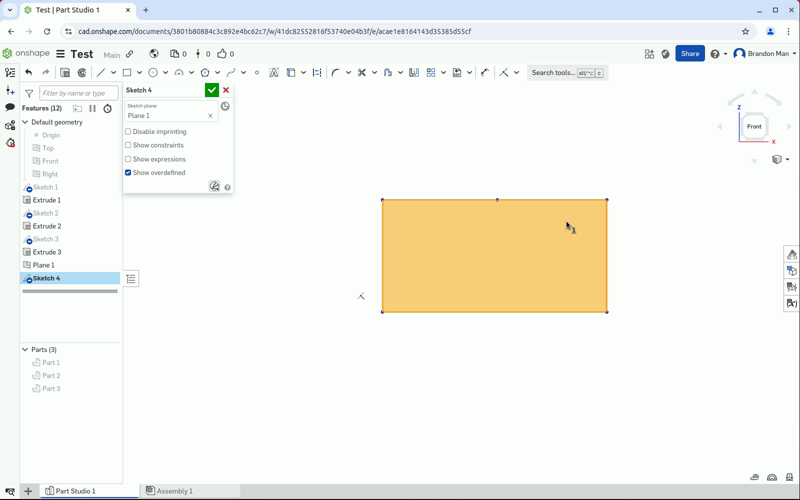
scroll(-6)
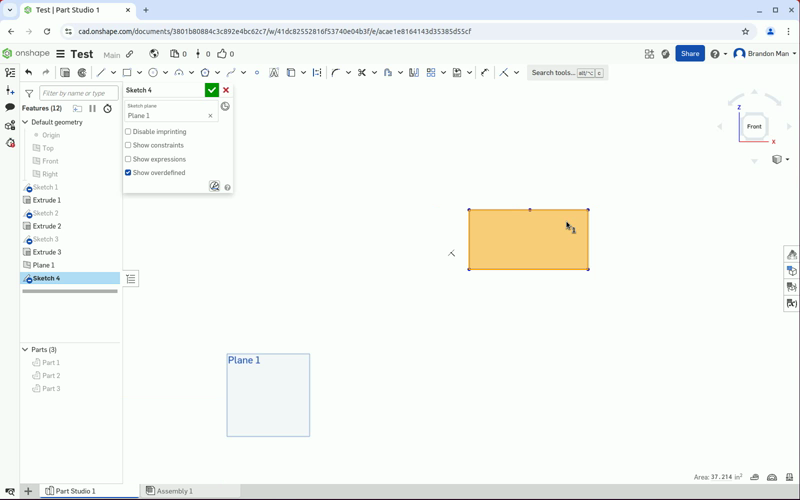
scroll(-6)
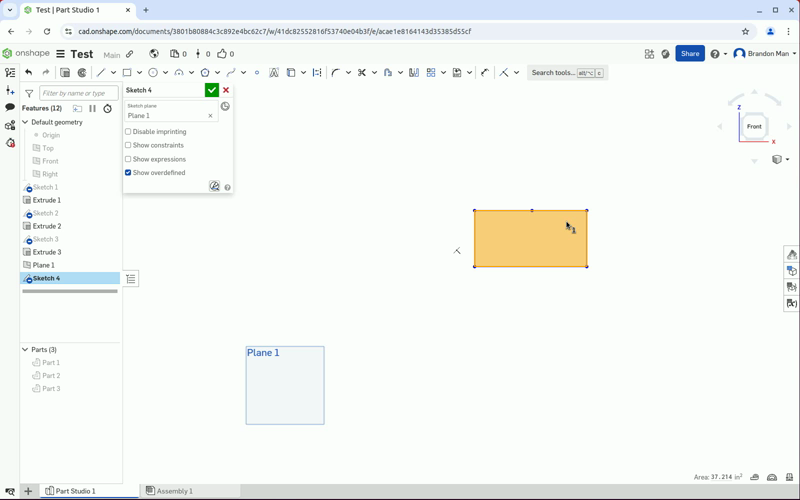
scroll(-6)
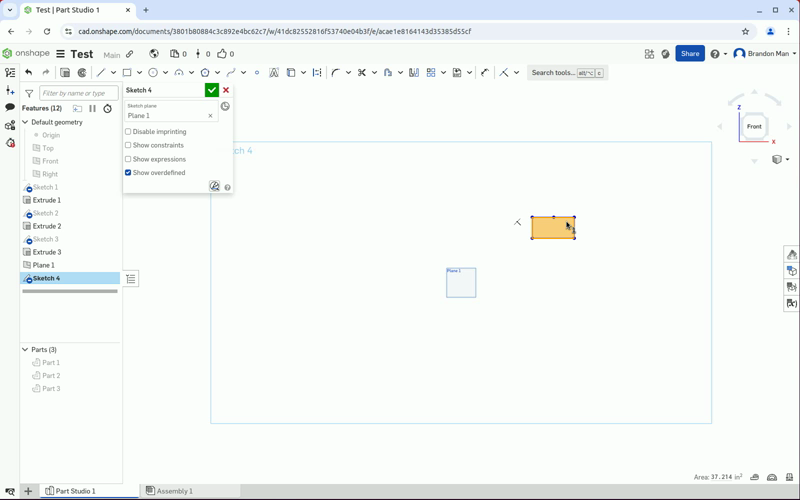
mouse_move(73, 352)
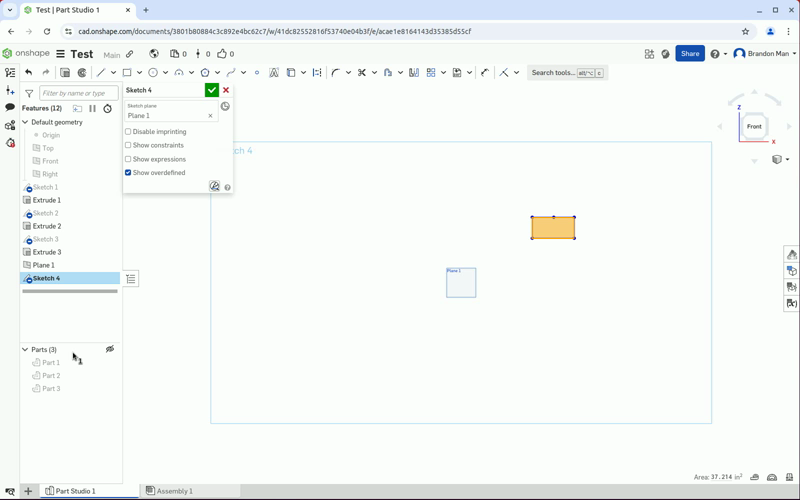
key(shift+y)
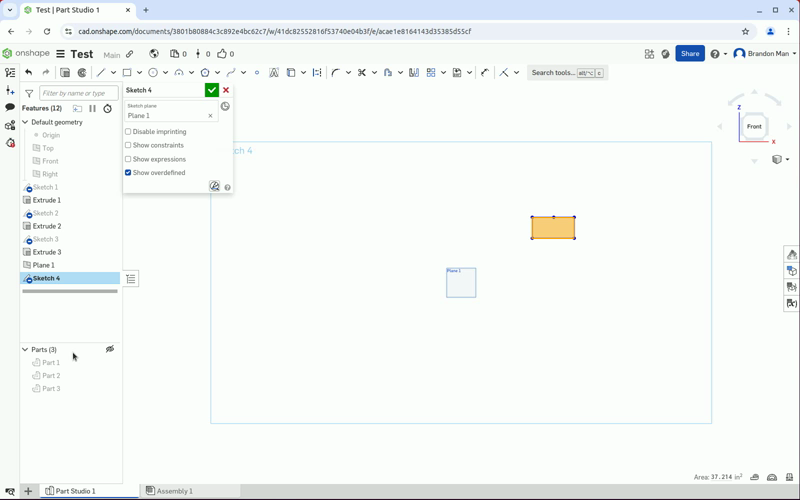
key(shift+e)
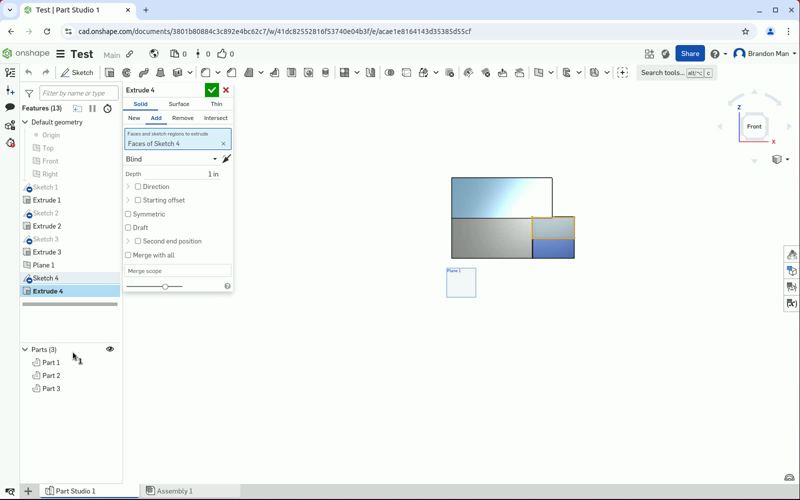
mouse_move(143, 106)
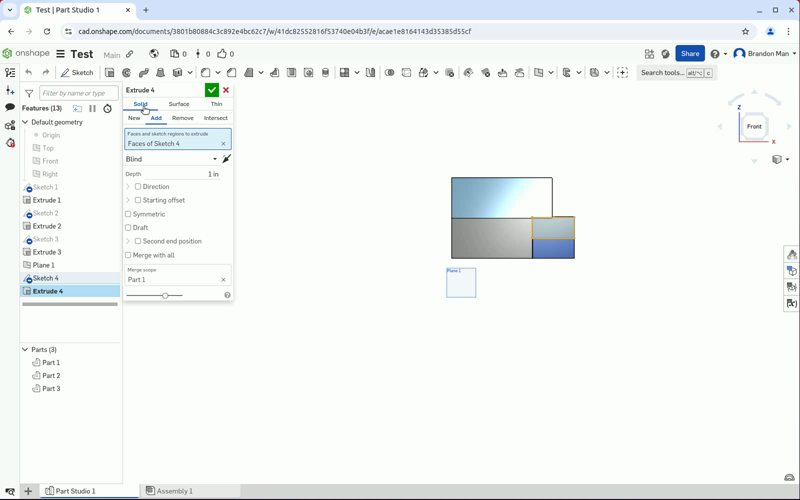
click(143, 106)
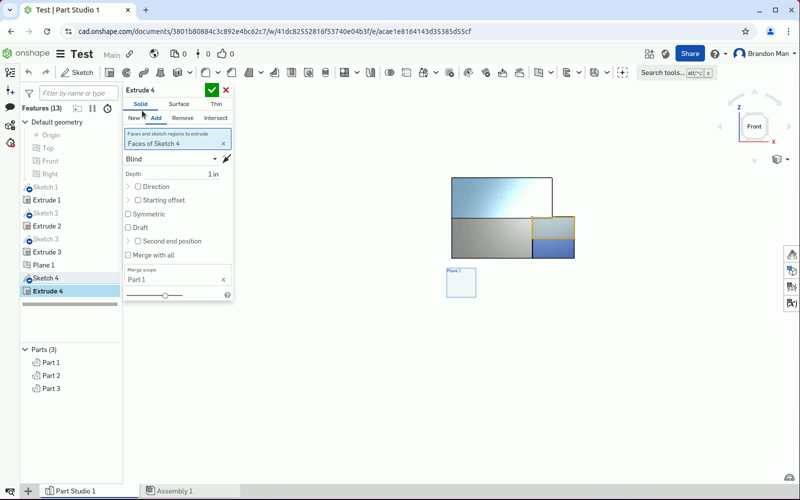
mouse_move(137, 120)
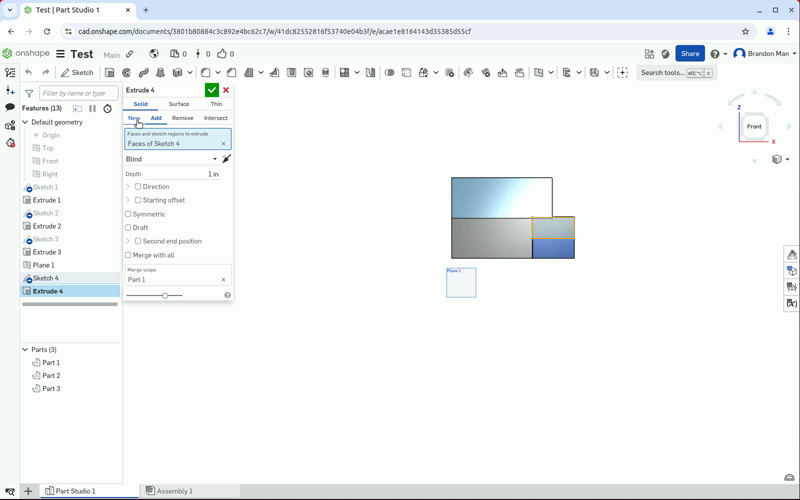
click(137, 120)
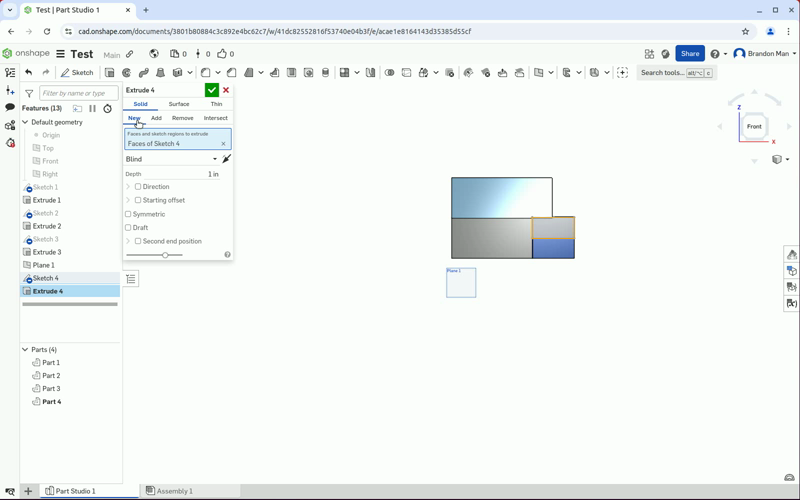
key(tab, 4)
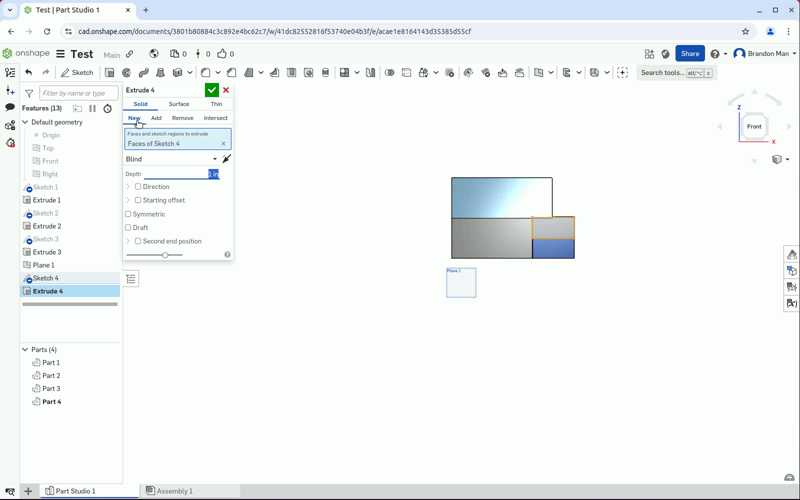
text(4.092)
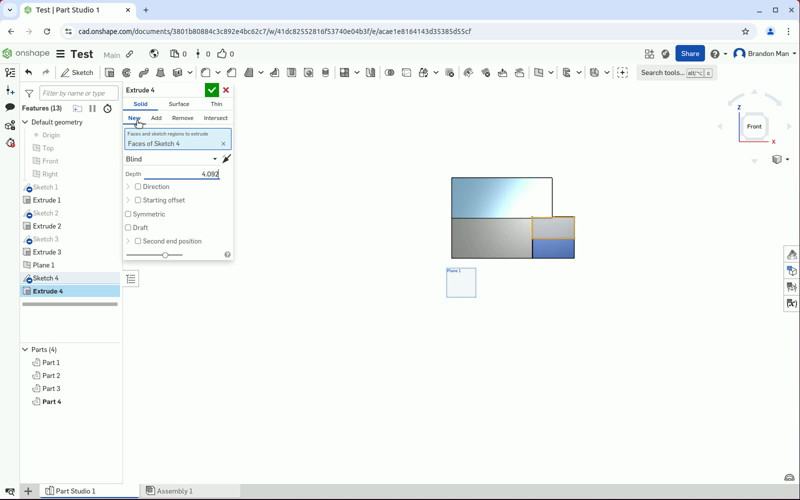
key(enter)
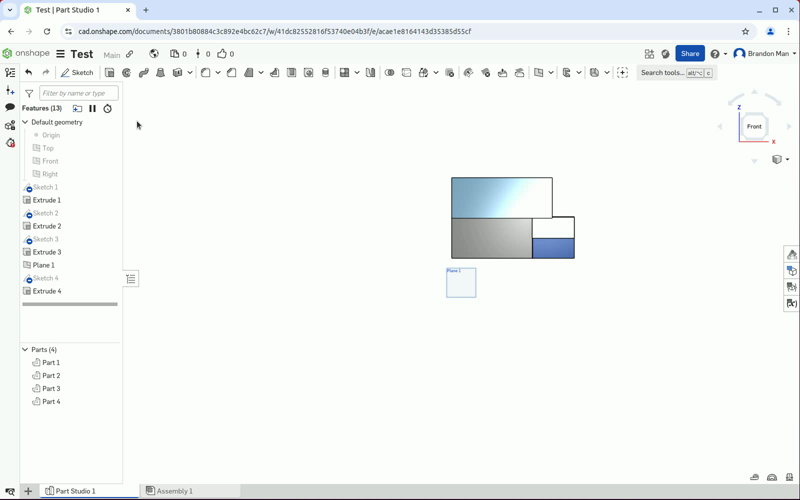
key(shift+h)
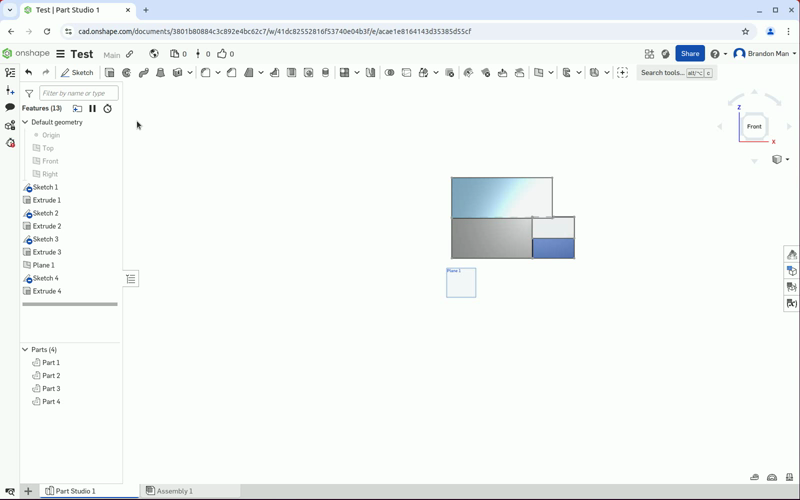
key(shift+h)
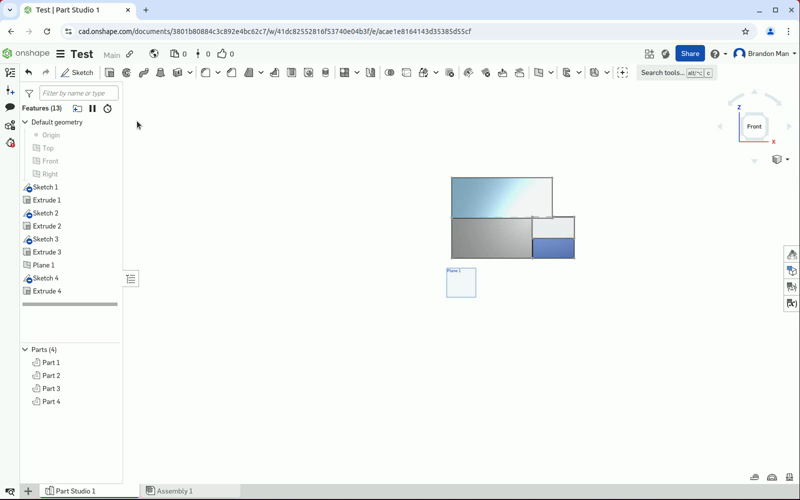
key(shift+7)
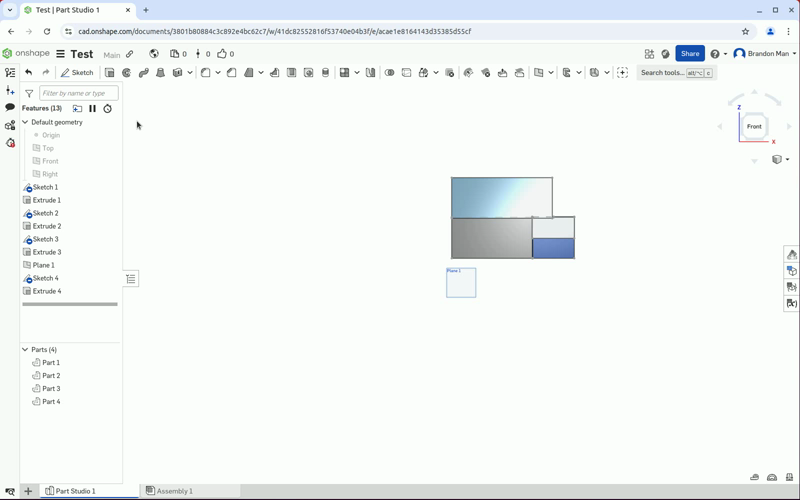
key(left, 2)
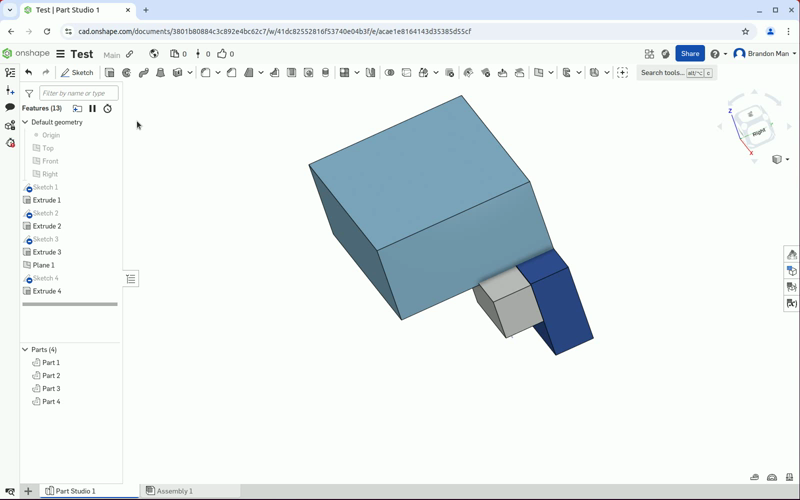
key(down, 2)
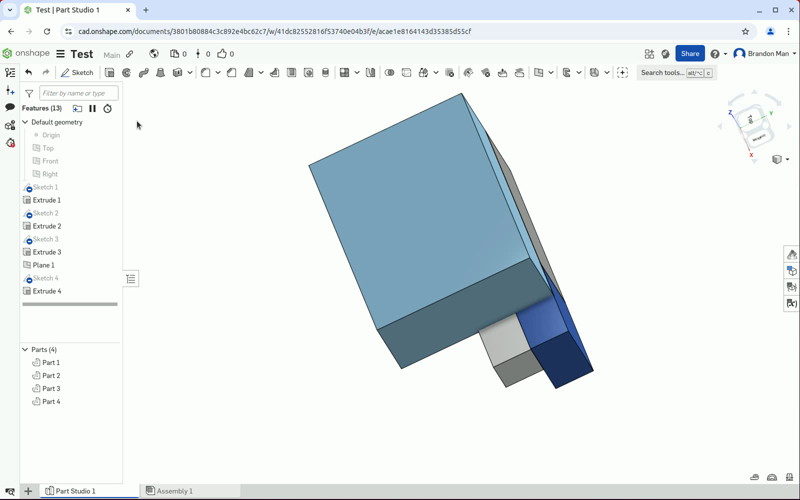
key(up, 2)
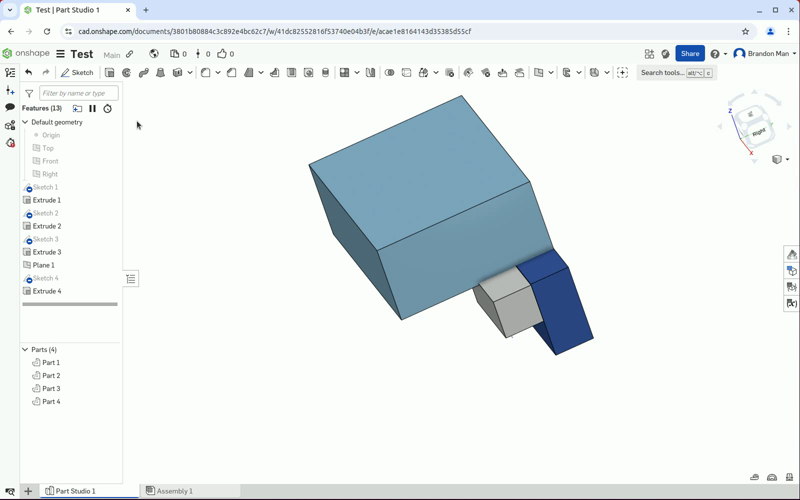
key(right, 2)
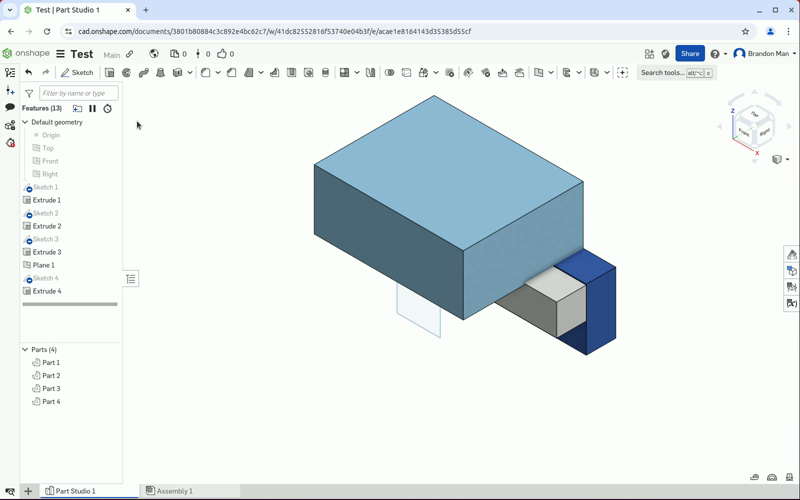
mouse_move(73, 189)
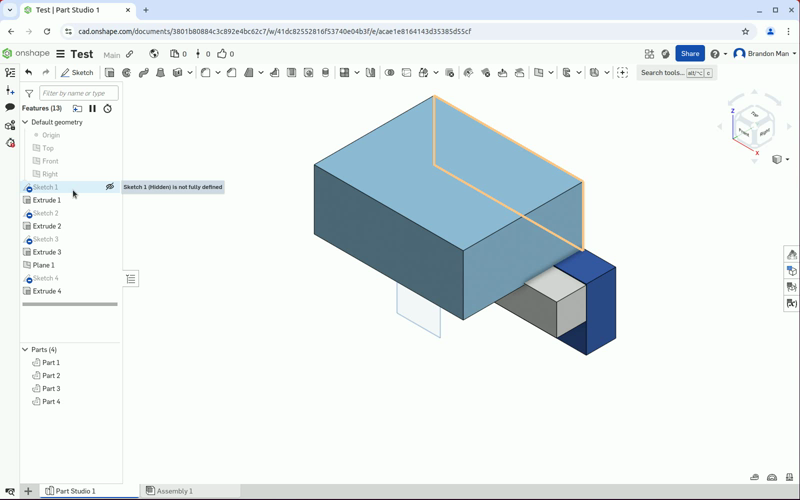
click(73, 189)